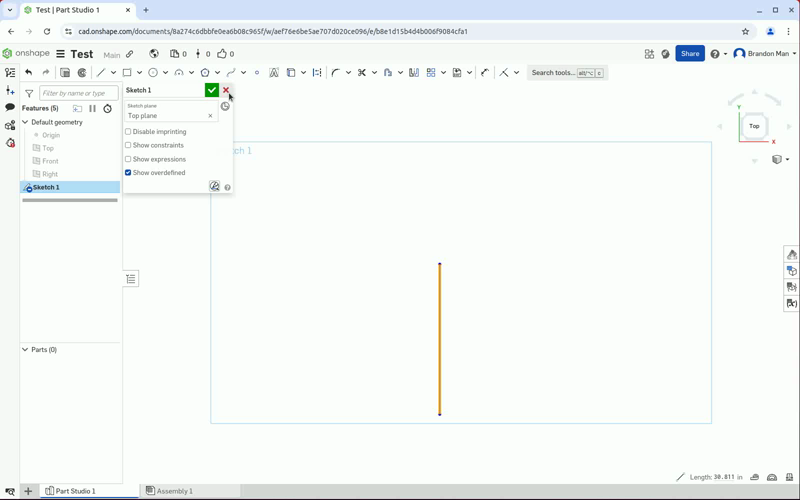
key(shift+h)
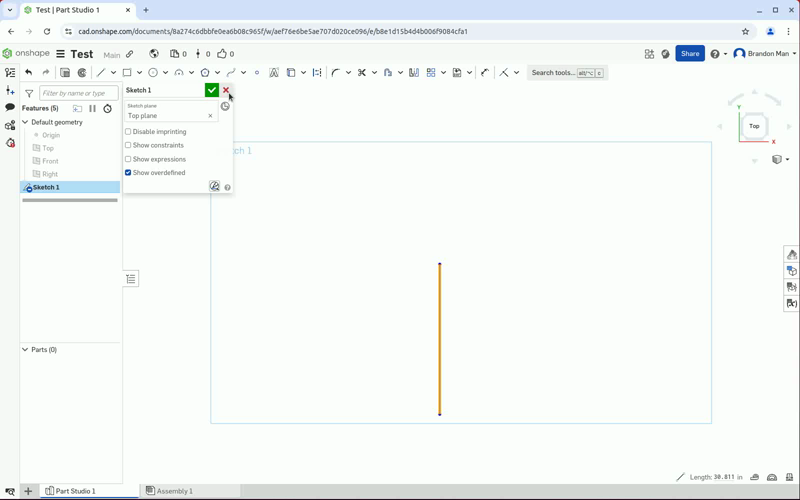
key(shift+s)
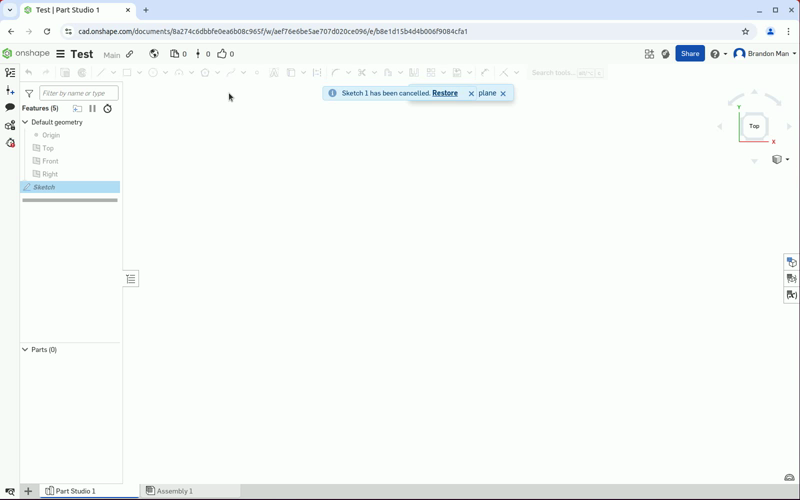
mouse_move(73, 150)
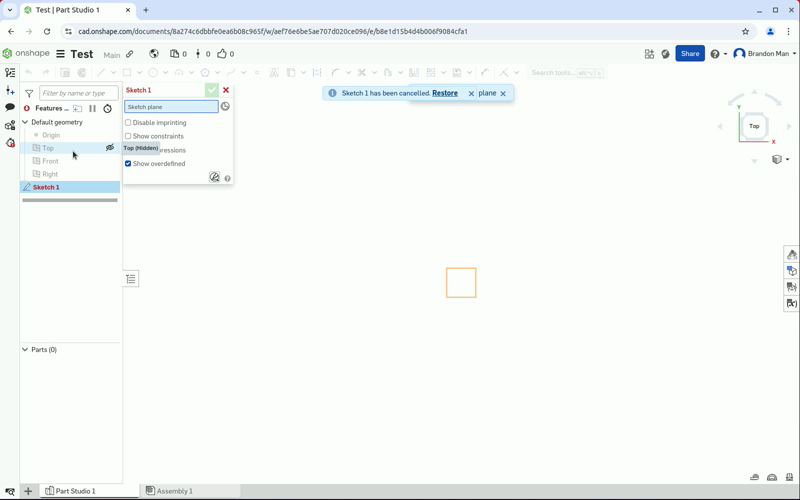
click(73, 150)
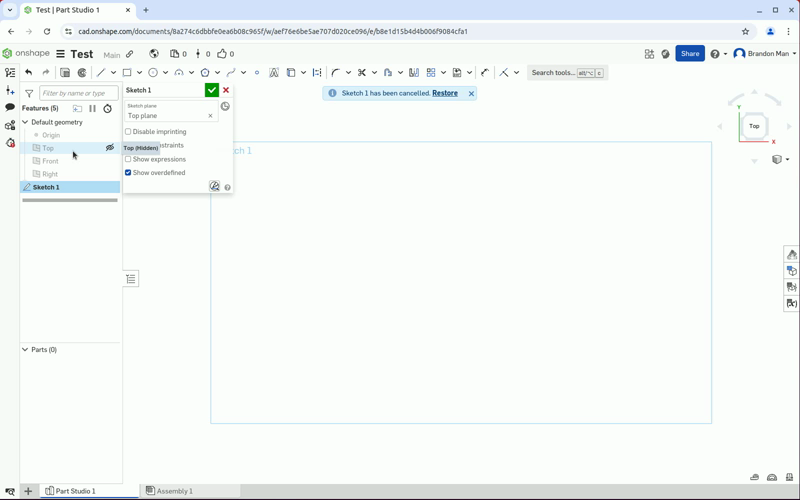
mouse_move(73, 352)
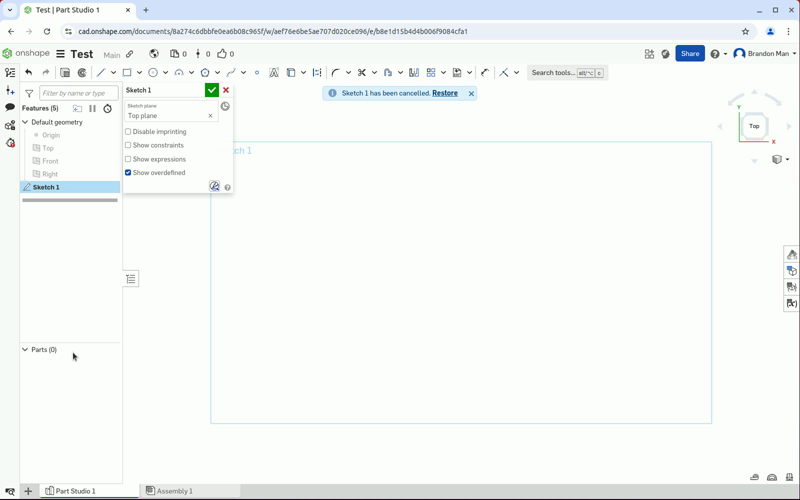
key(y)
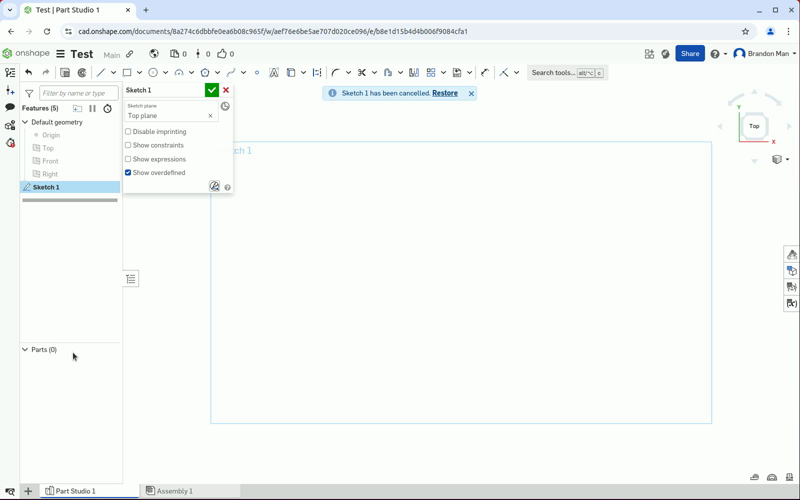
key(l)
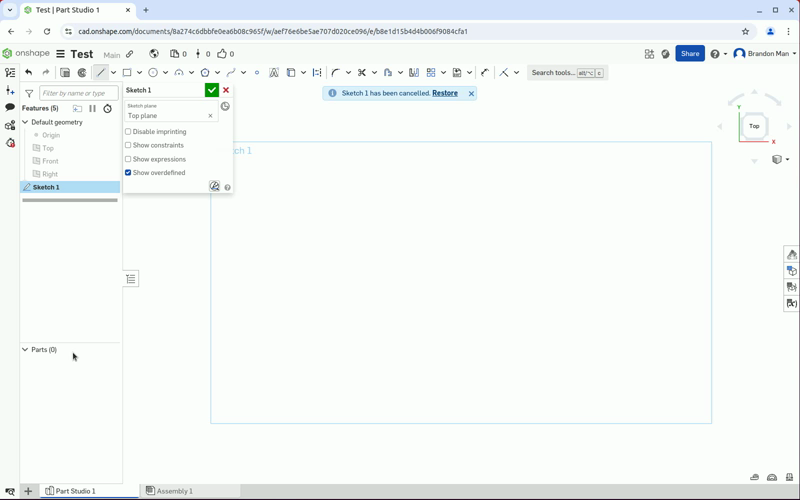
key_down(shift)
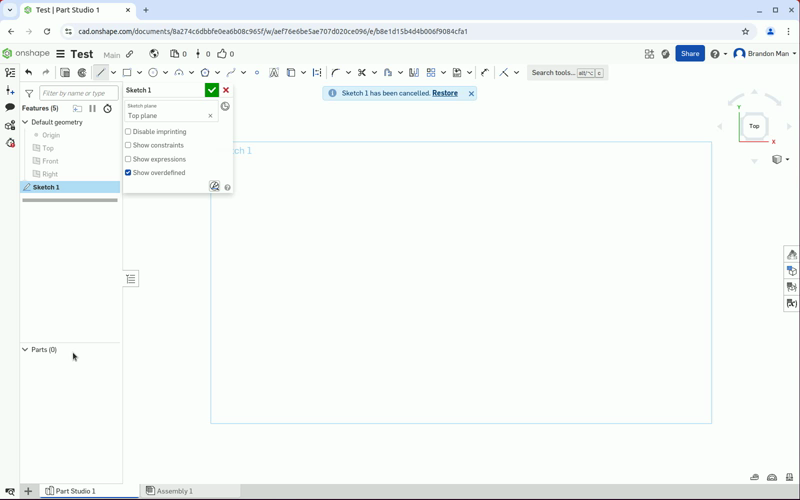
mouse_move(348, 339)
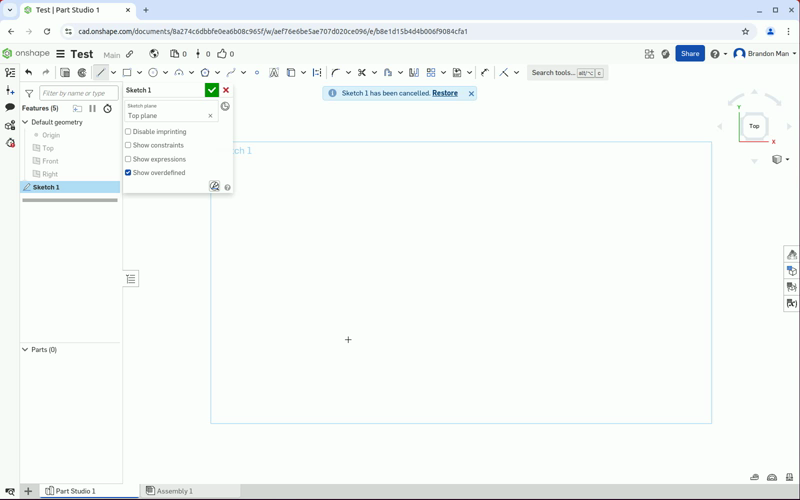
click(348, 339)
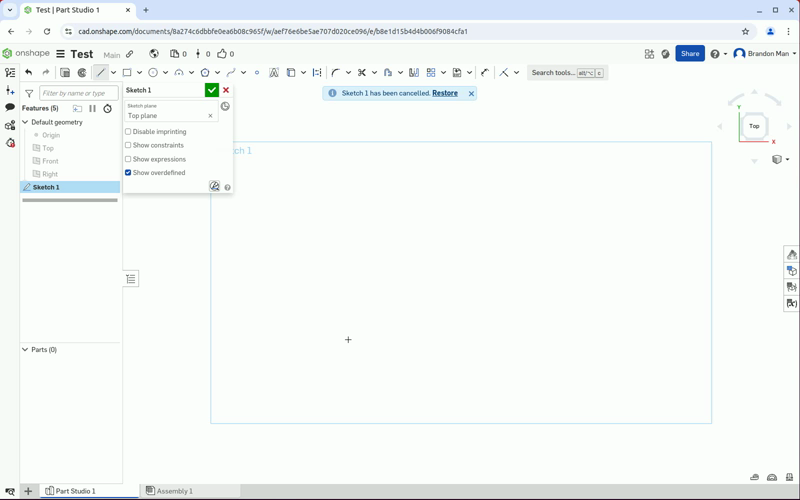
key_up(shift)
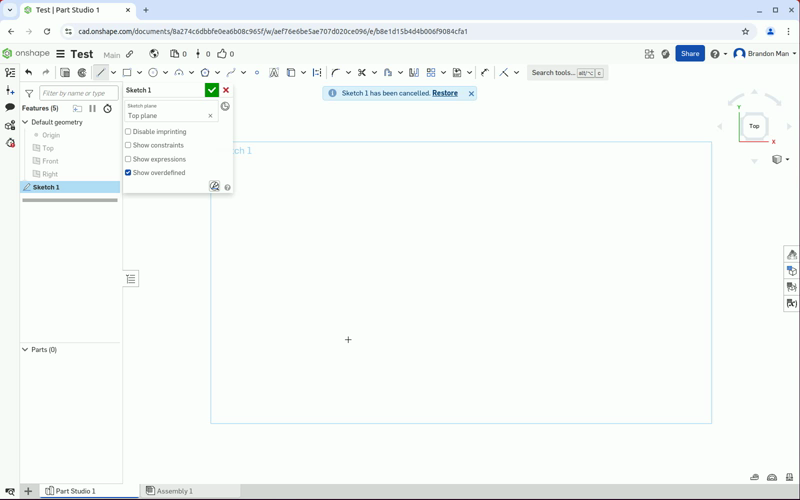
key_down(shift)
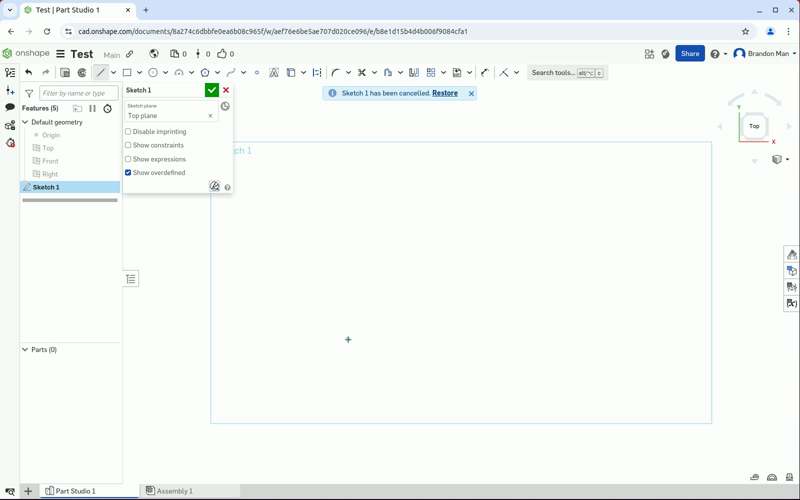
mouse_move(572, 339)
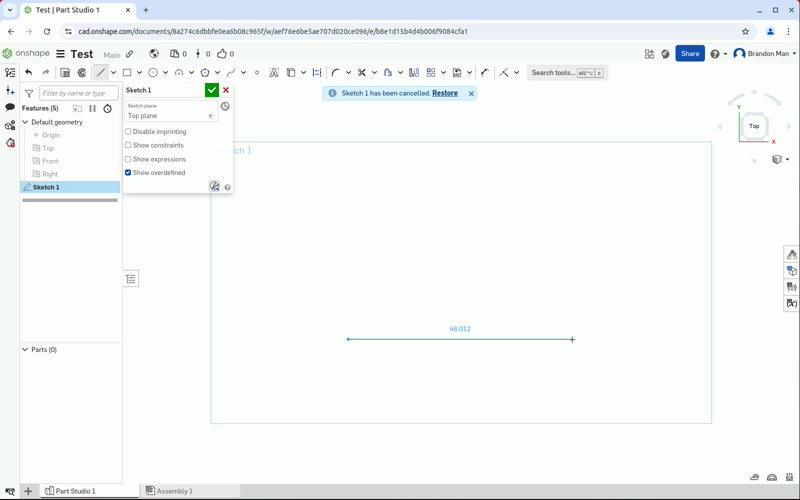
click(572, 339)
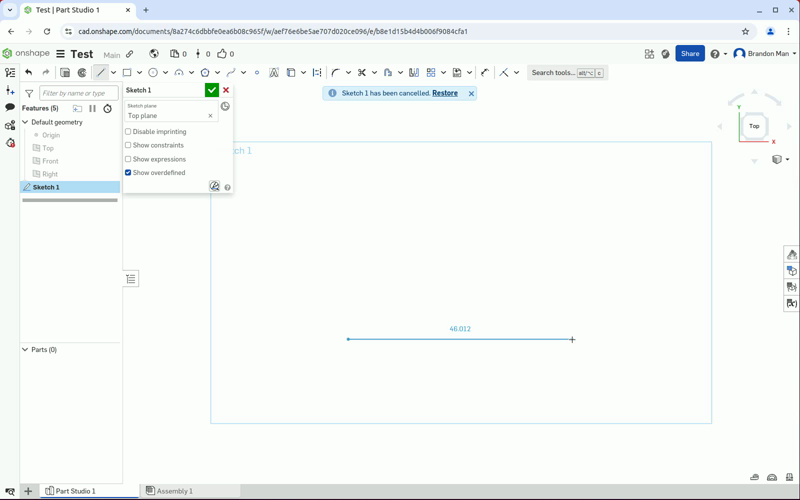
key_up(shift)
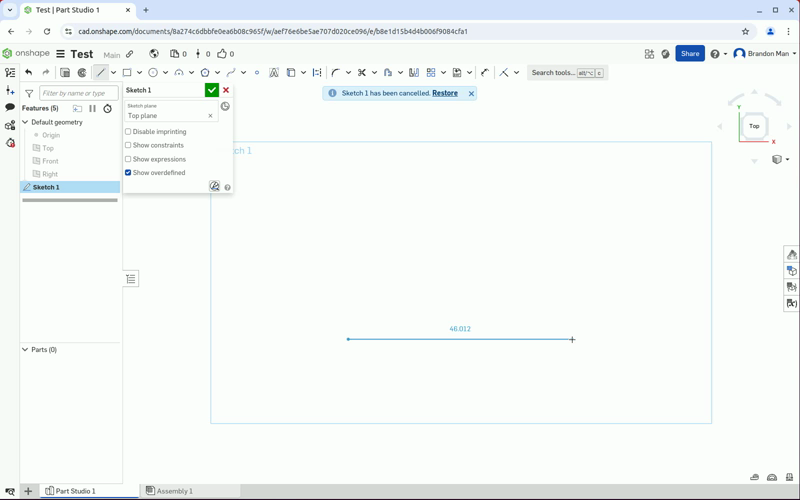
key_down(shift)
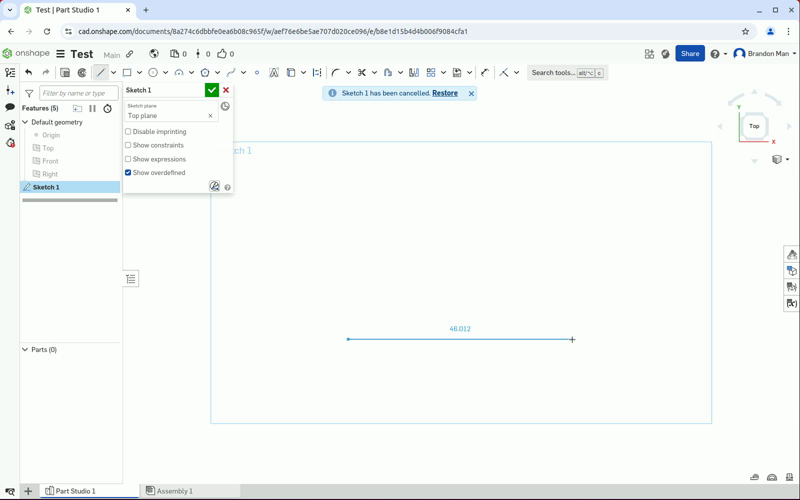
mouse_move(572, 226)
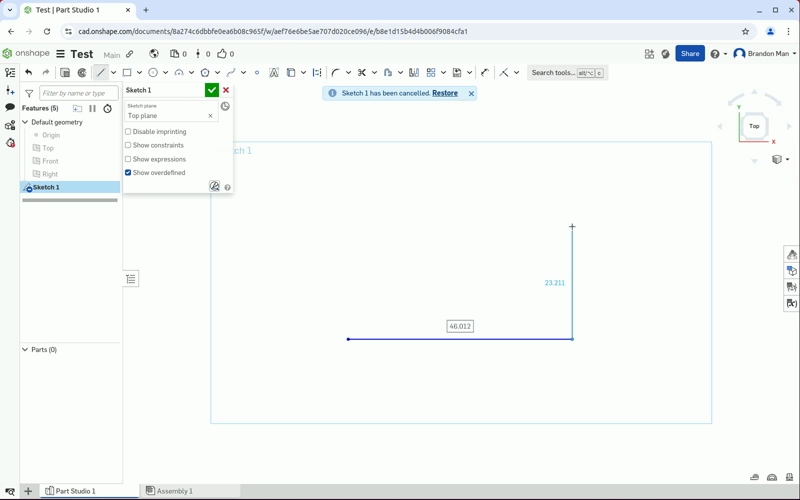
click(572, 226)
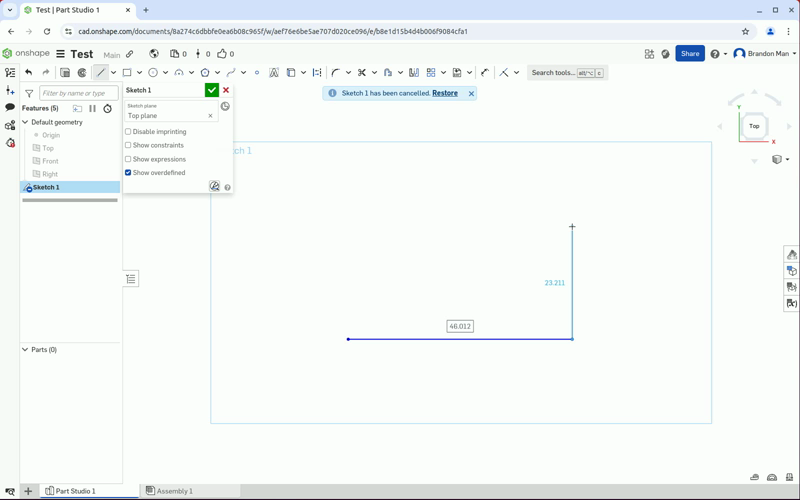
key_up(shift)
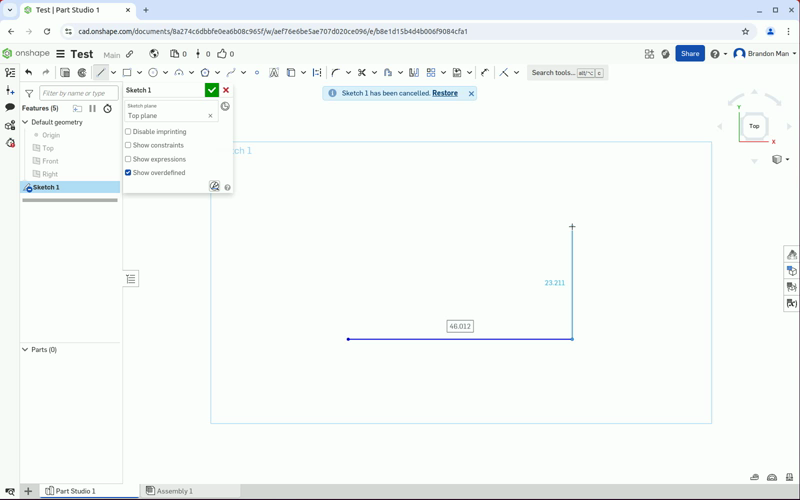
key_down(shift)
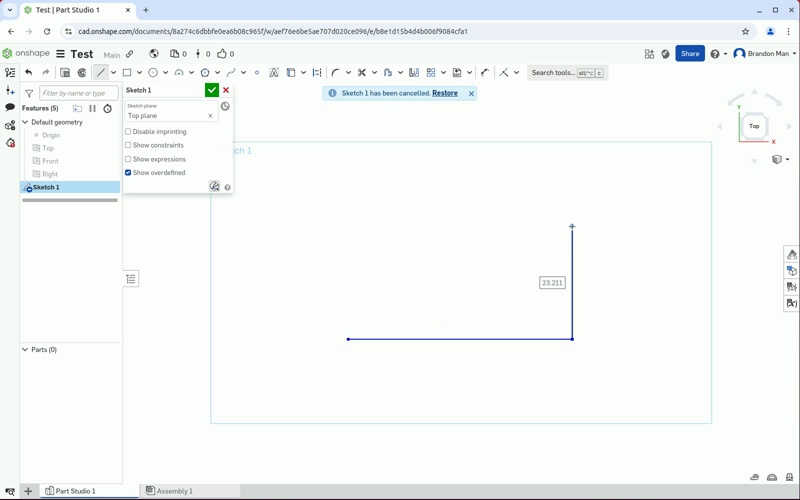
mouse_move(348, 226)
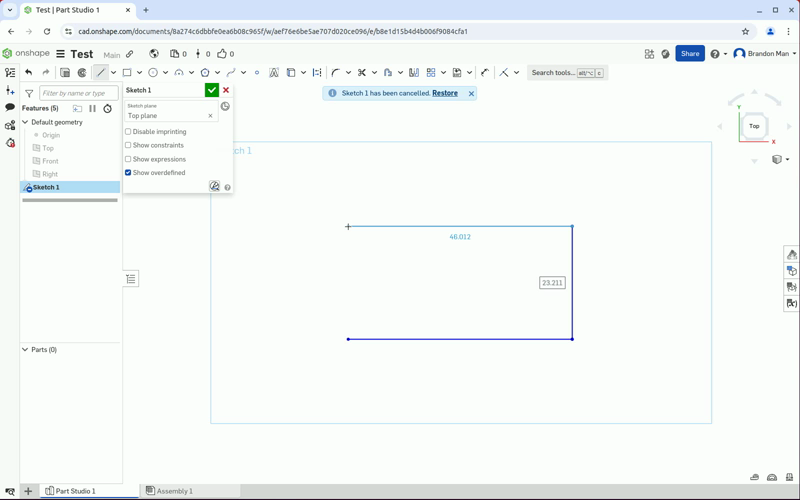
click(348, 226)
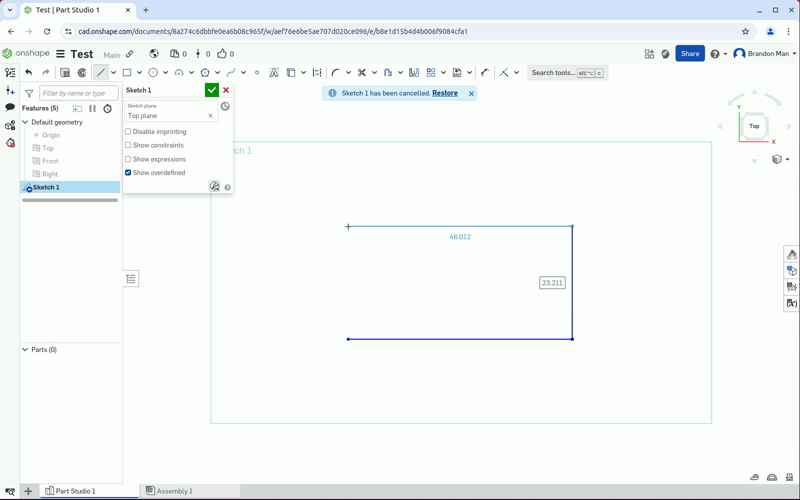
key_up(shift)
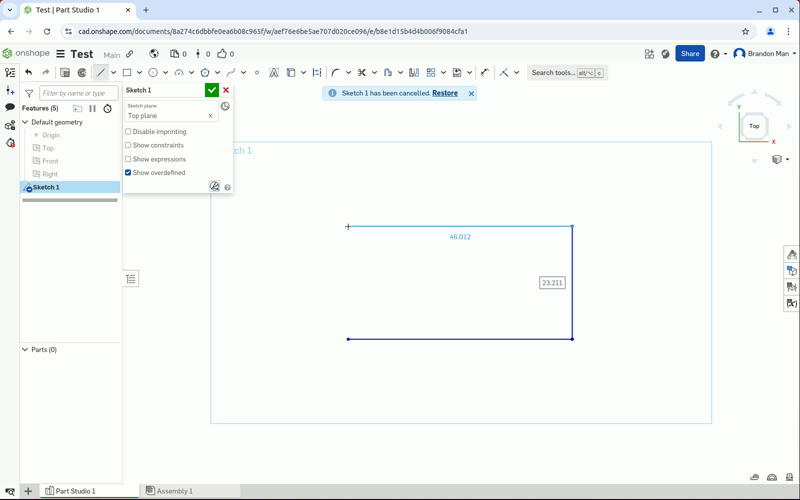
key_down(shift)
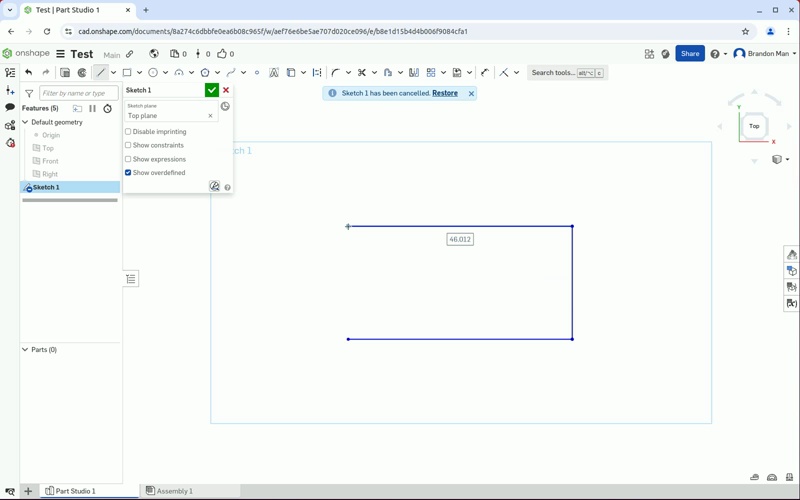
mouse_move(348, 339)
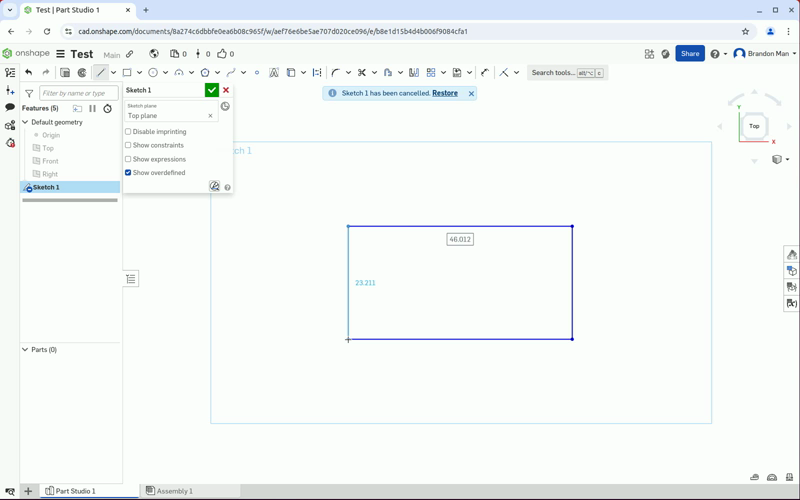
key_up(shift)
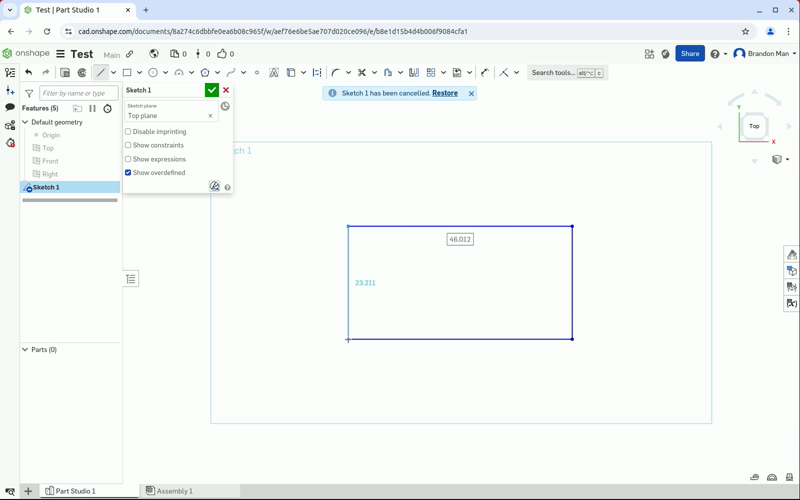
click(348, 339)
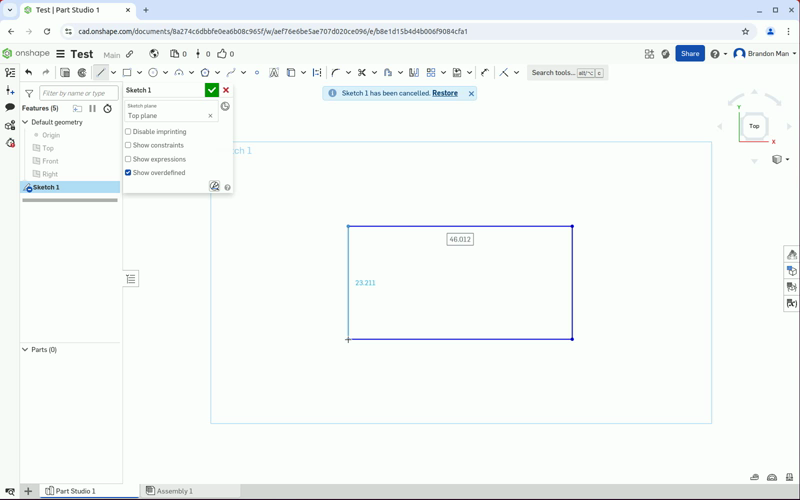
key(esc)
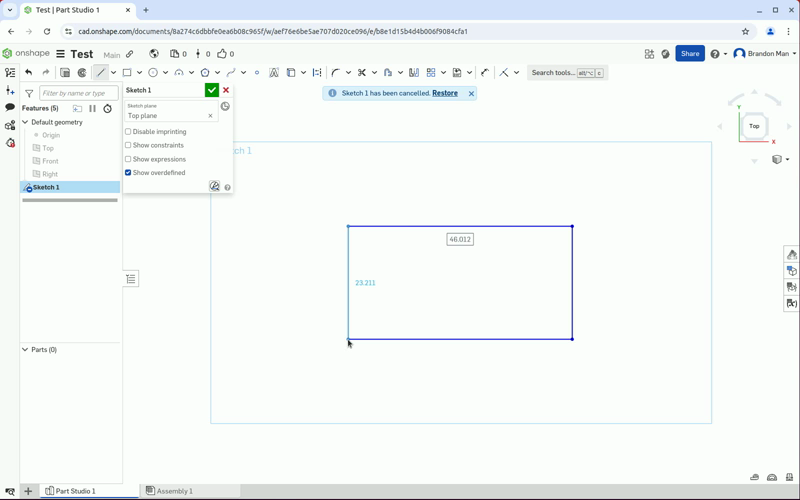
key(l)
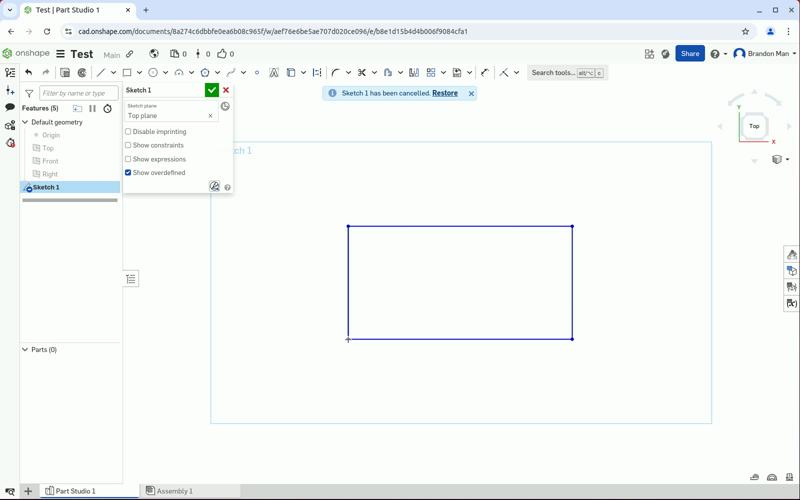
key_down(shift)
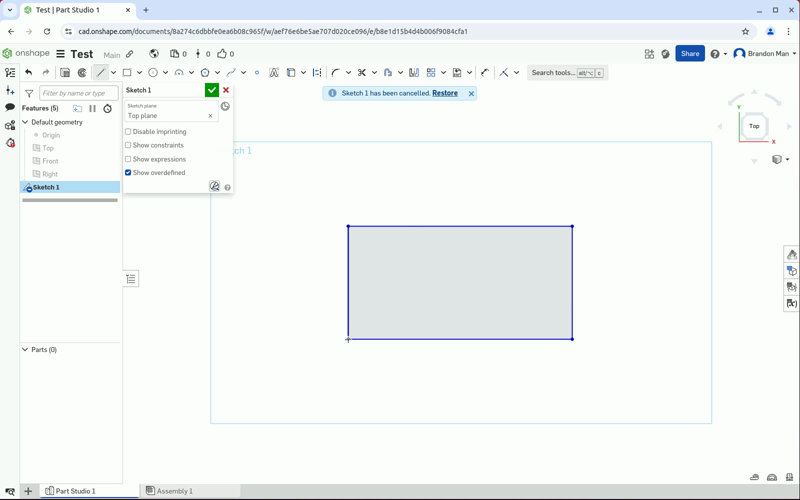
mouse_move(355, 332)
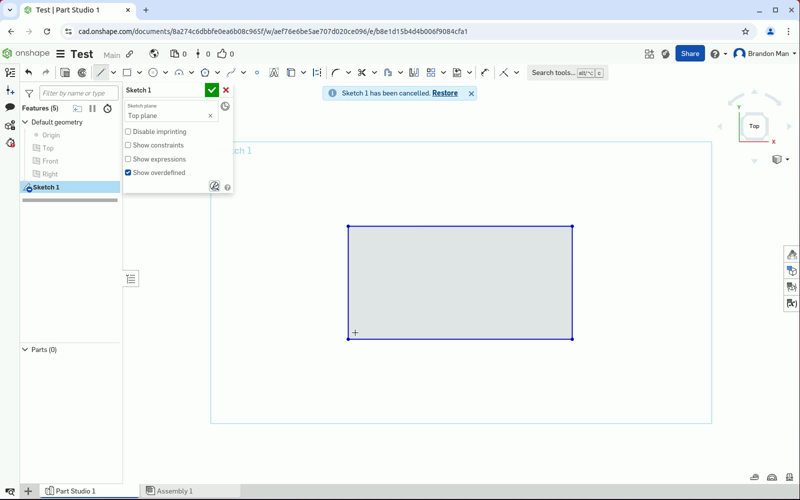
click(355, 332)
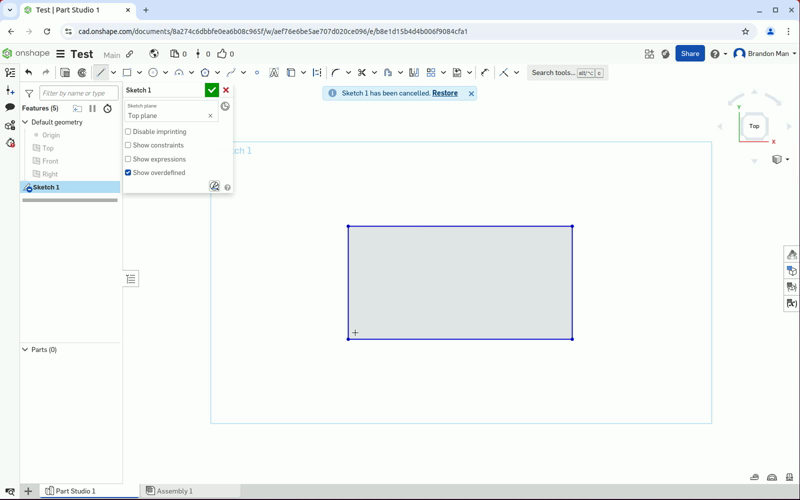
key_up(shift)
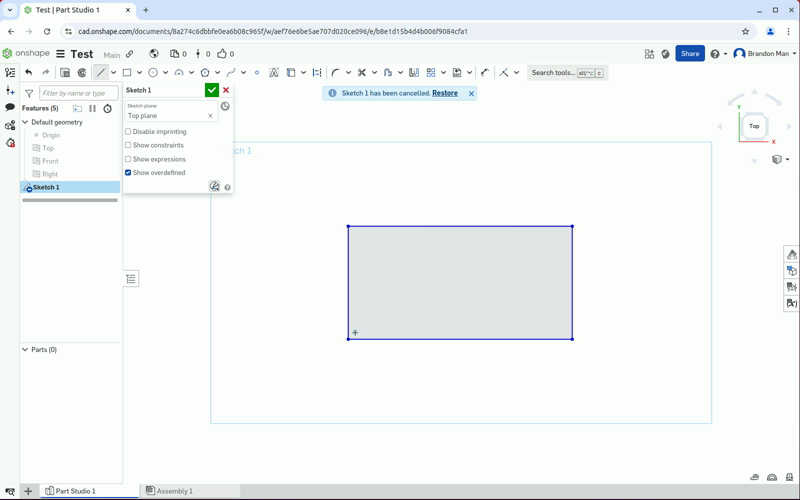
key_down(shift)
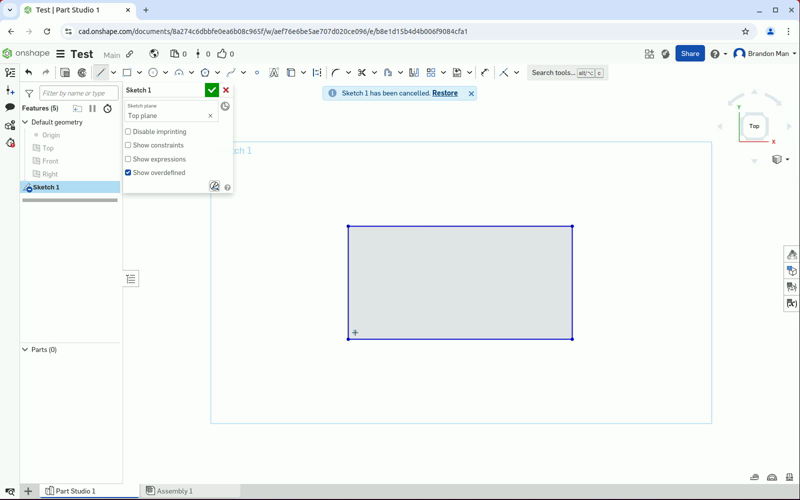
mouse_move(564, 332)
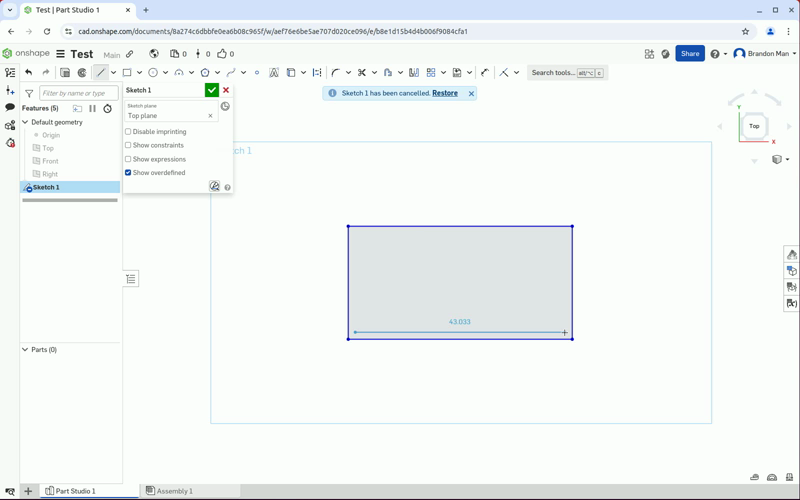
click(564, 332)
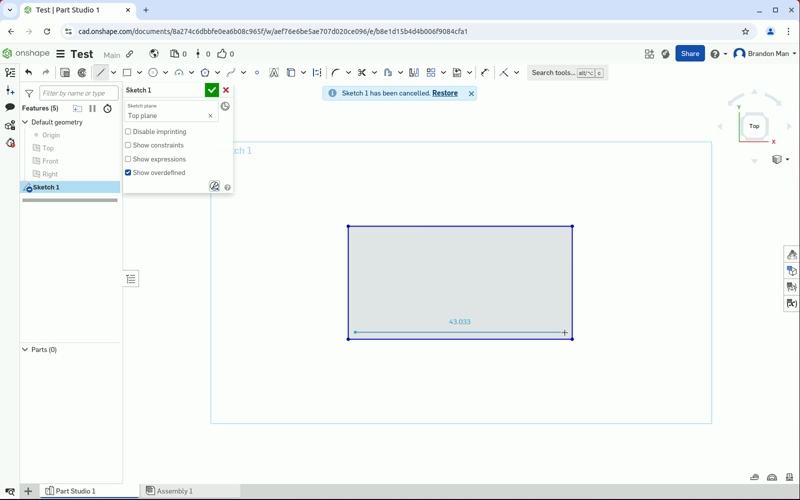
key_up(shift)
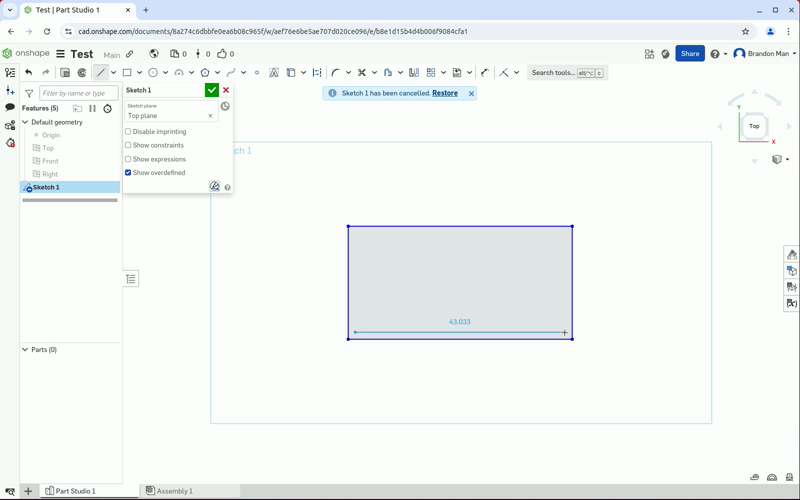
key_down(shift)
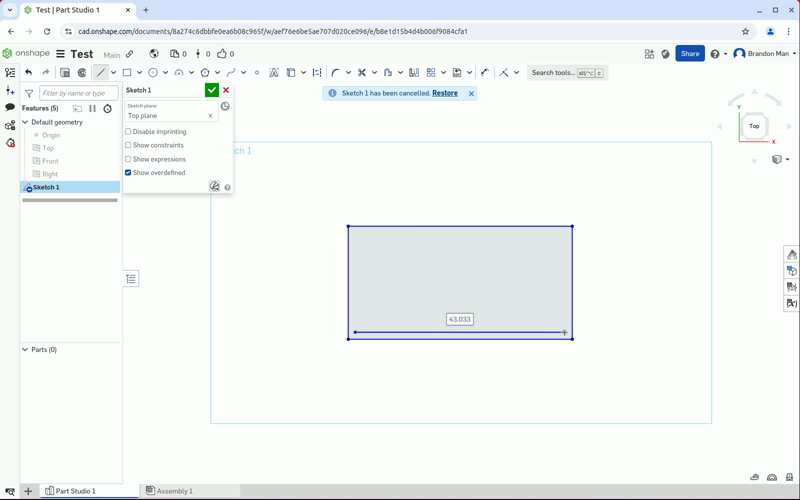
mouse_move(564, 233)
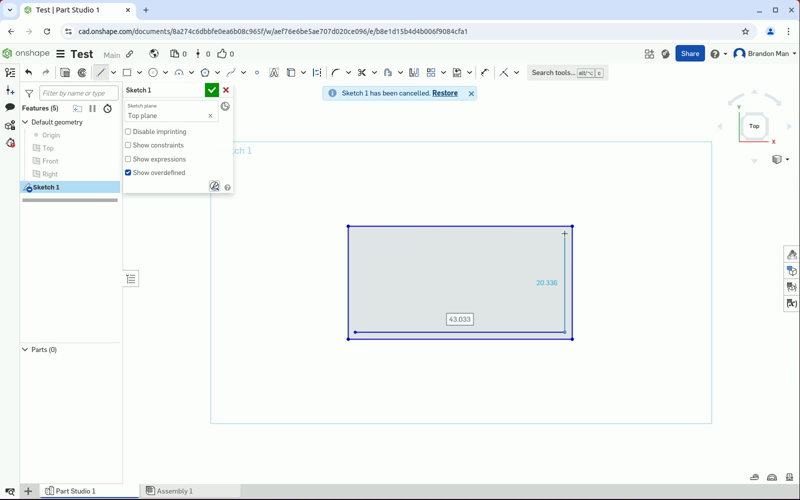
click(564, 233)
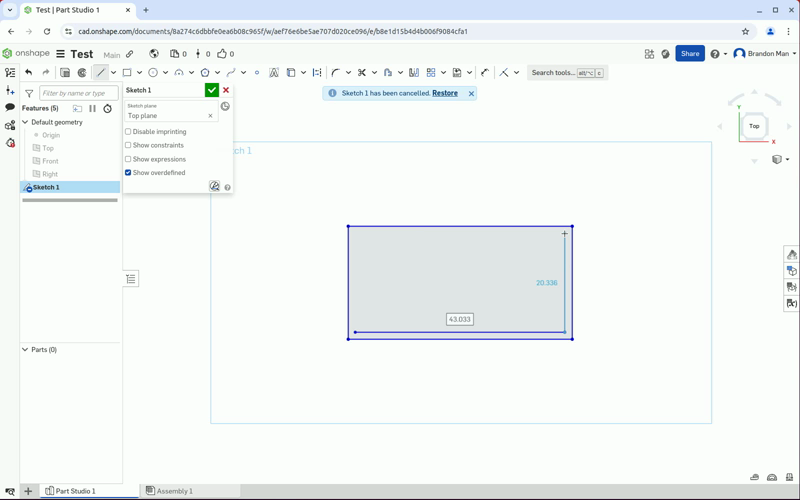
key_up(shift)
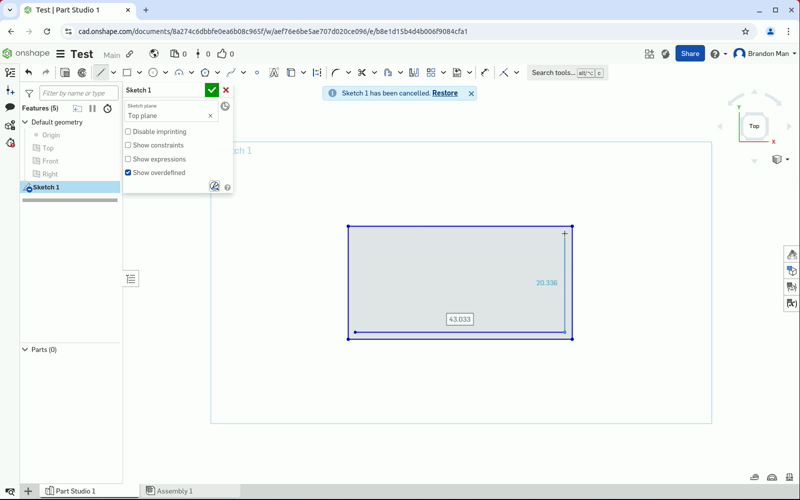
key_down(shift)
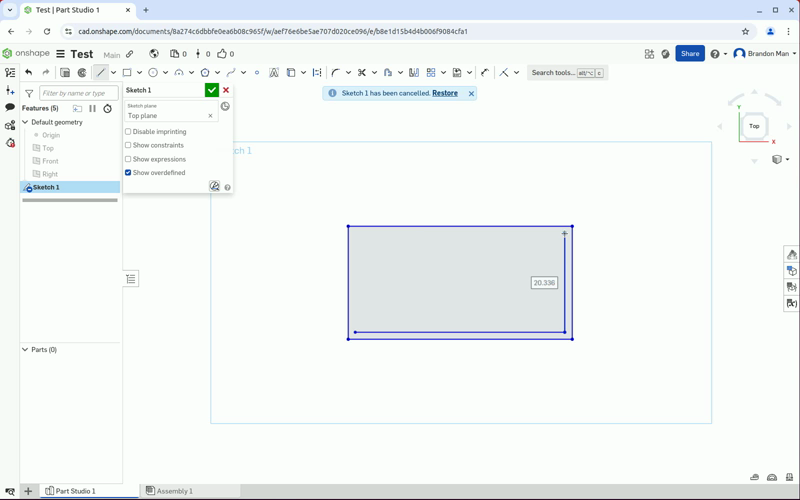
mouse_move(355, 233)
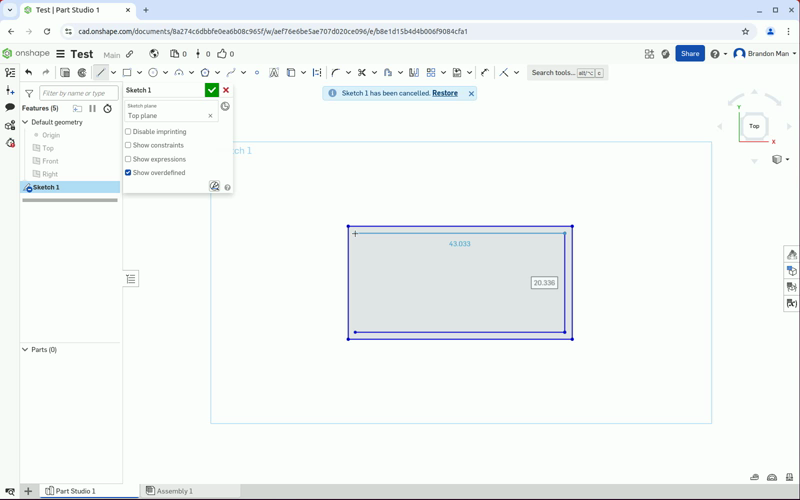
click(355, 233)
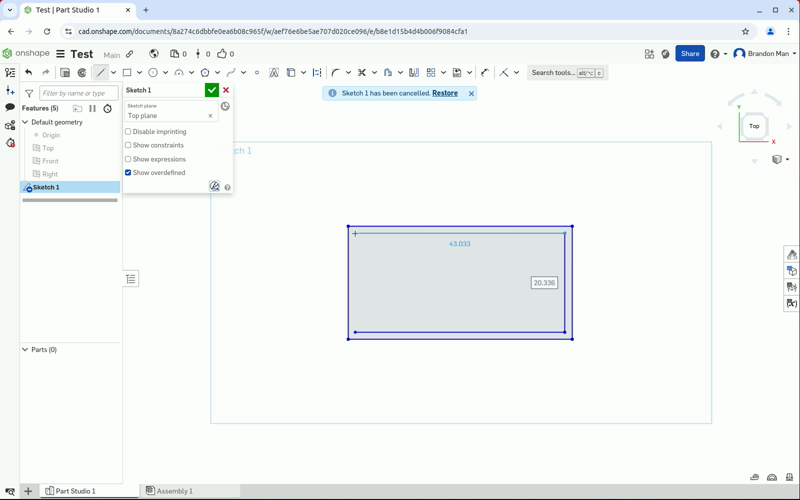
key_up(shift)
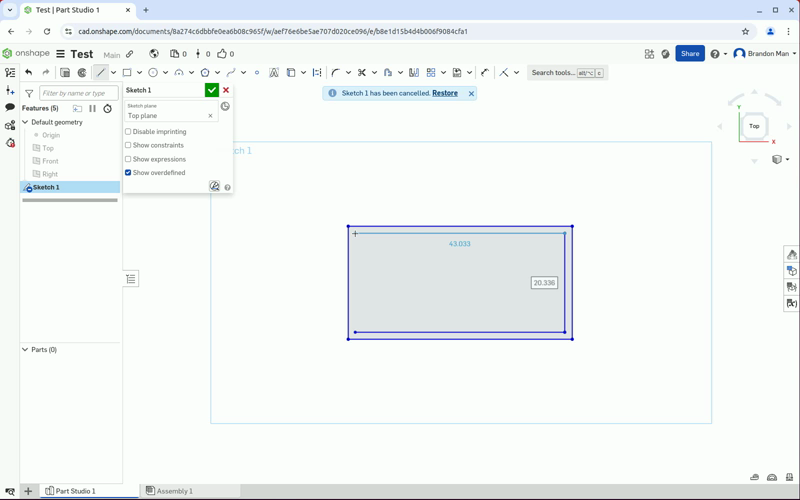
key_down(shift)
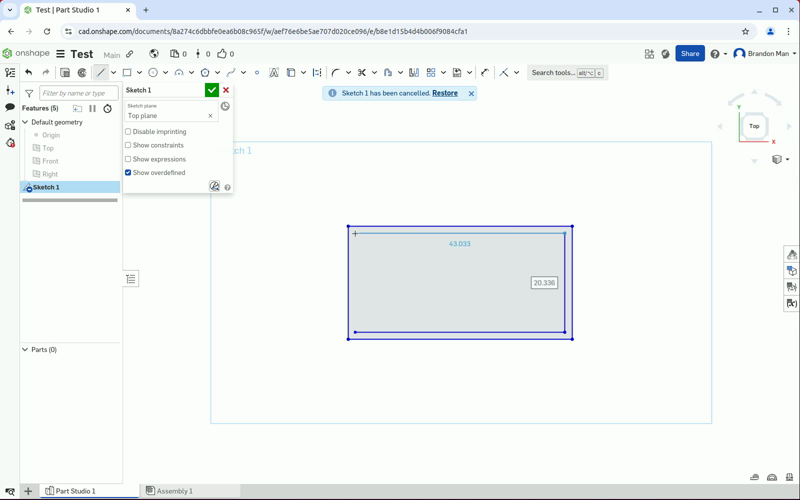
mouse_move(355, 332)
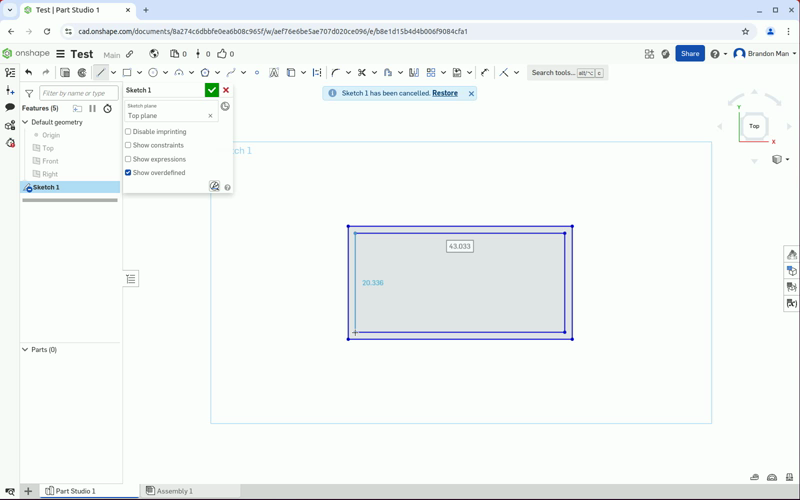
key_up(shift)
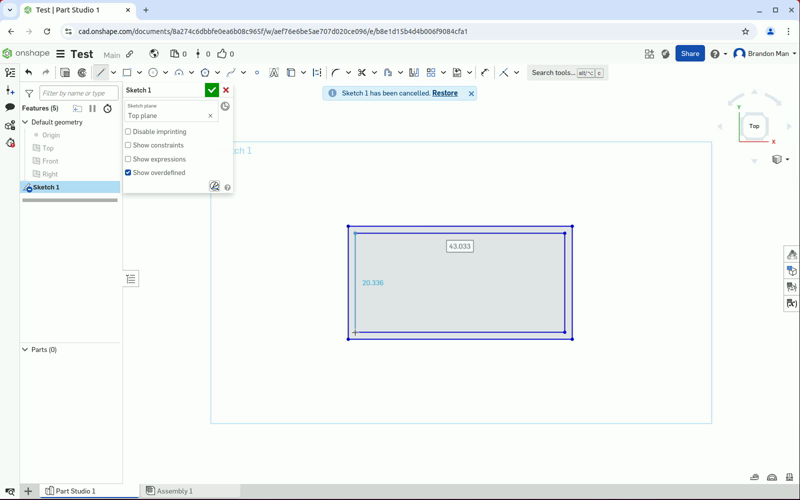
click(355, 332)
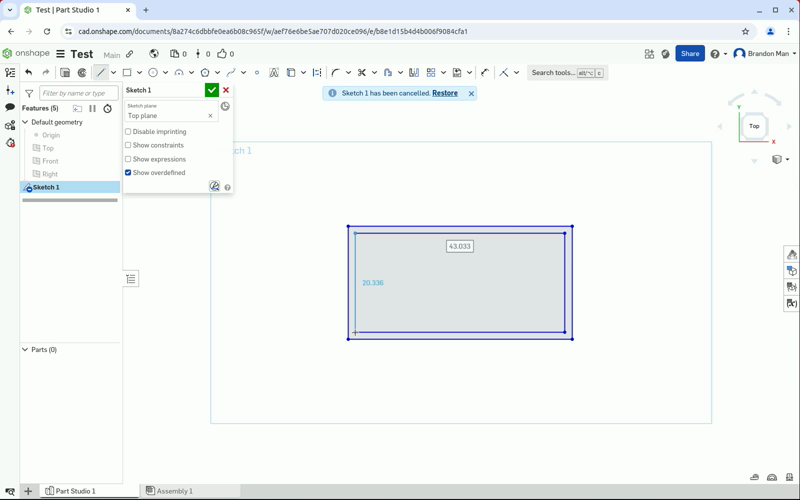
key(esc)
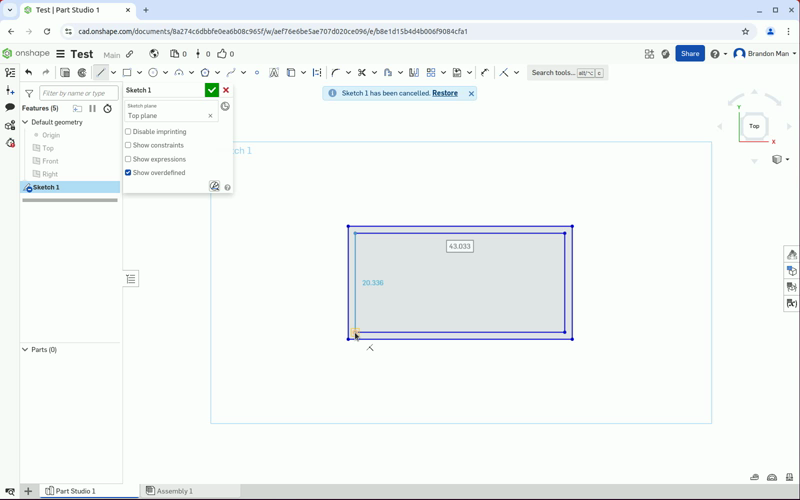
mouse_move(352, 305)
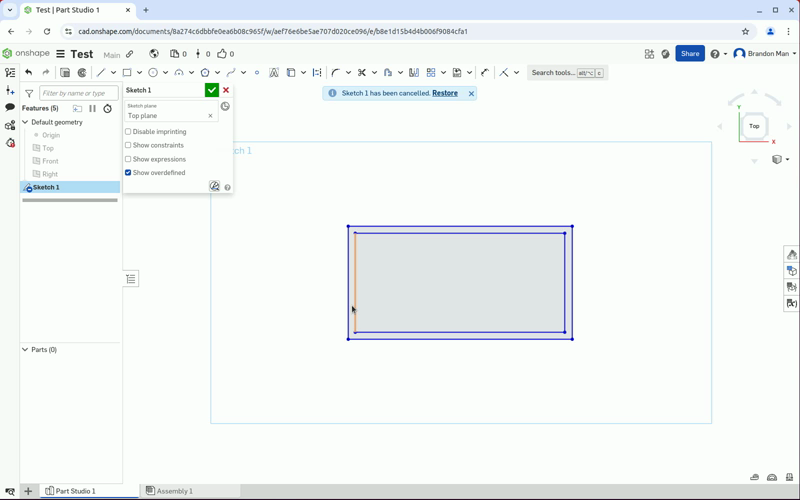
click(352, 305)
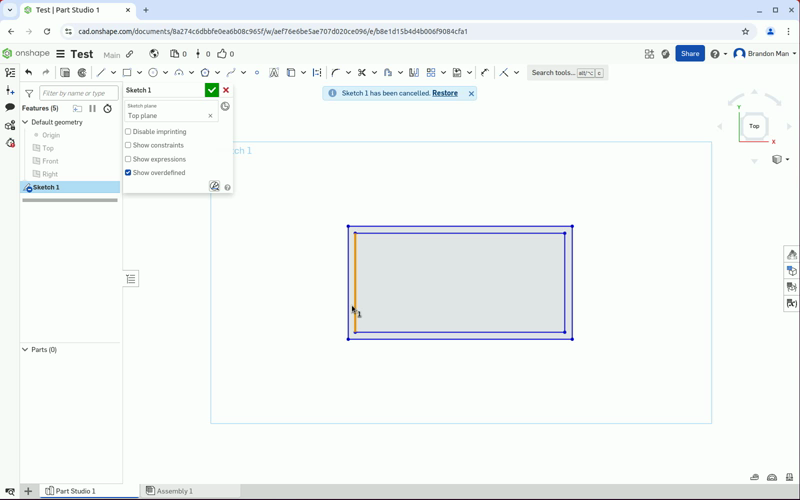
mouse_move(73, 352)
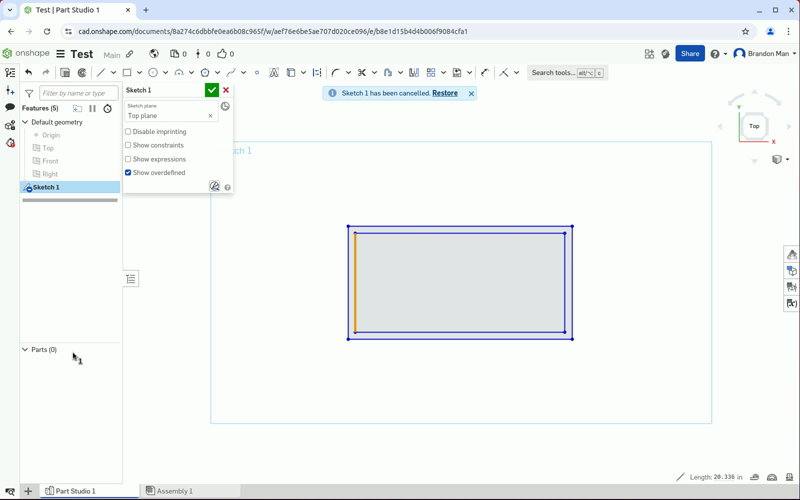
key(shift+y)
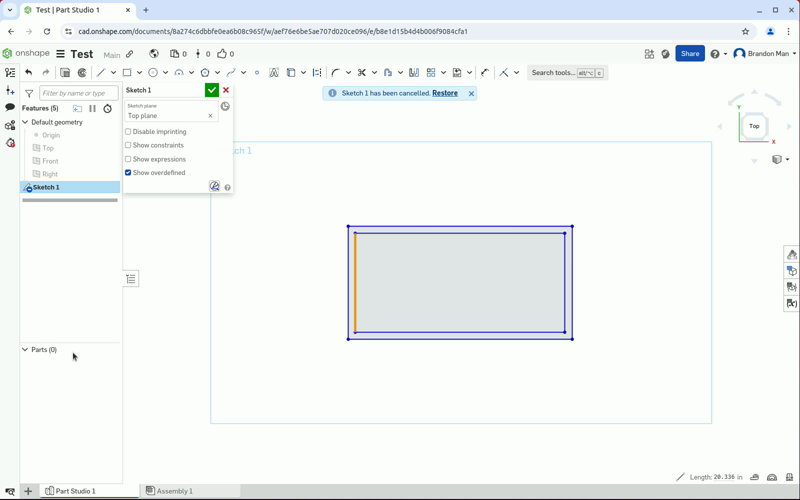
key(shift+e)
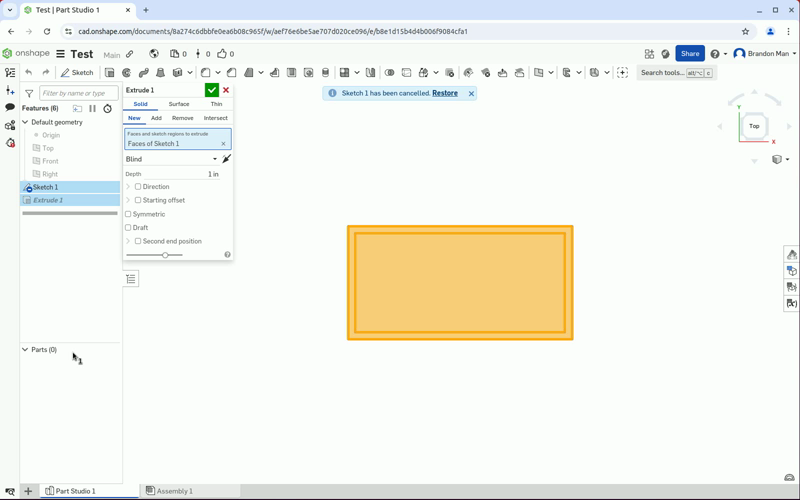
mouse_move(143, 106)
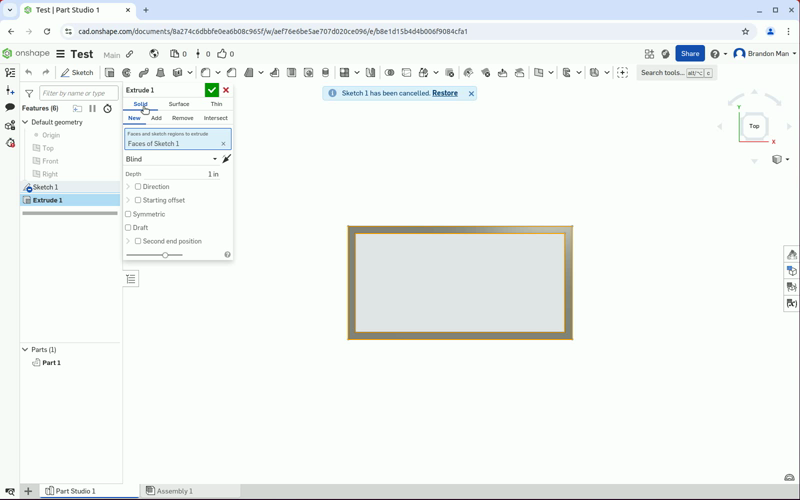
click(143, 106)
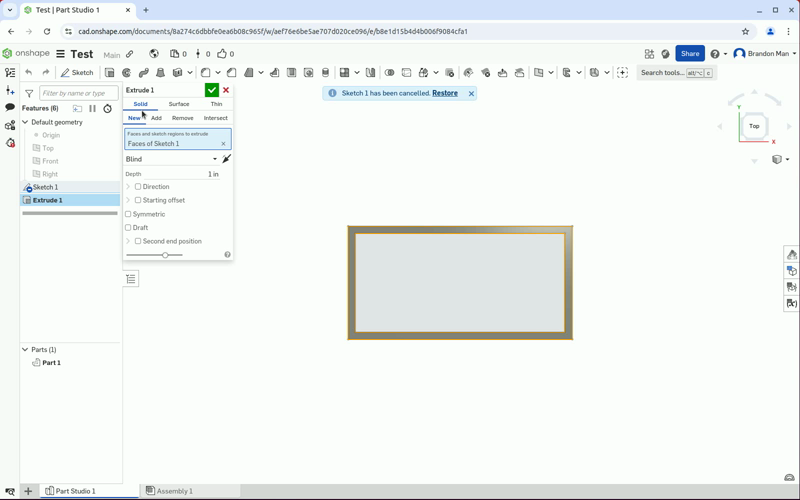
mouse_move(137, 120)
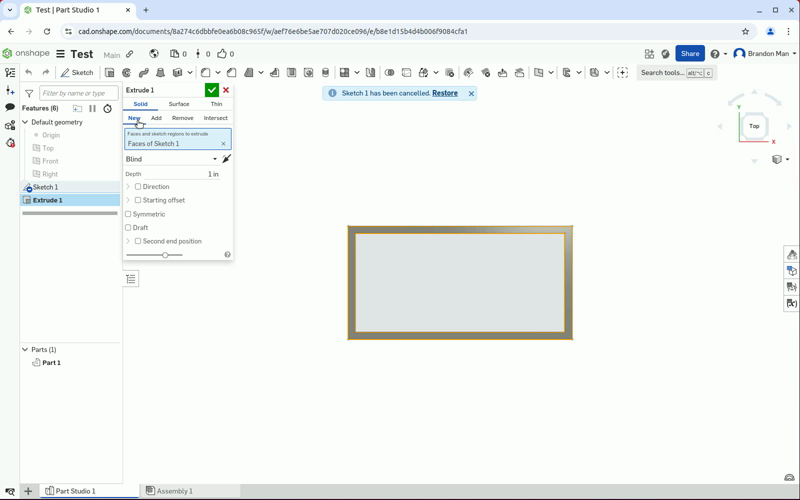
click(137, 120)
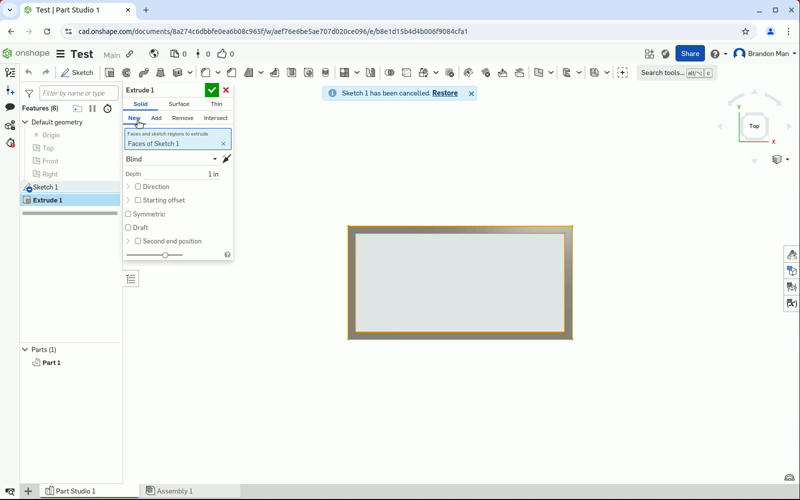
key(tab, 4)
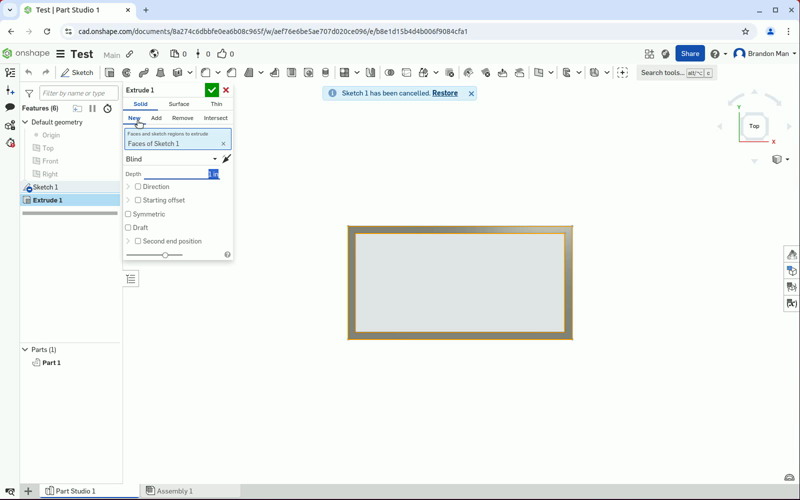
text(5.777)
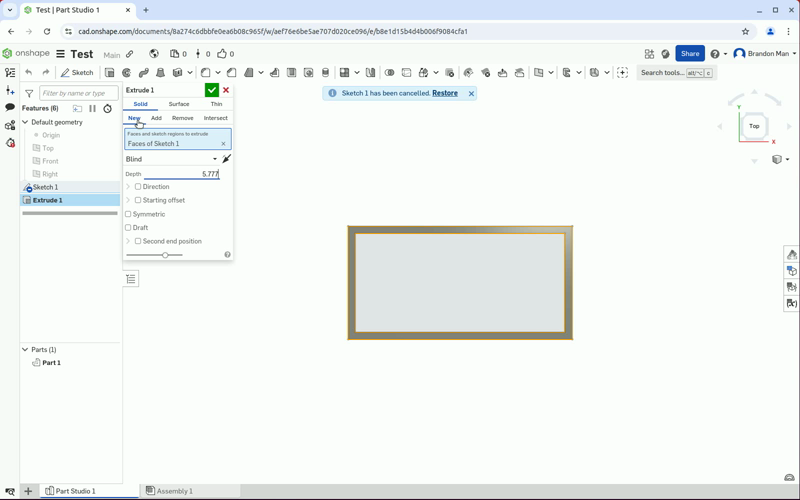
key(enter)
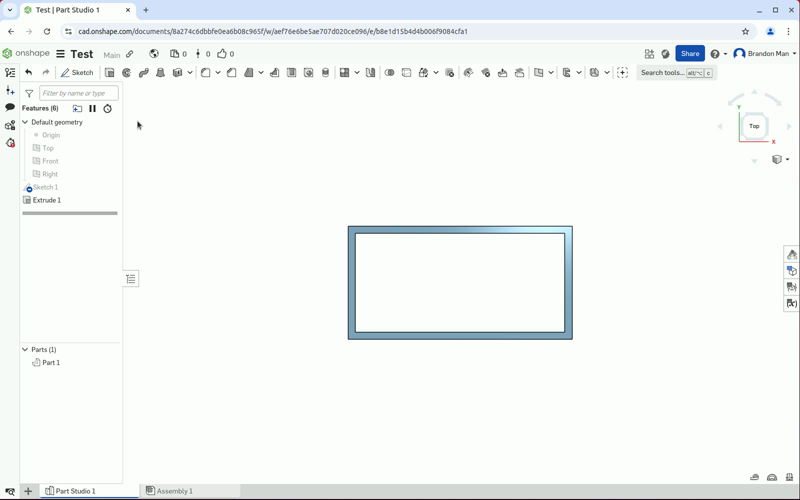
key(shift+h)
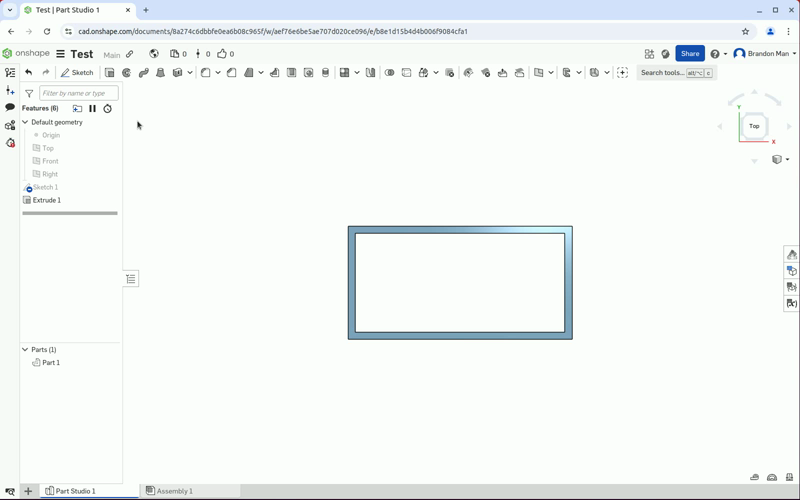
key(shift+h)
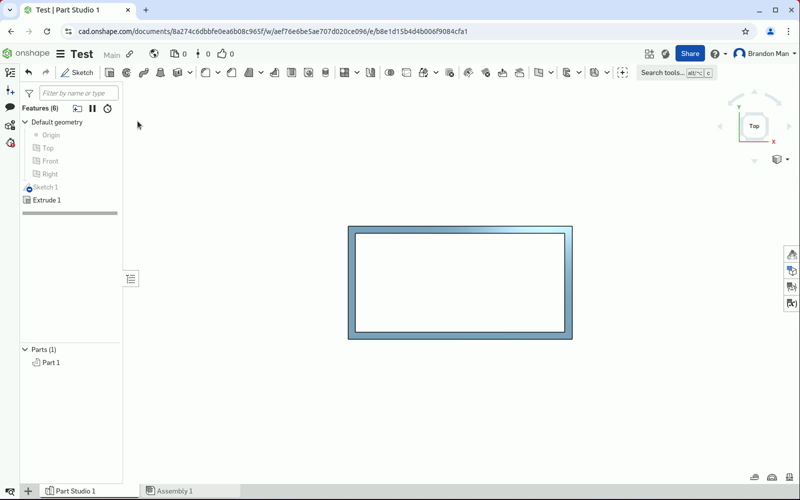
mouse_move(73, 189)
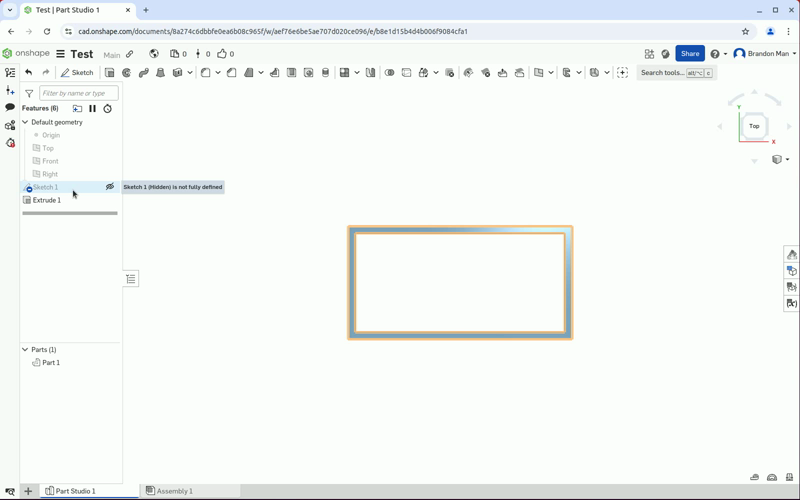
click(73, 189)
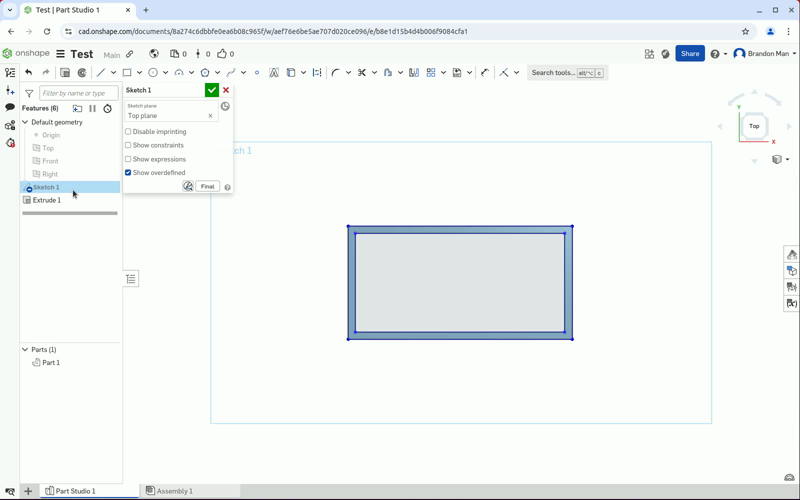
mouse_move(229, 92)
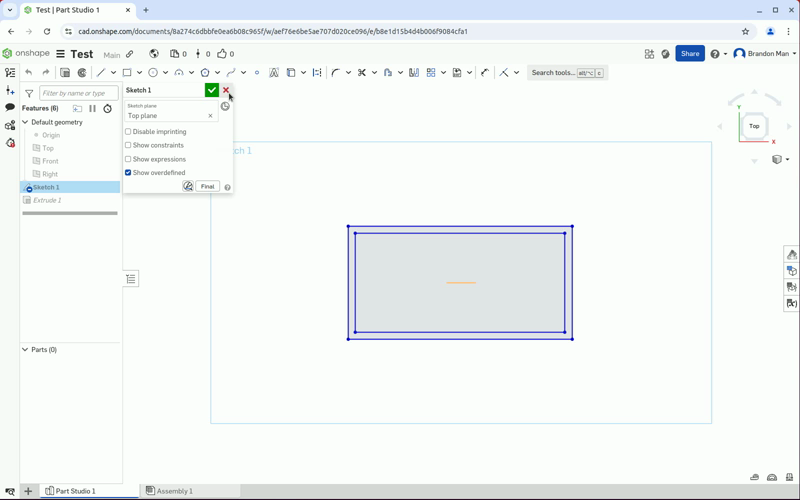
click(229, 92)
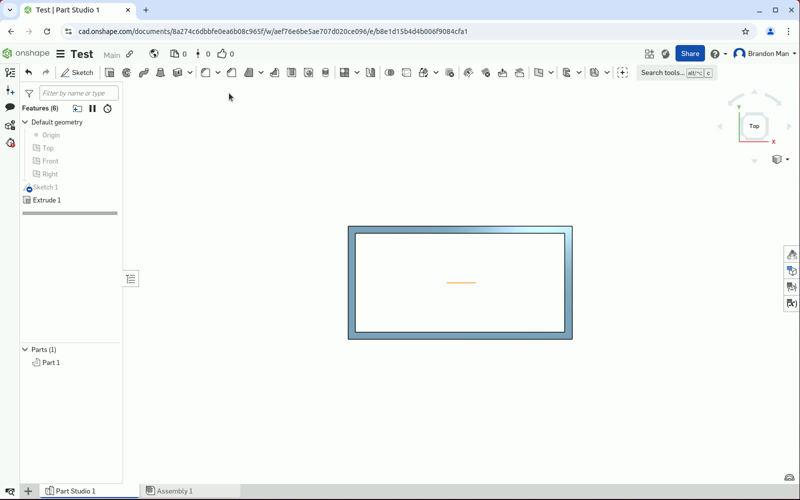
mouse_move(73, 352)
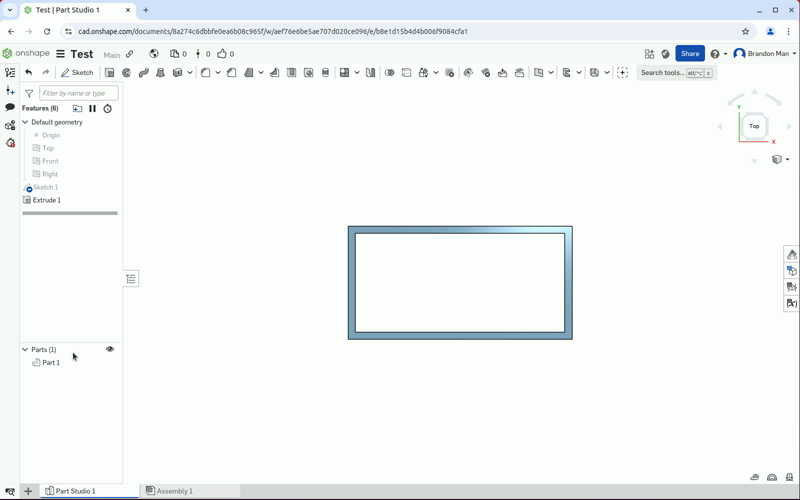
key(y)
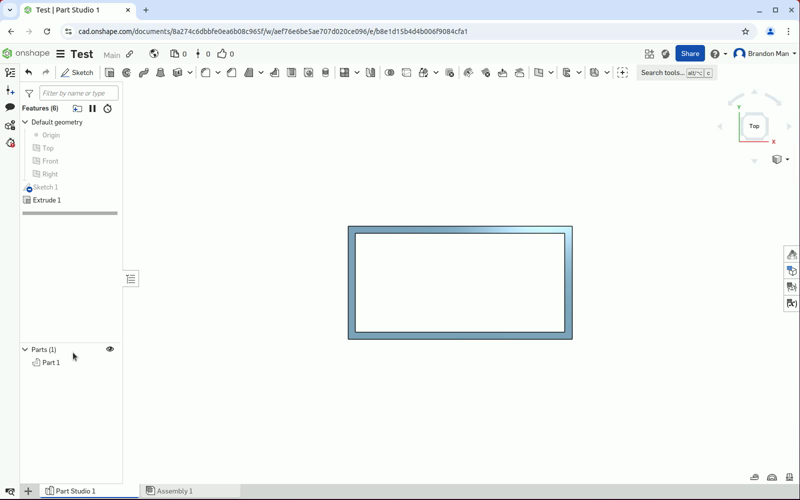
key(shift+p)
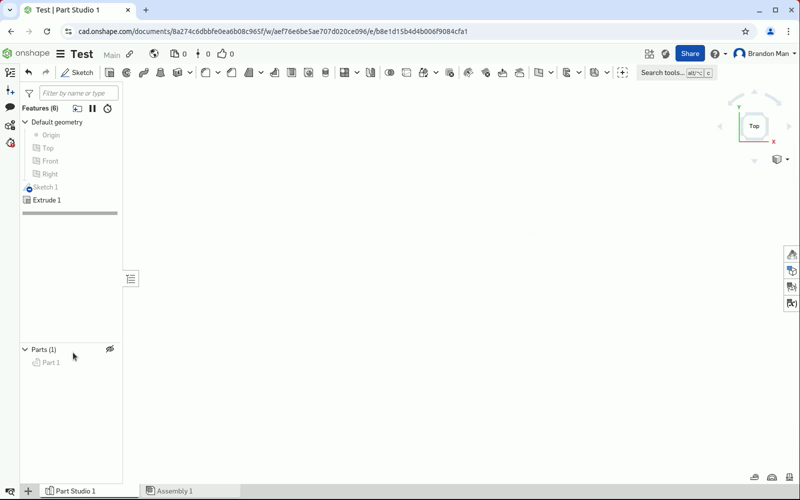
key(space)
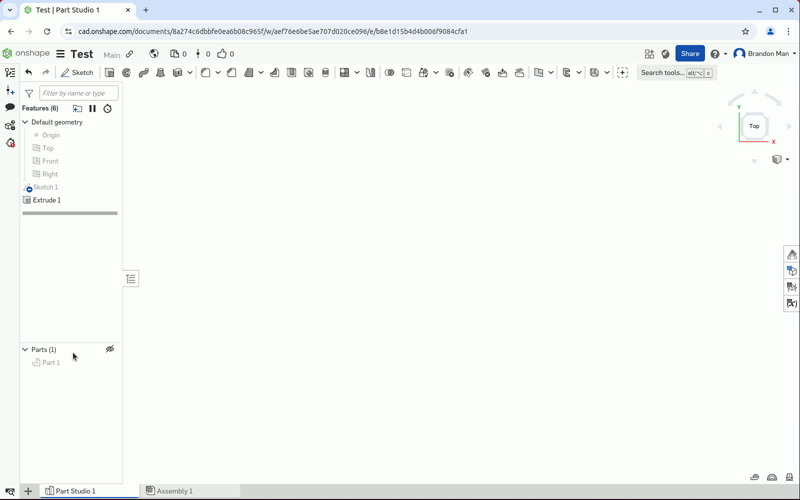
key_down(shift)
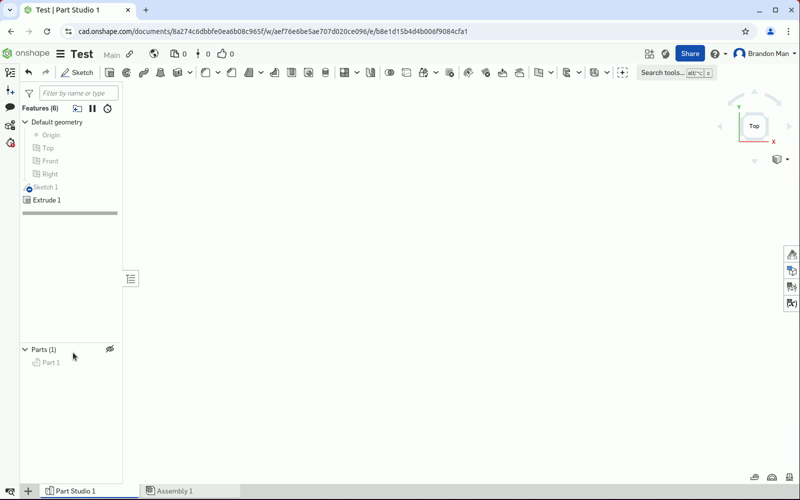
key(up)
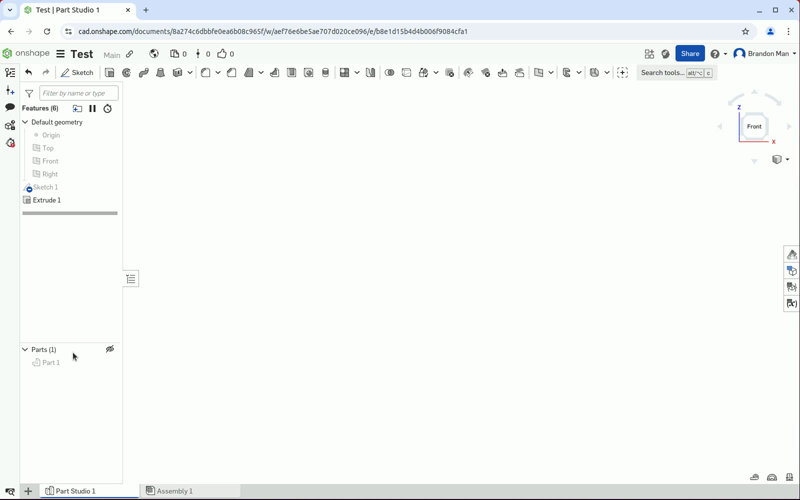
key_up(shift)
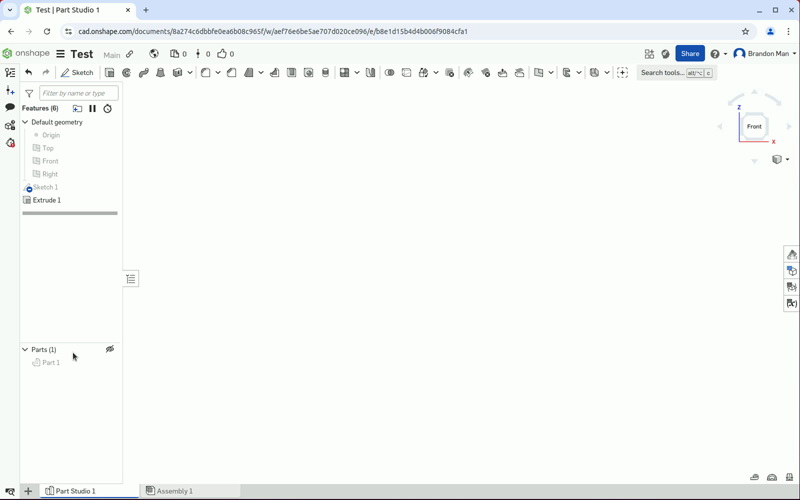
mouse_move(73, 352)
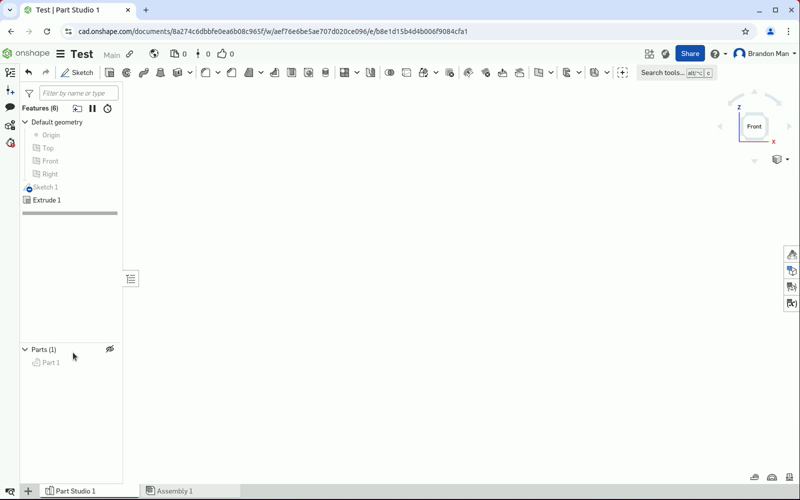
key(shift+y)
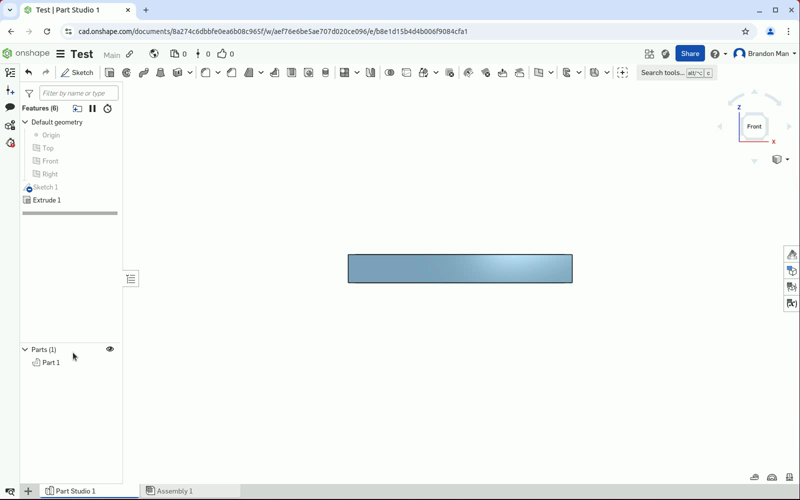
mouse_move(541, 75)
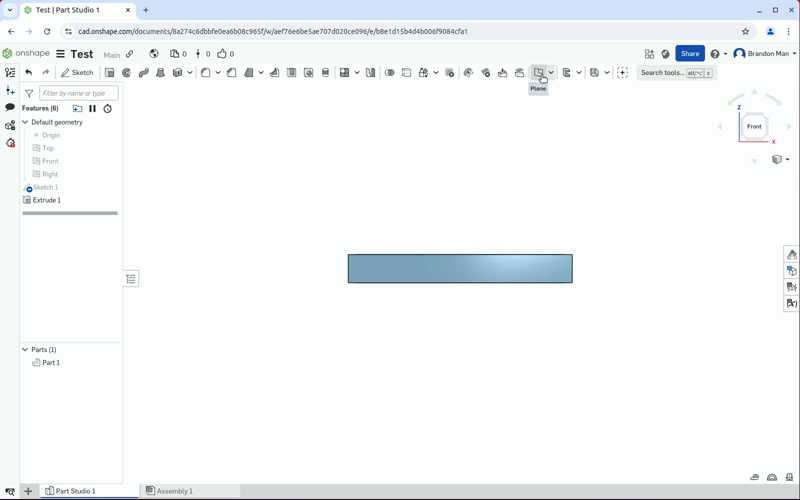
click(541, 75)
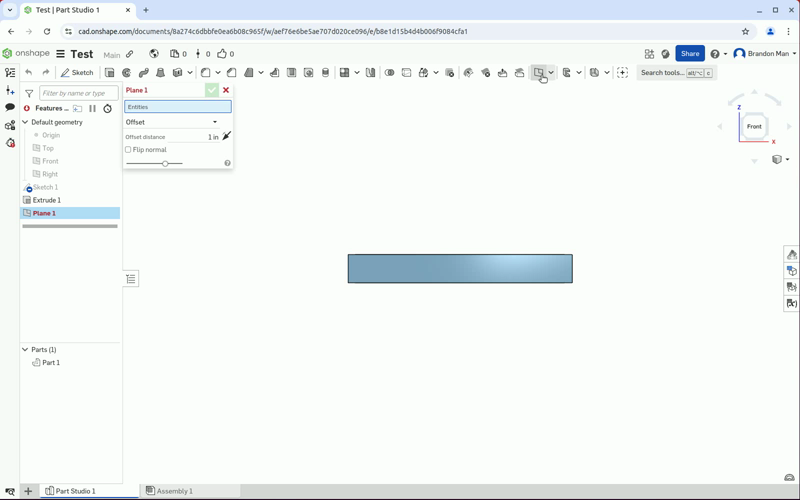
mouse_move(73, 163)
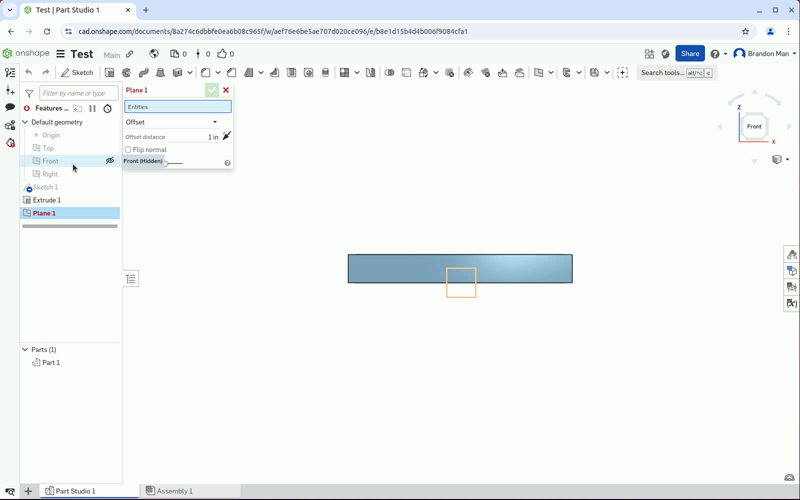
click(73, 163)
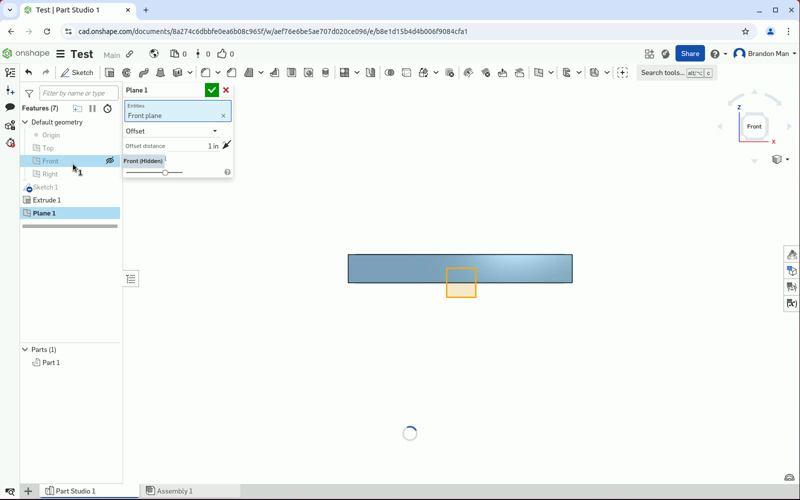
key(tab, 2)
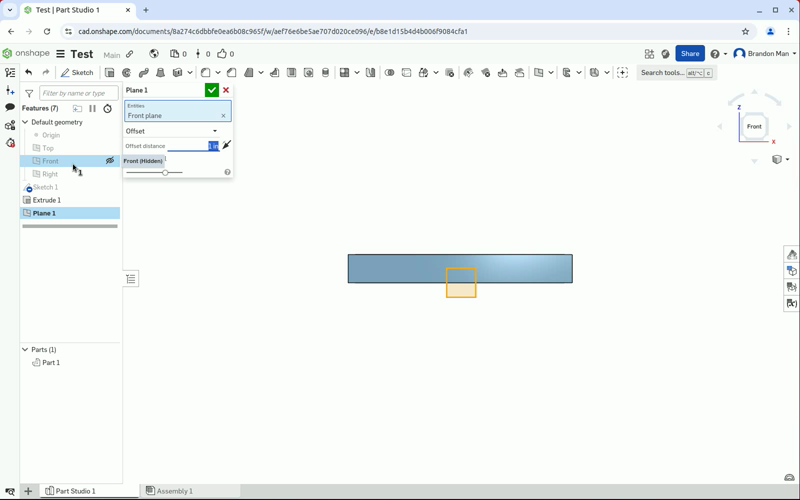
text(11.554)
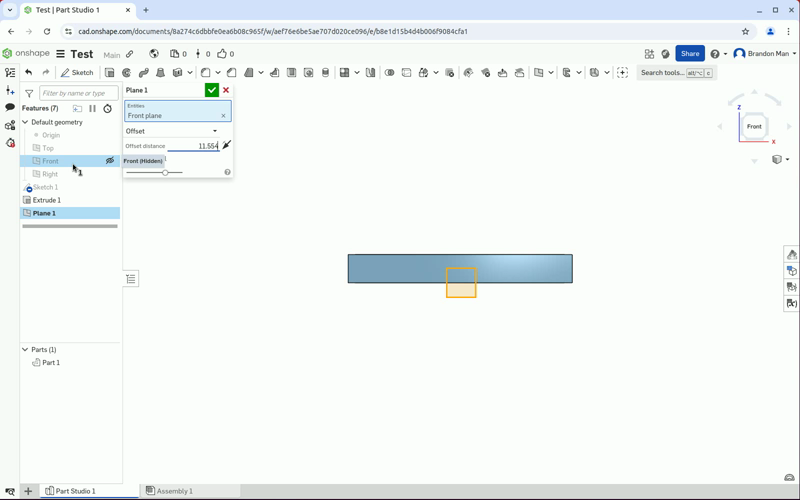
key(enter, 2)
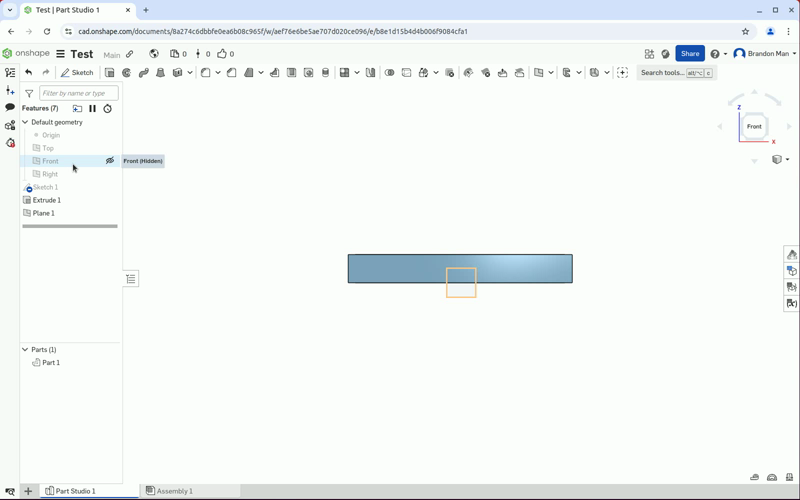
key(shift+s)
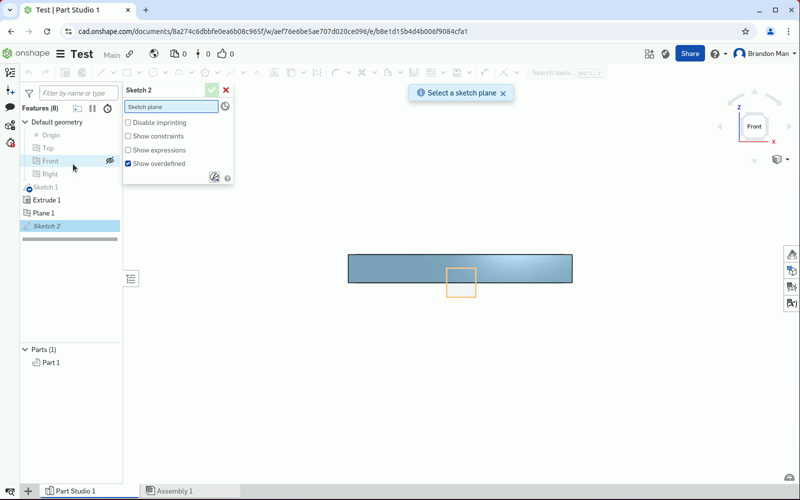
mouse_move(73, 215)
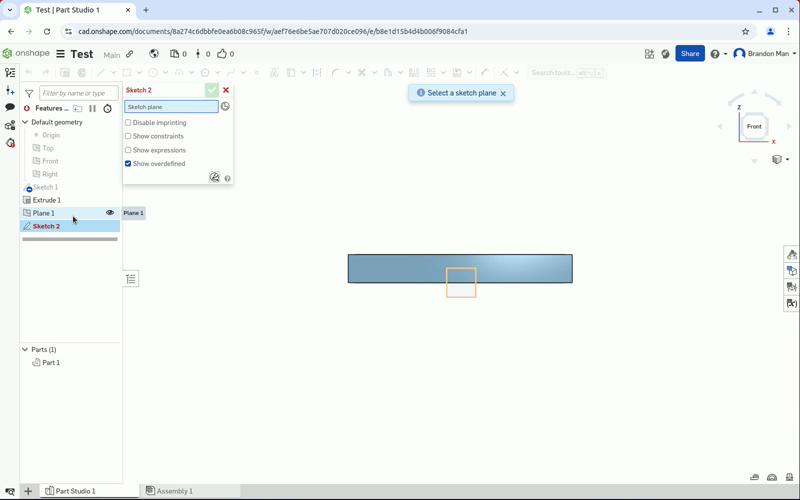
click(73, 215)
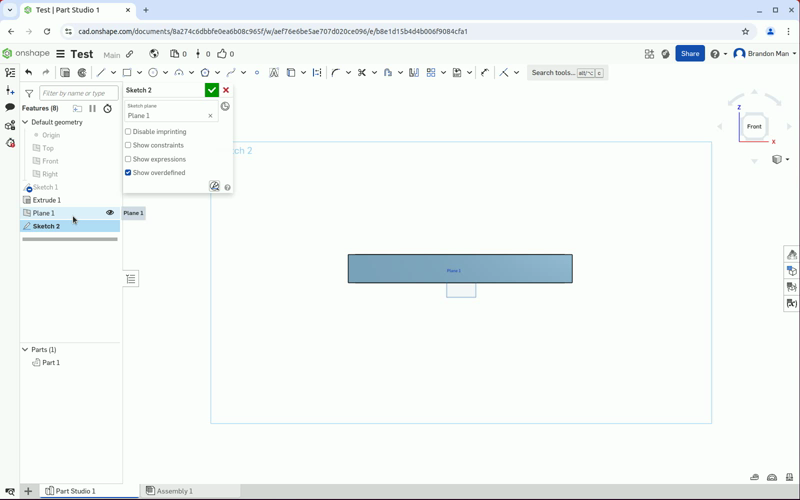
mouse_move(73, 352)
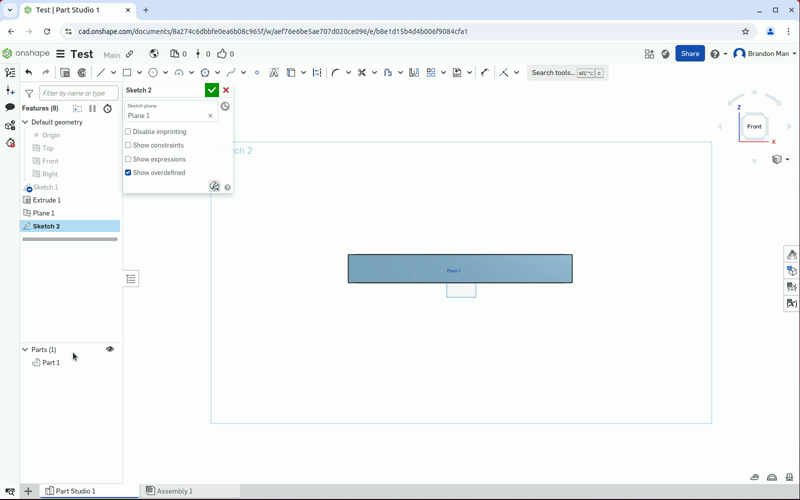
key(y)
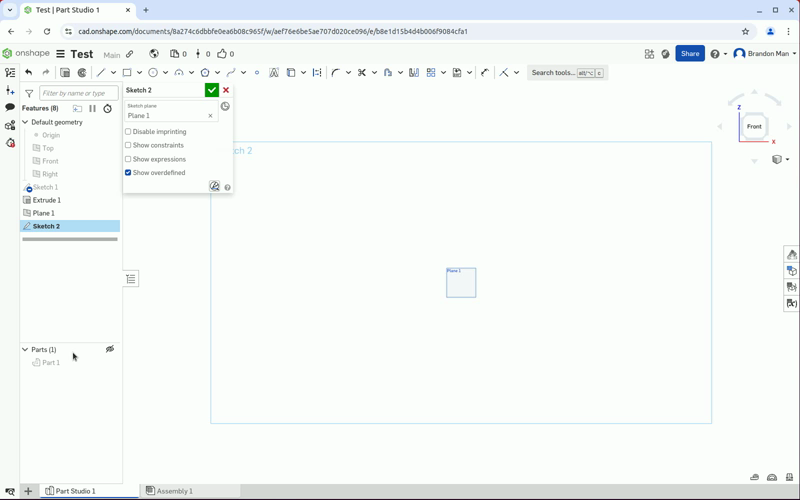
key(c)
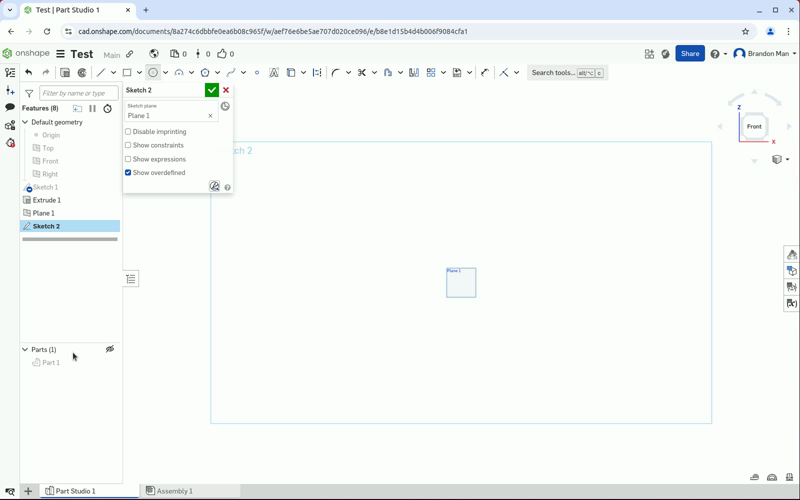
key_down(shift)
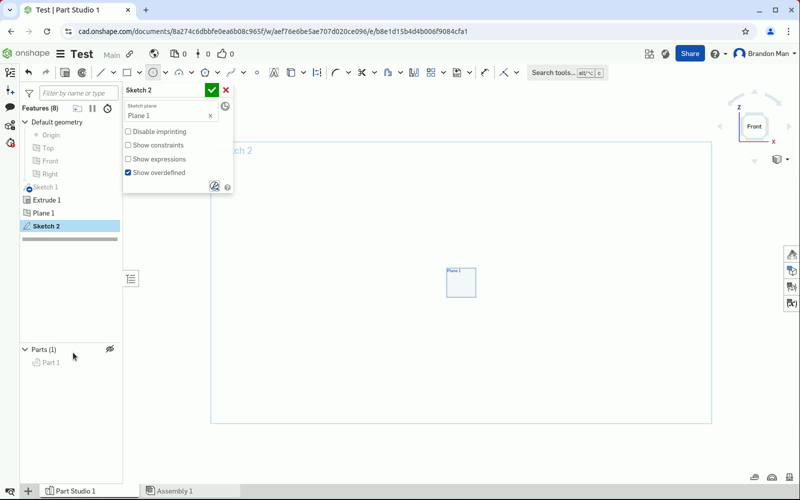
mouse_move(377, 268)
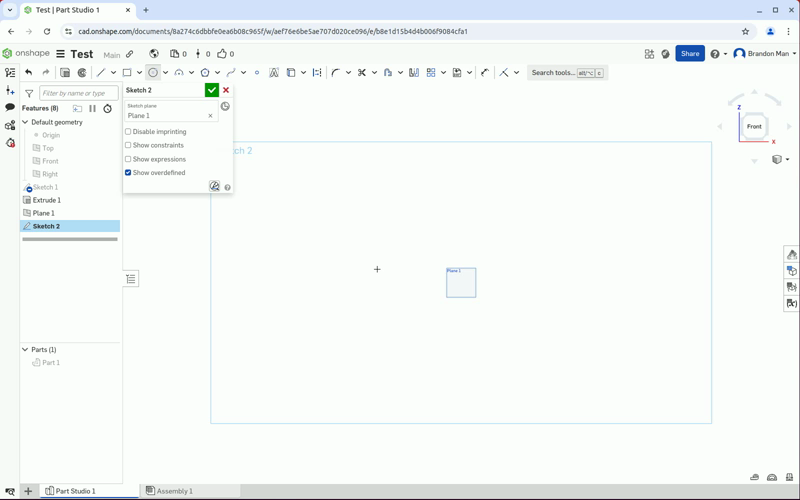
click(377, 268)
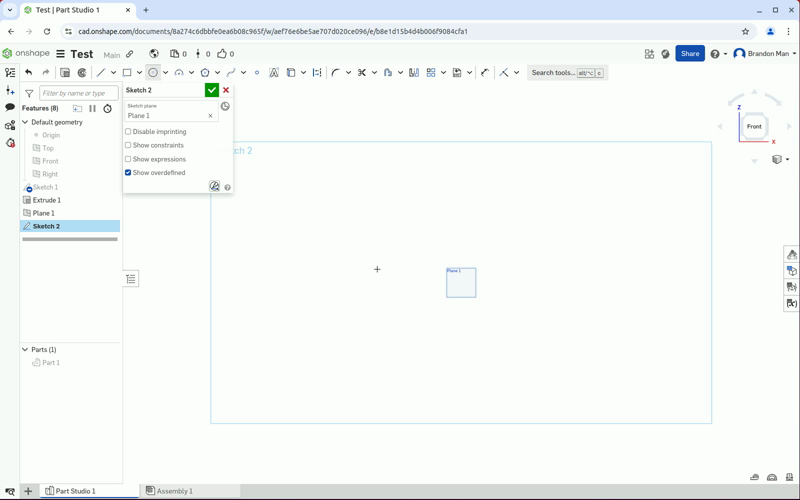
key_up(shift)
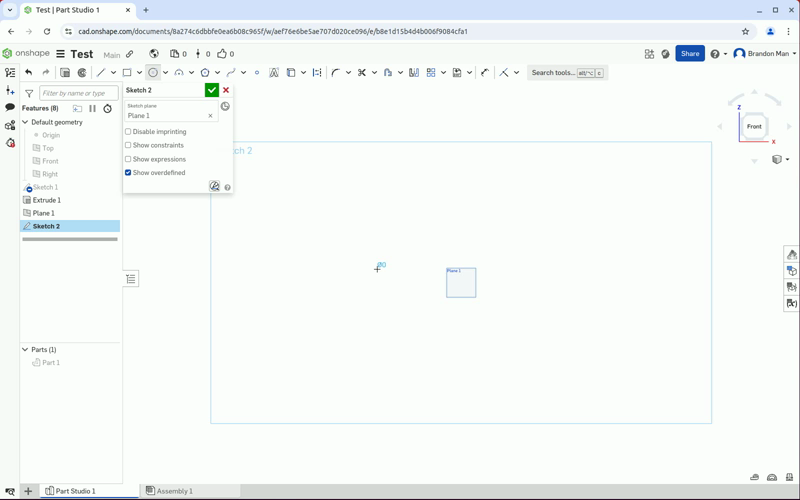
mouse_move(384, 268)
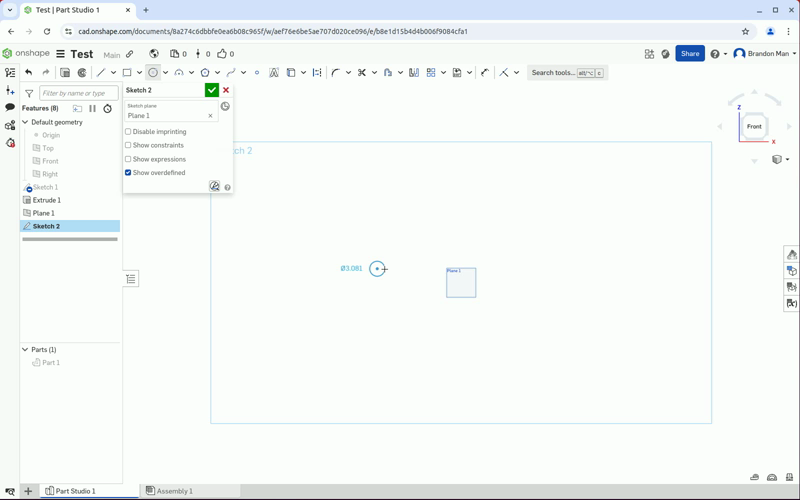
click(384, 268)
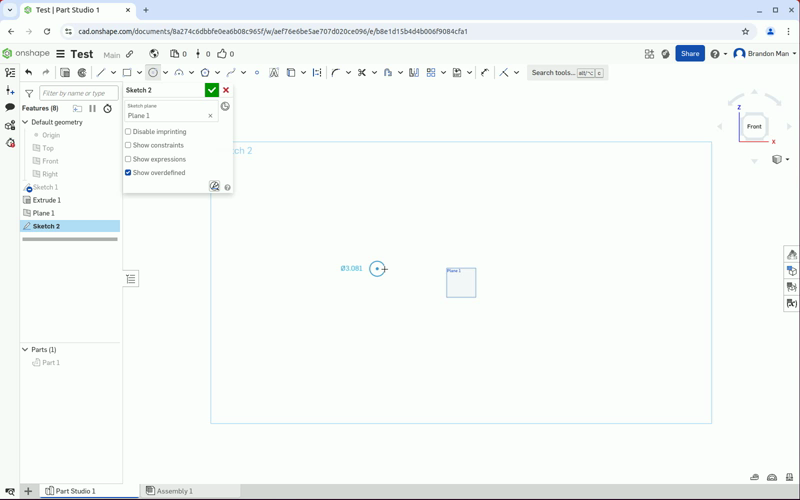
key(esc)
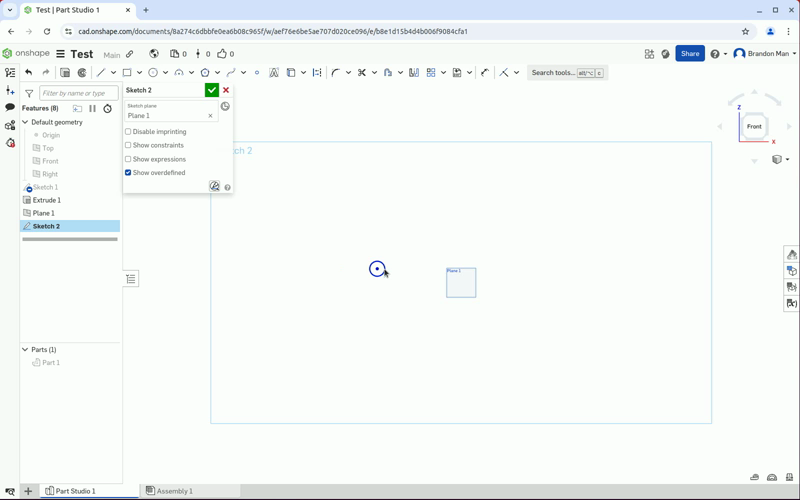
mouse_move(377, 270)
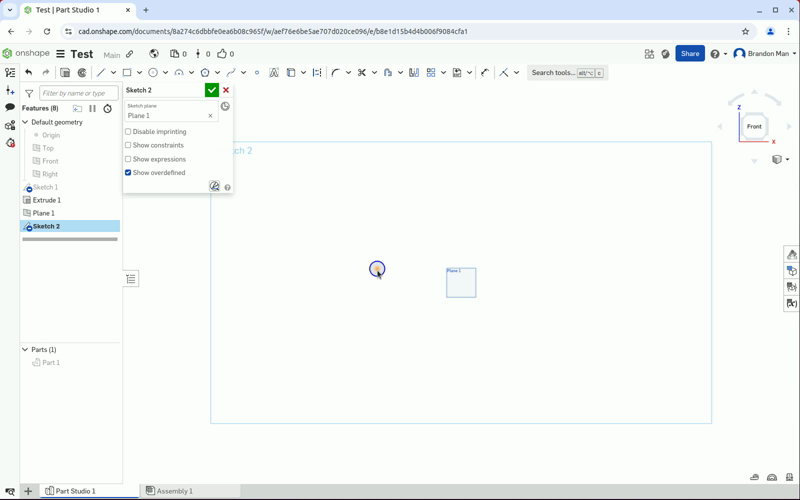
scroll(6)
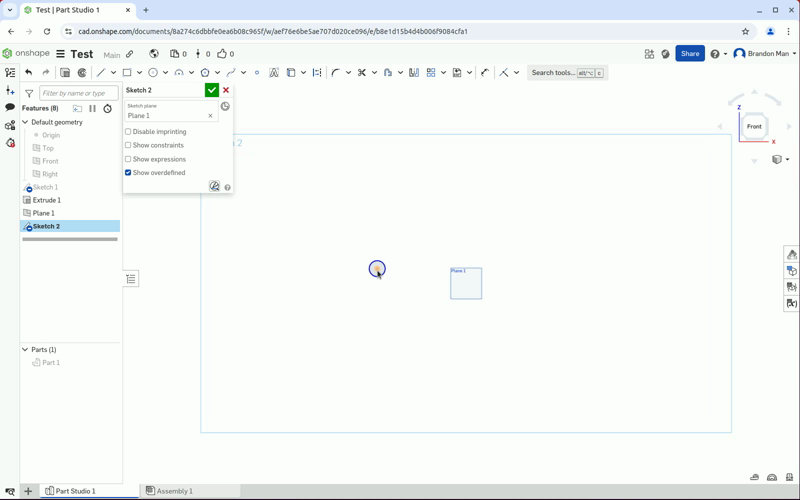
scroll(6)
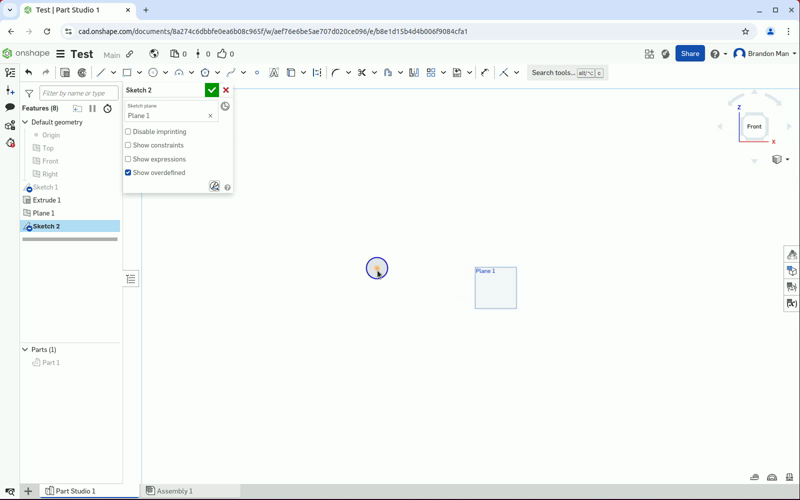
scroll(6)
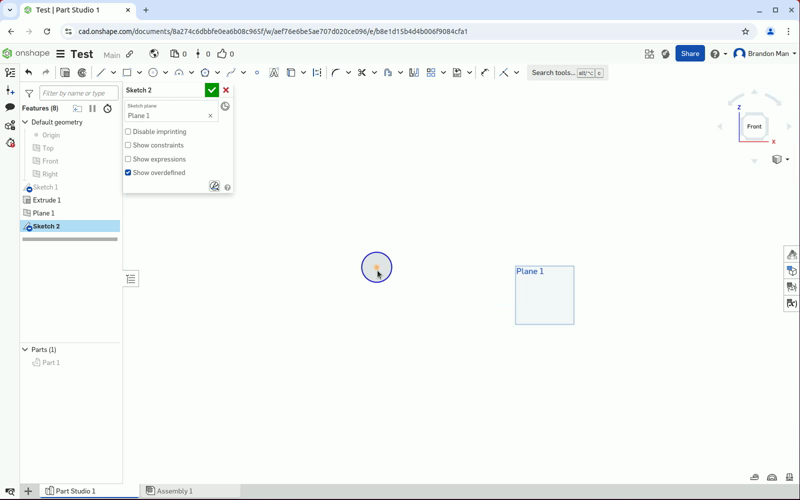
scroll(6)
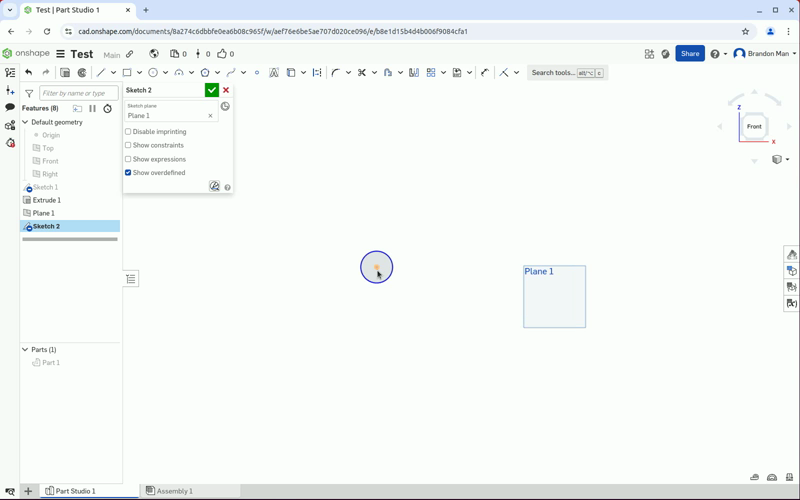
scroll(6)
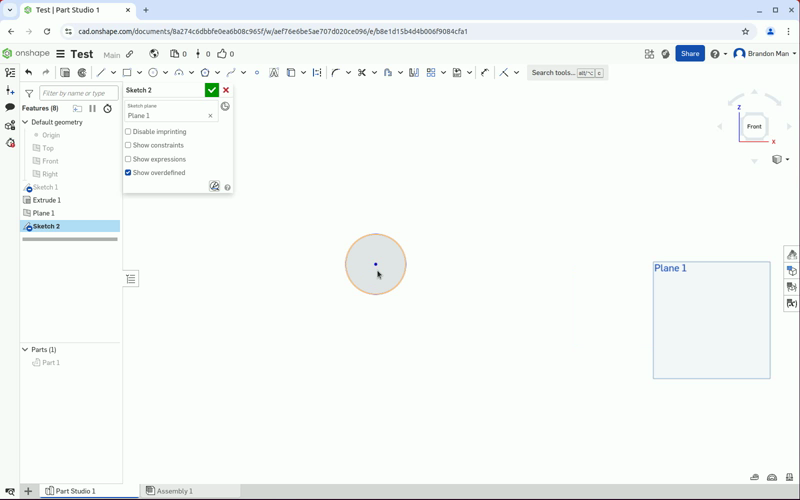
scroll(6)
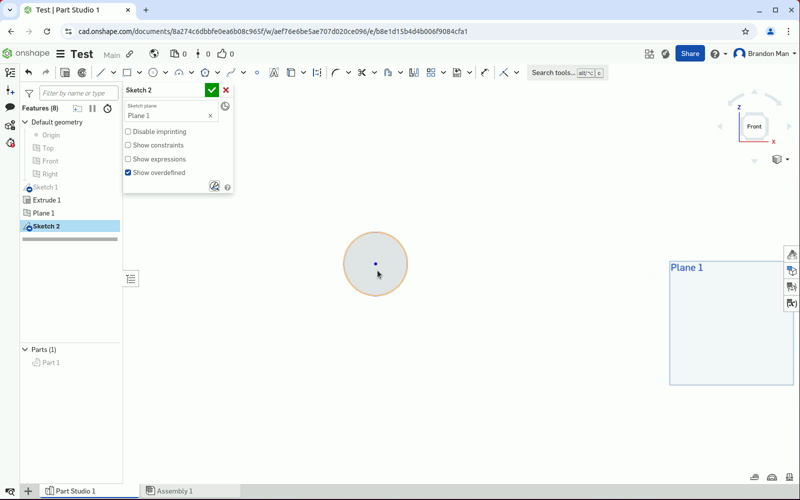
scroll(6)
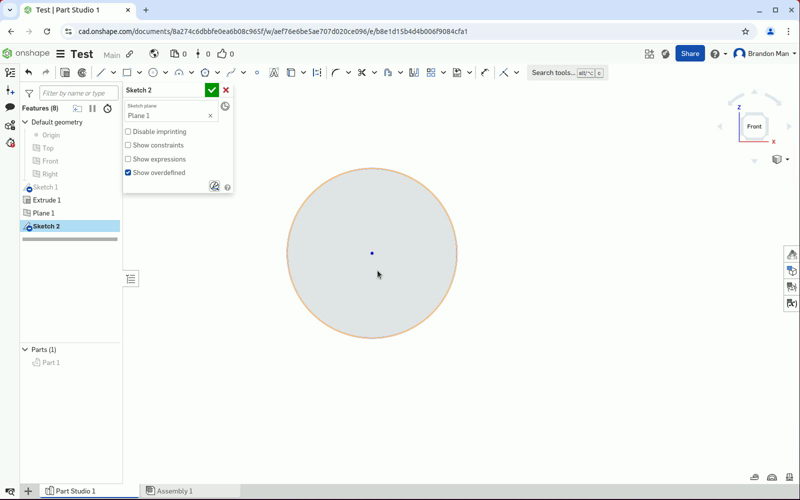
click(377, 270)
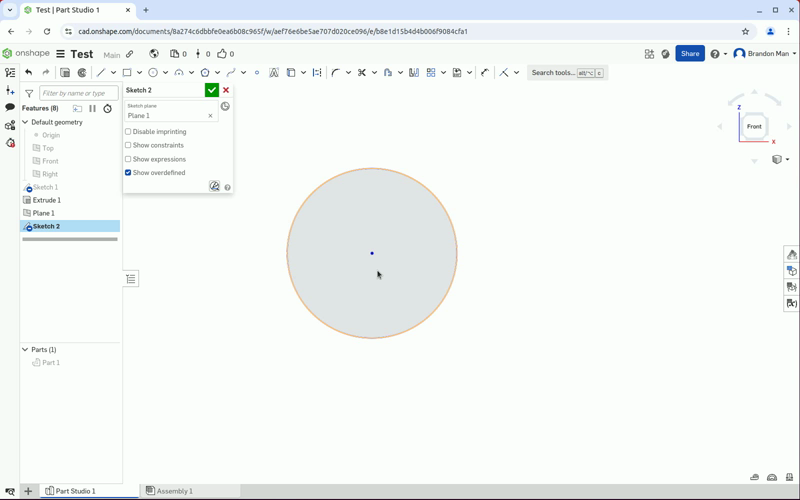
scroll(-6)
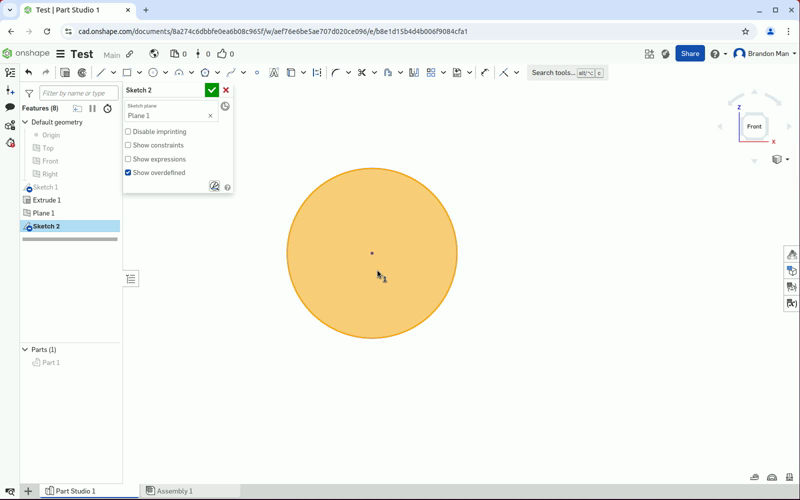
scroll(-6)
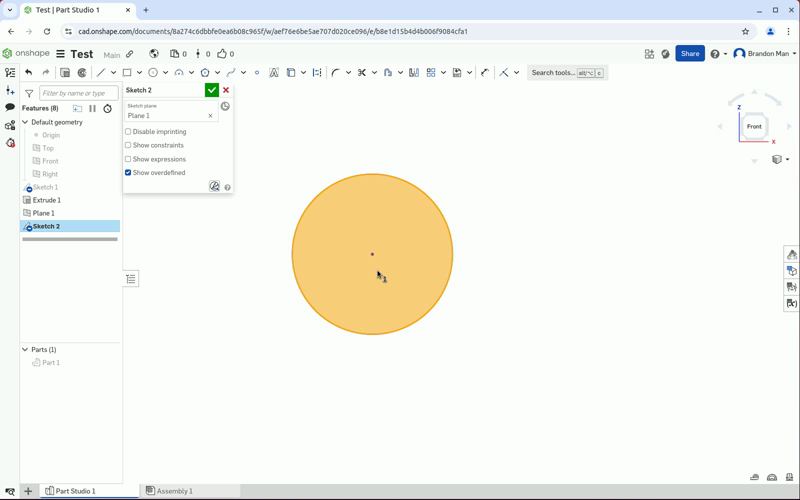
scroll(-6)
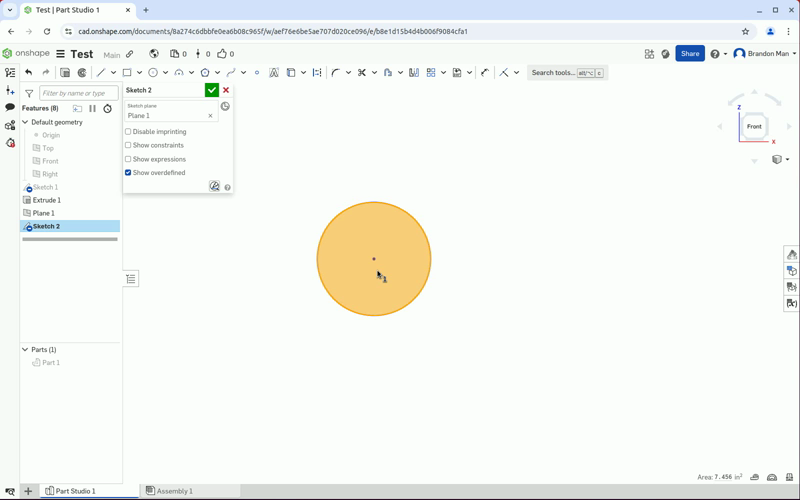
scroll(-6)
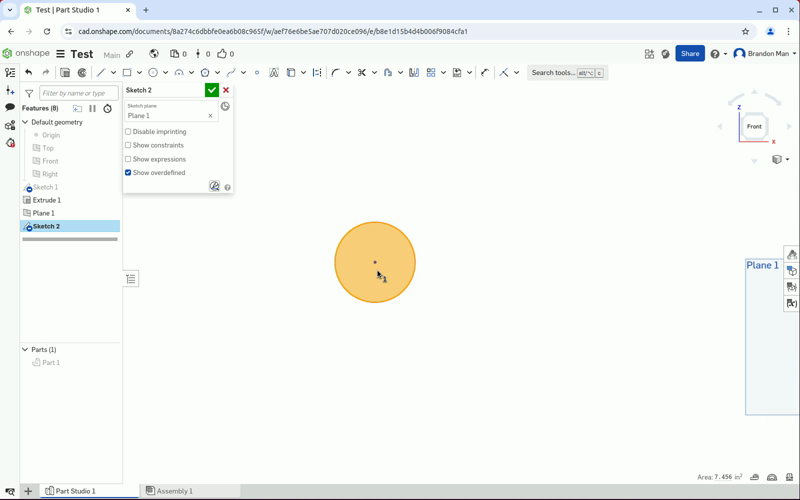
scroll(-6)
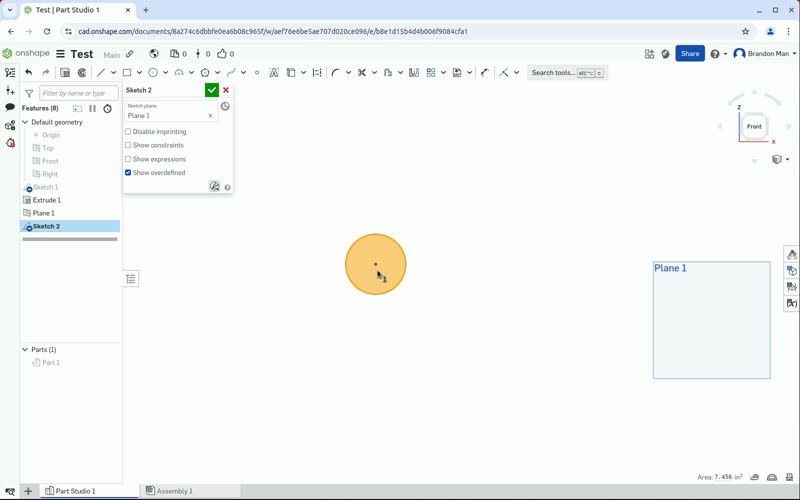
scroll(-6)
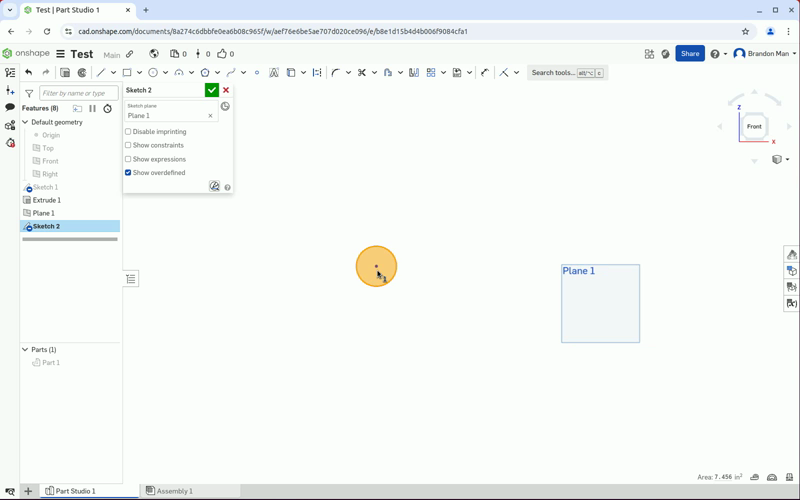
scroll(-6)
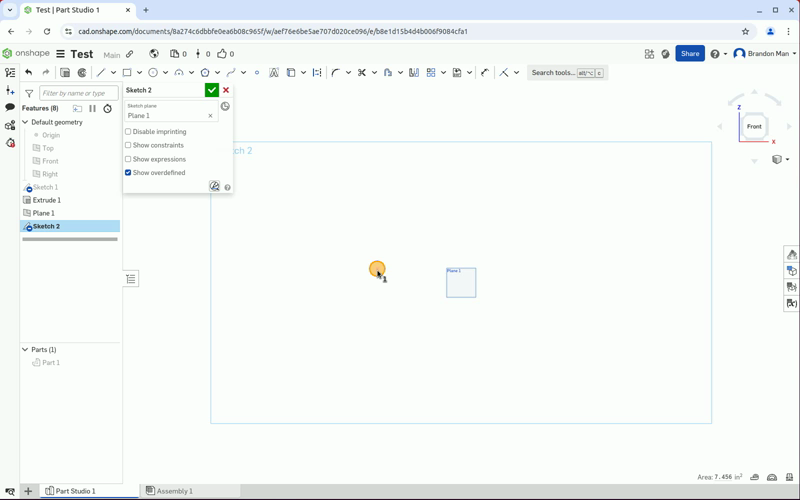
mouse_move(73, 352)
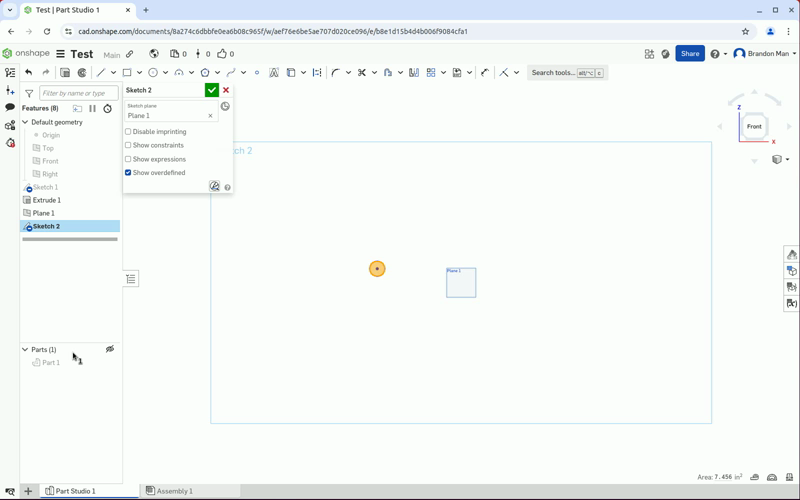
key(shift+y)
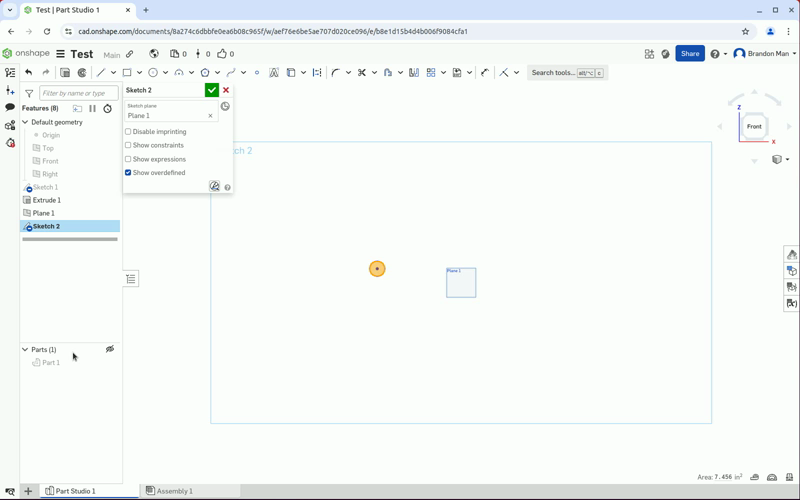
key(shift+e)
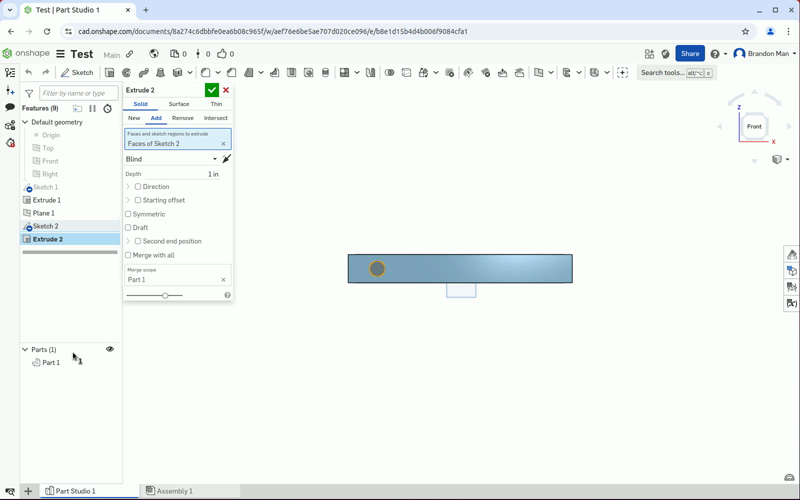
mouse_move(143, 106)
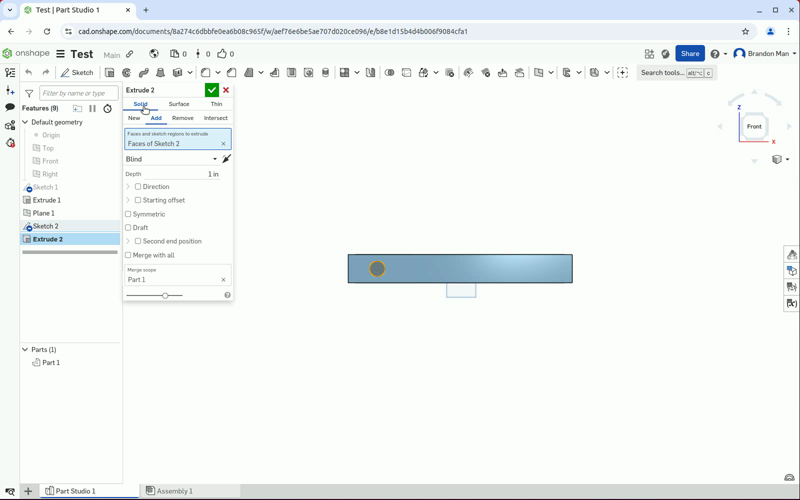
click(143, 106)
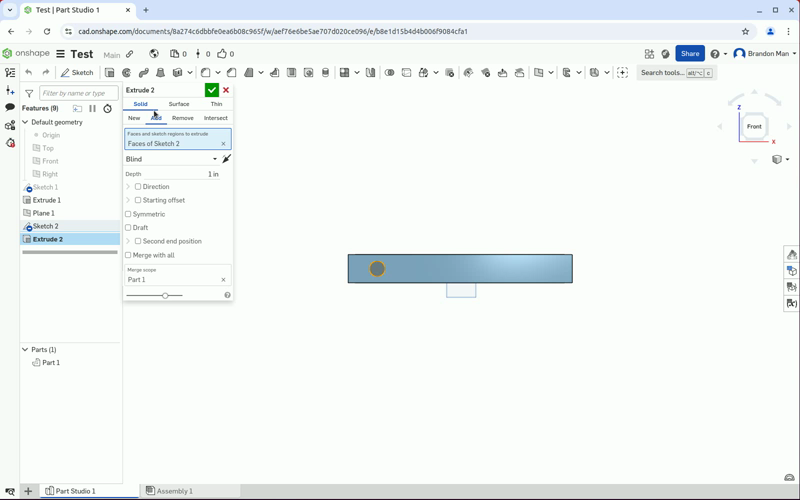
mouse_move(186, 120)
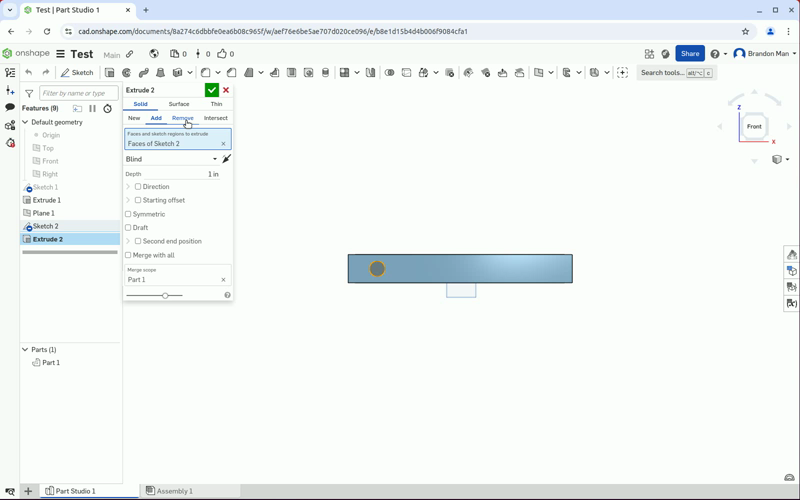
click(186, 120)
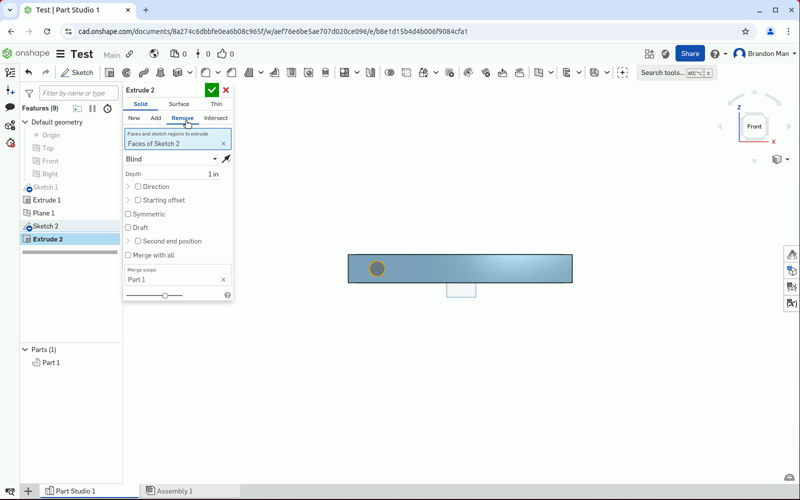
key(tab, 4)
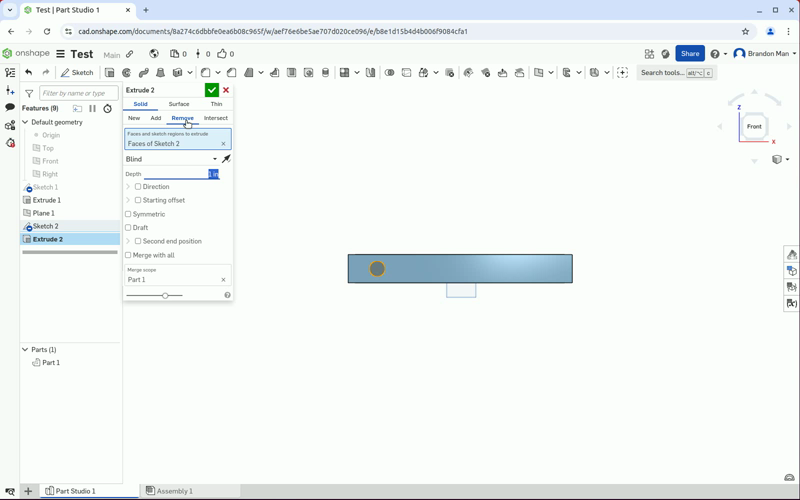
text(27.682)
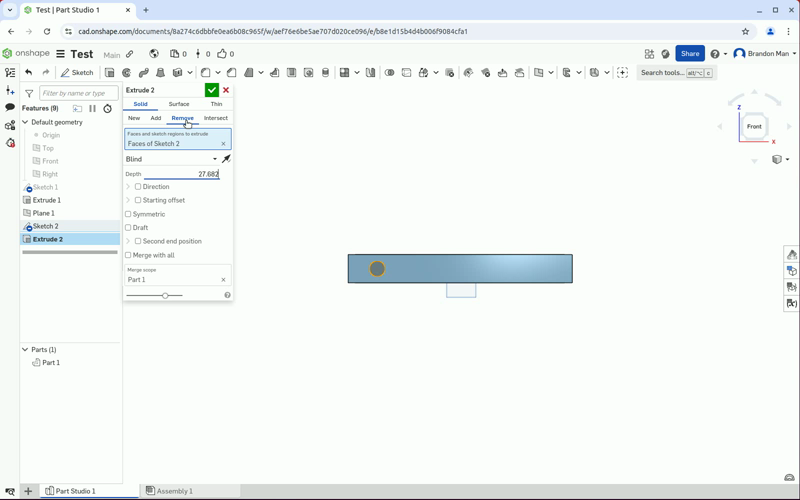
key(tab, 6)
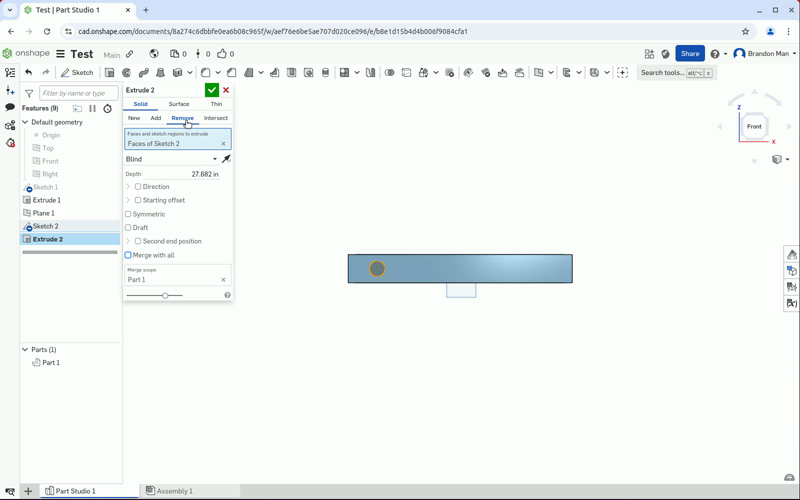
key(space)
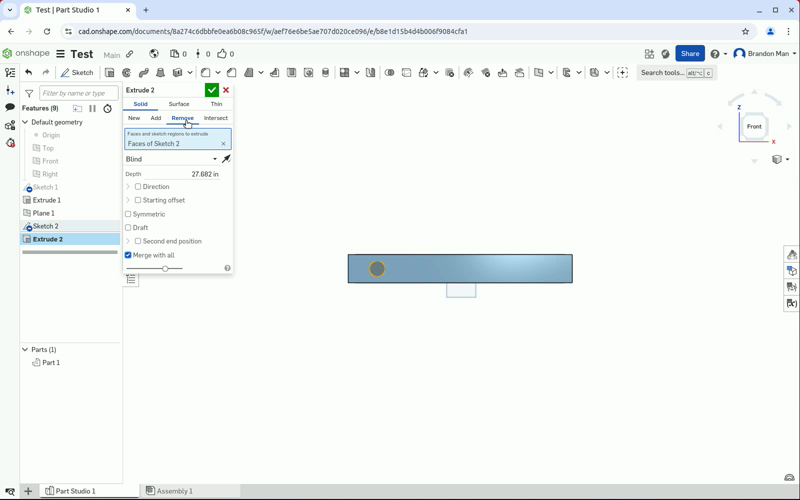
key(enter)
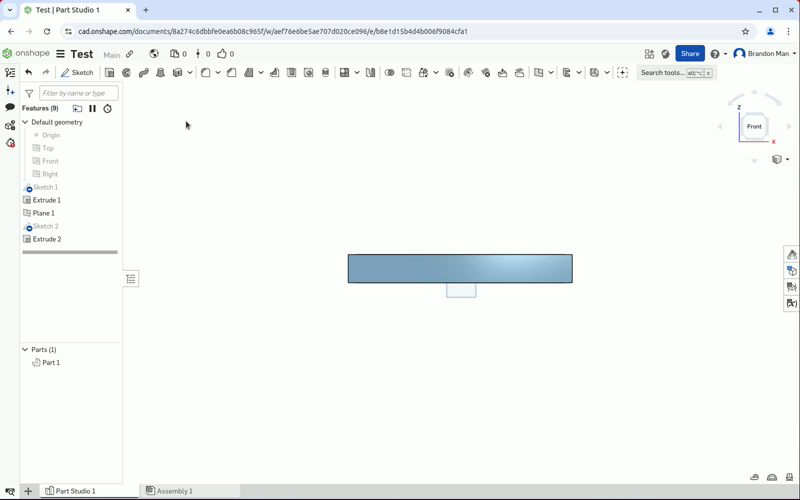
key(shift+h)
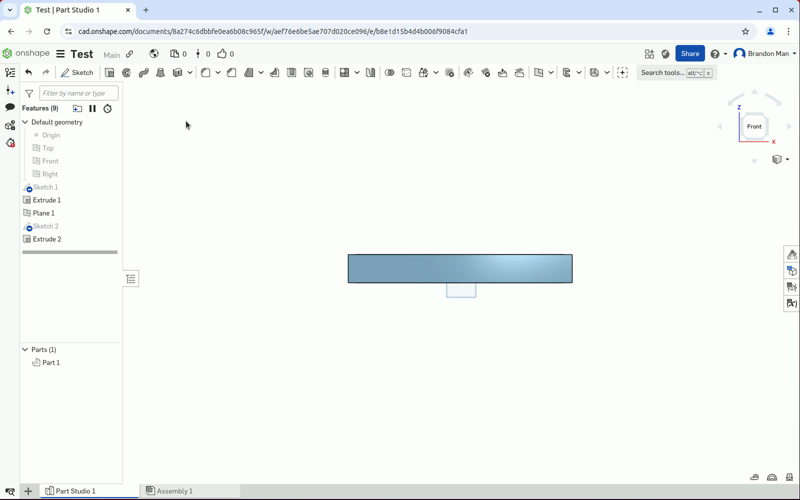
key(shift+h)
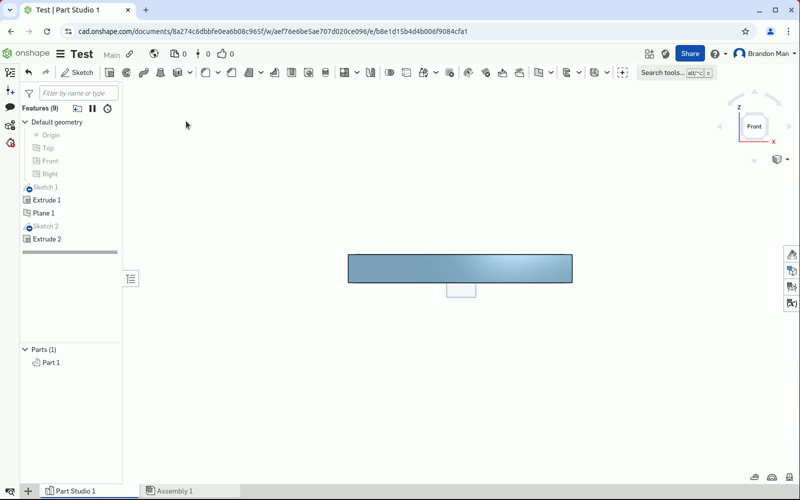
mouse_move(73, 189)
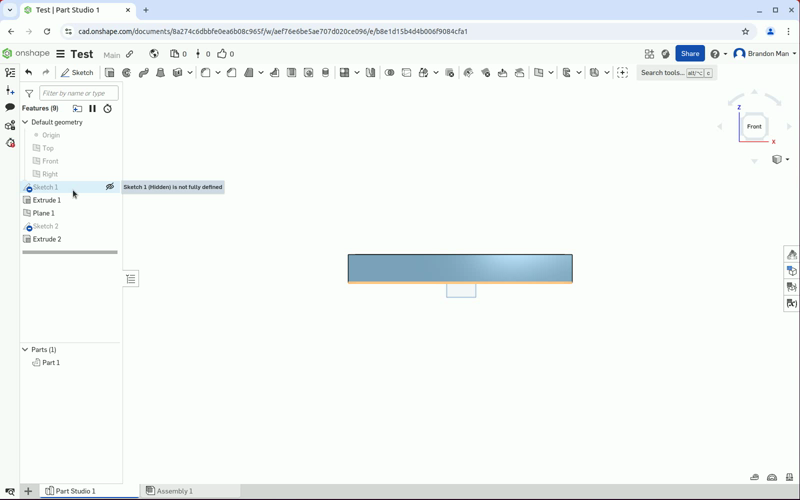
click(73, 189)
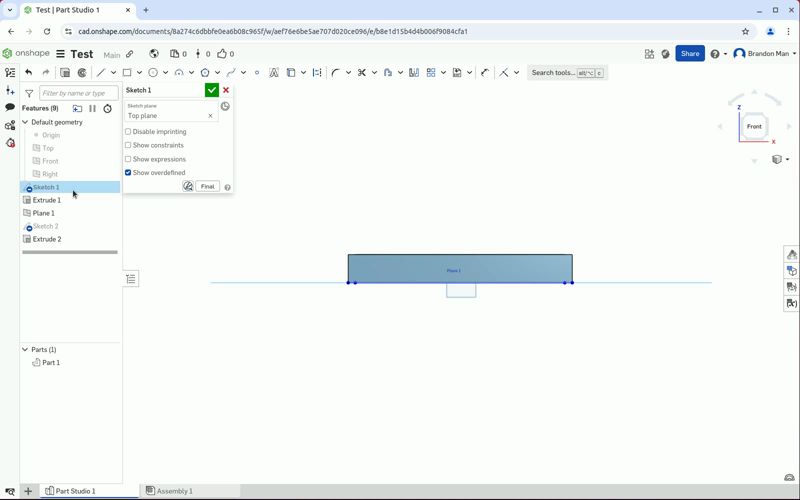
mouse_move(229, 92)
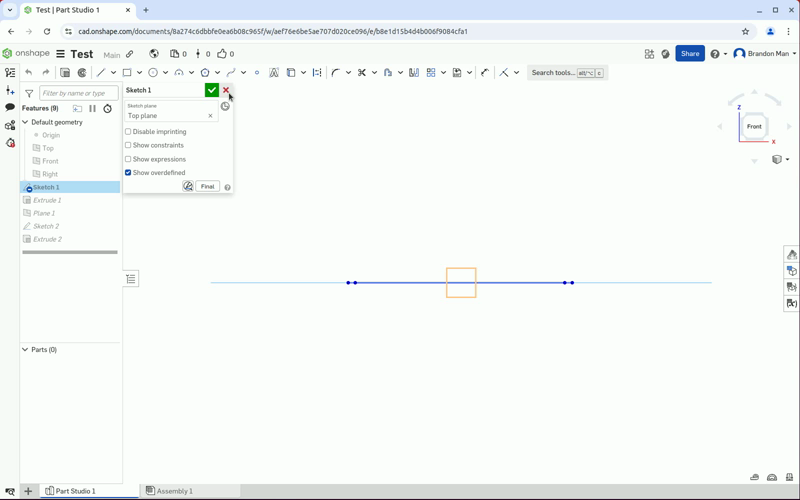
click(229, 92)
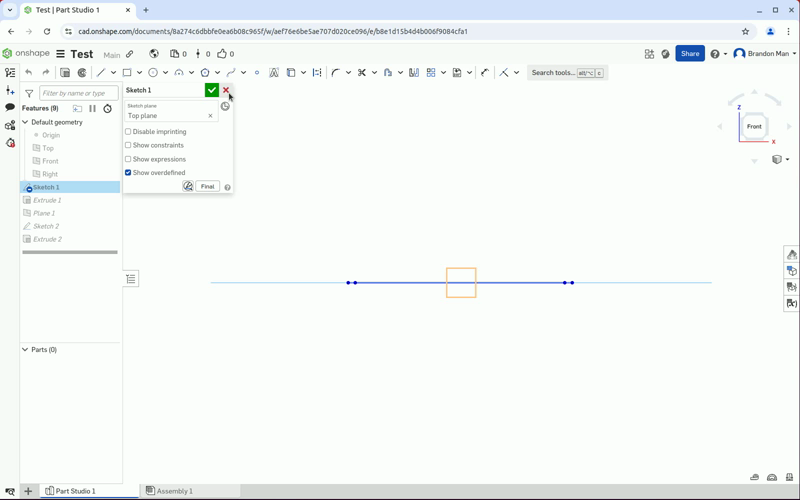
key(shift+s)
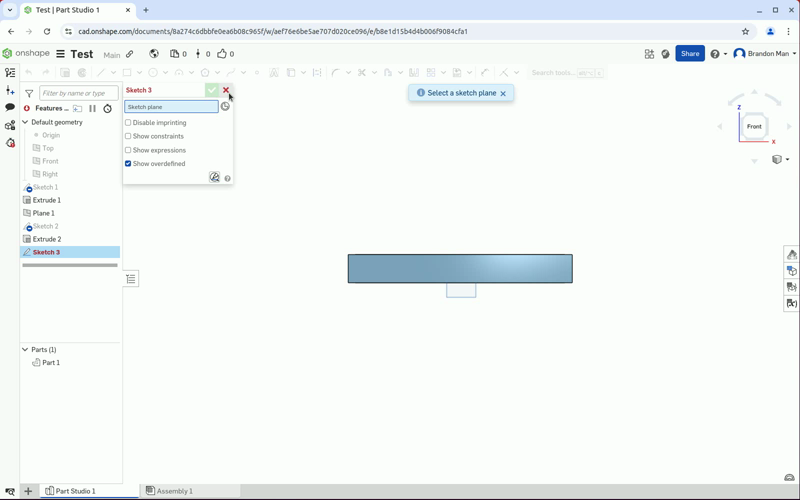
mouse_move(73, 215)
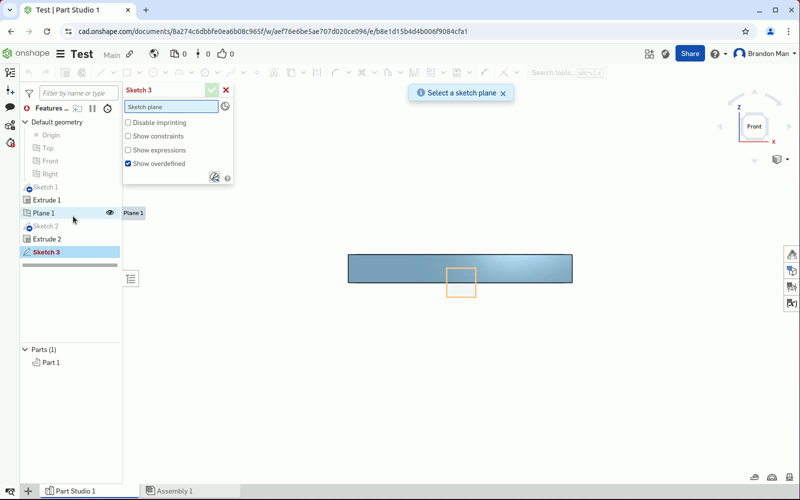
click(73, 215)
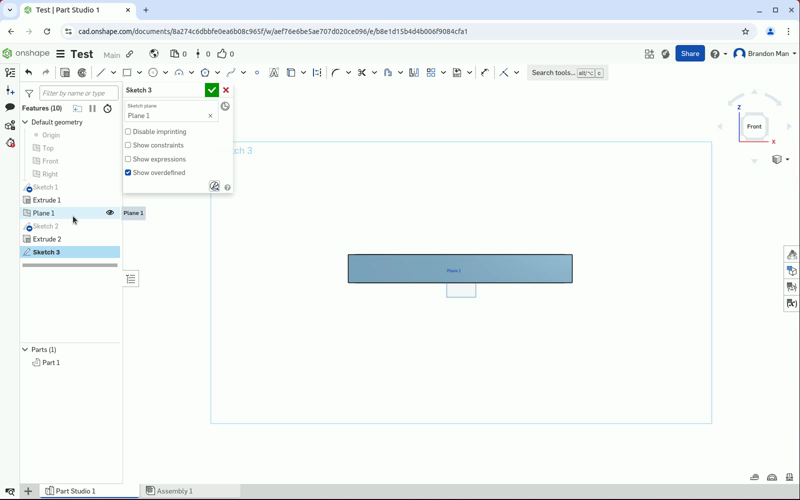
mouse_move(73, 352)
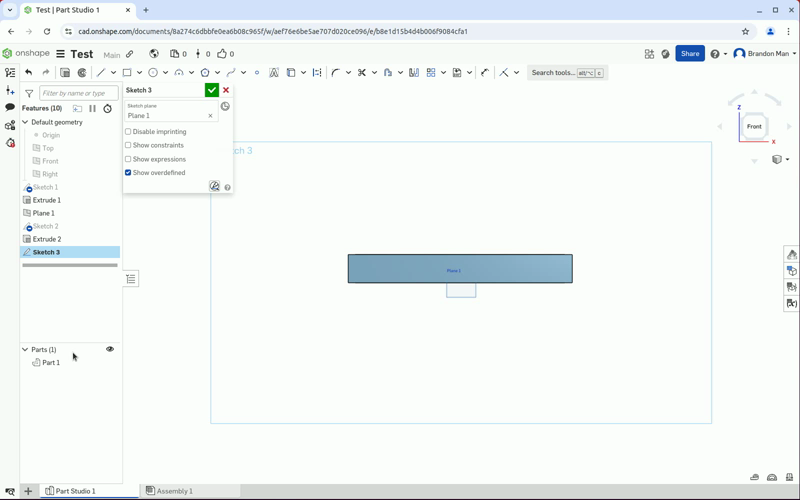
key(y)
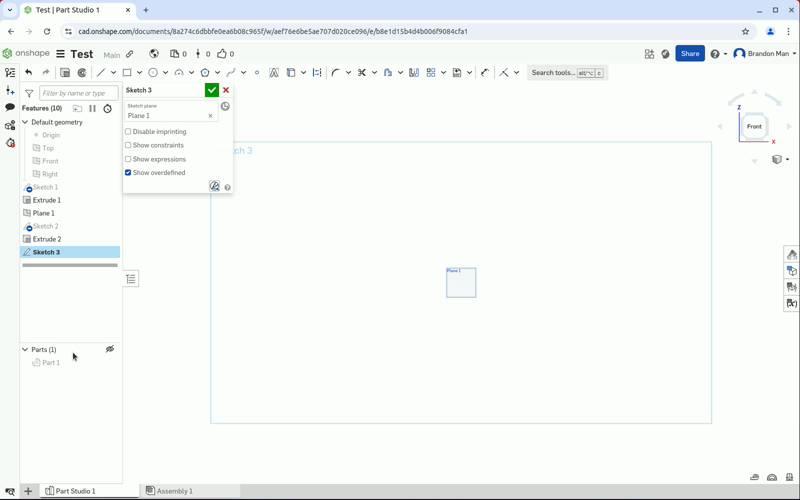
key(c)
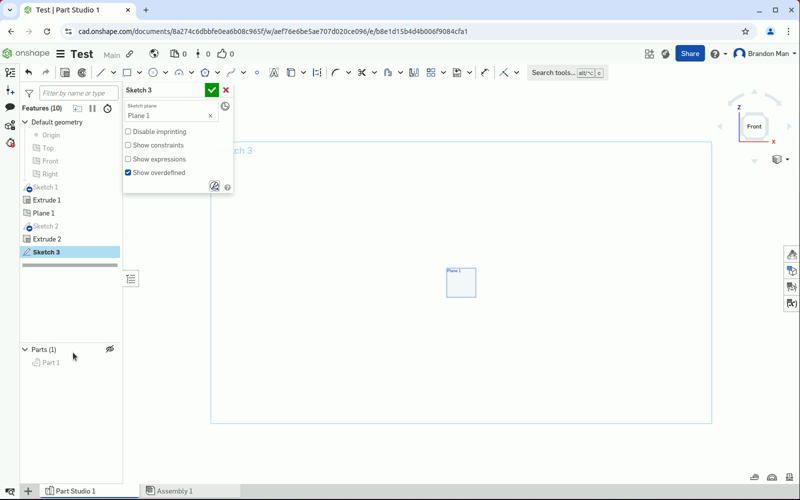
key_down(shift)
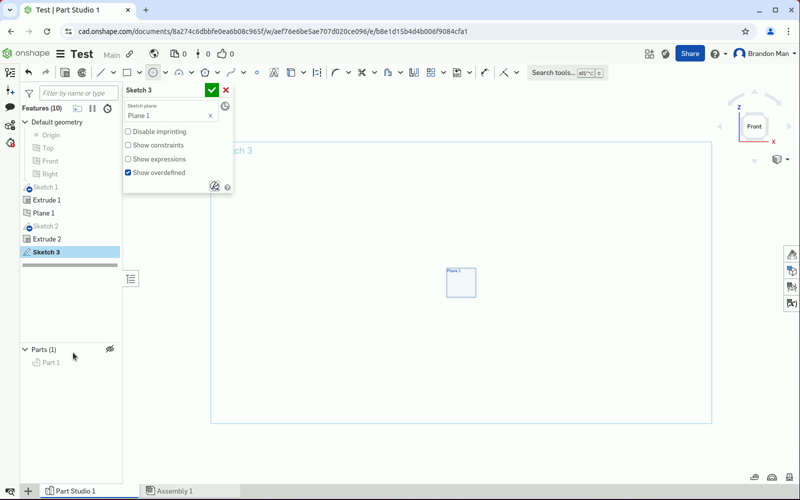
mouse_move(461, 268)
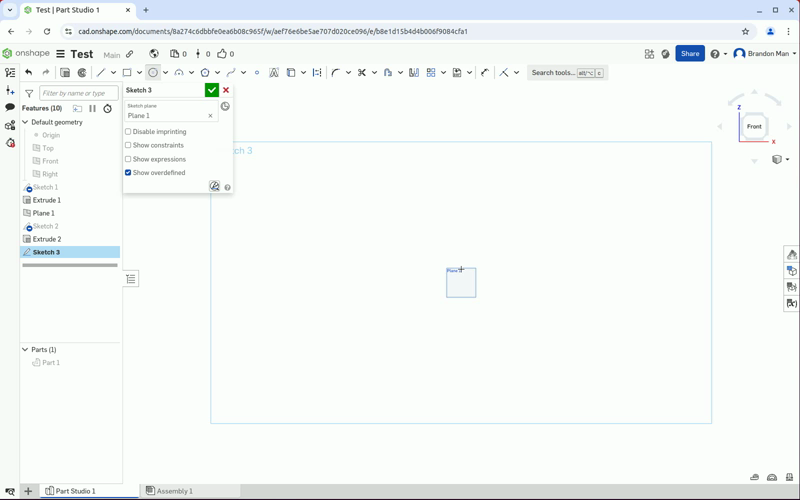
click(461, 268)
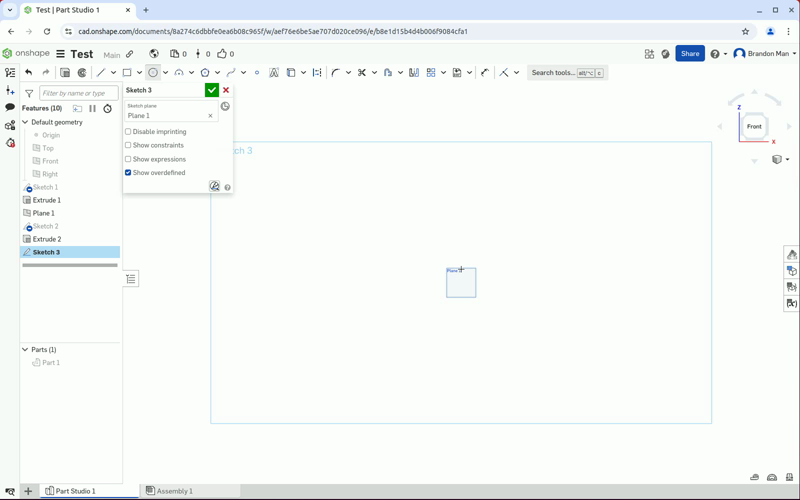
key_up(shift)
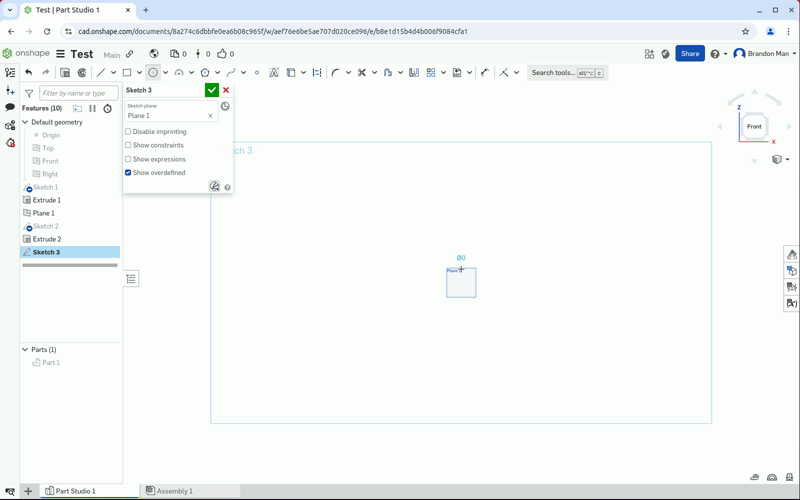
mouse_move(468, 268)
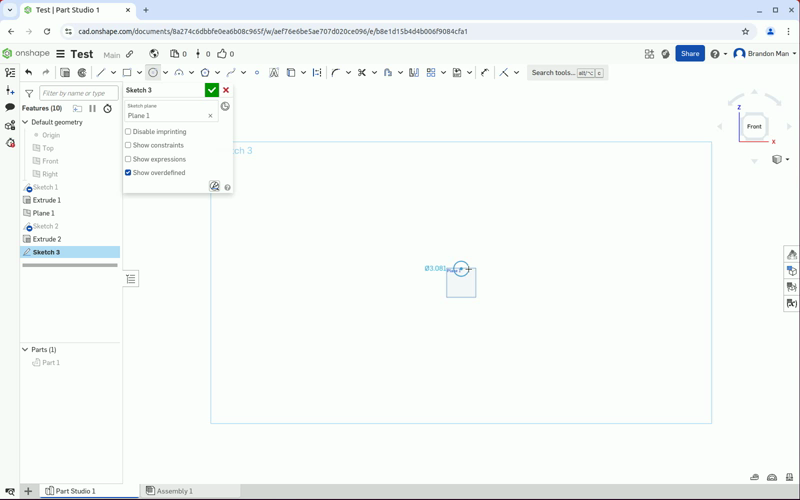
click(468, 268)
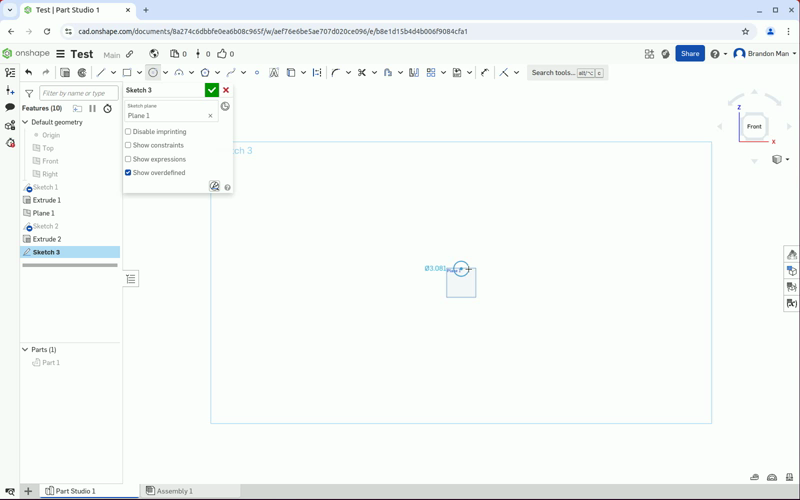
key(esc)
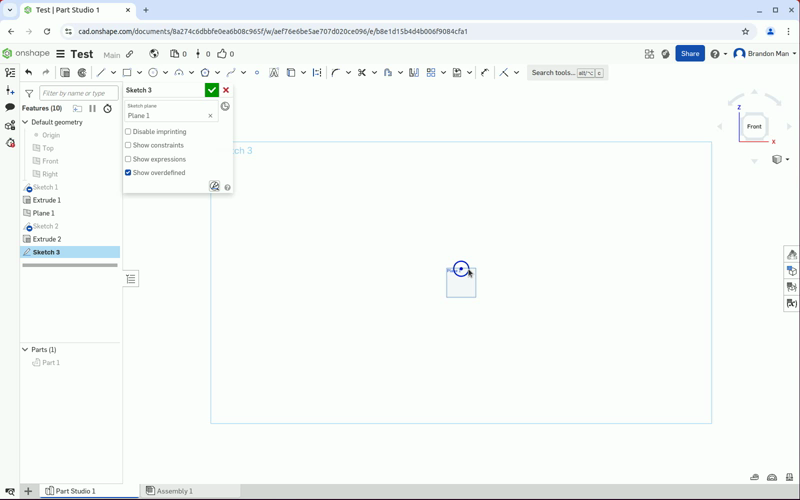
mouse_move(466, 269)
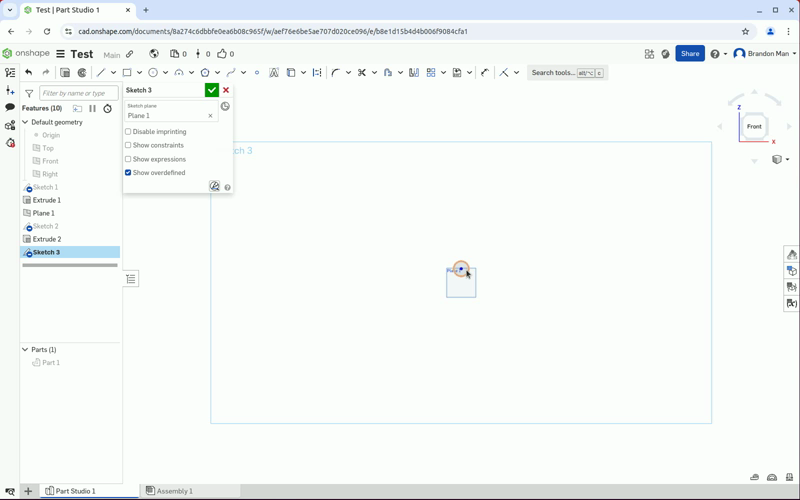
scroll(6)
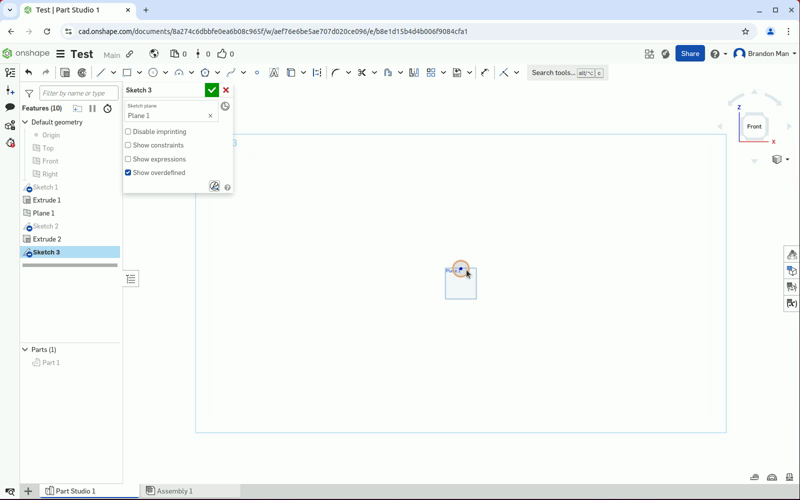
scroll(6)
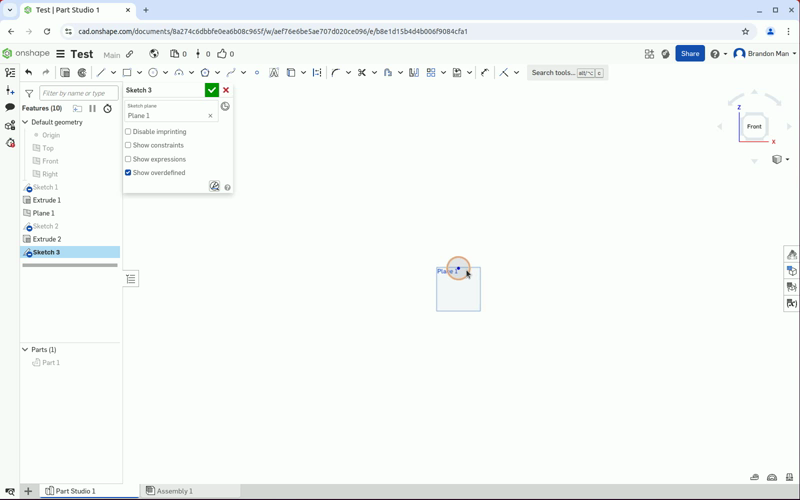
scroll(6)
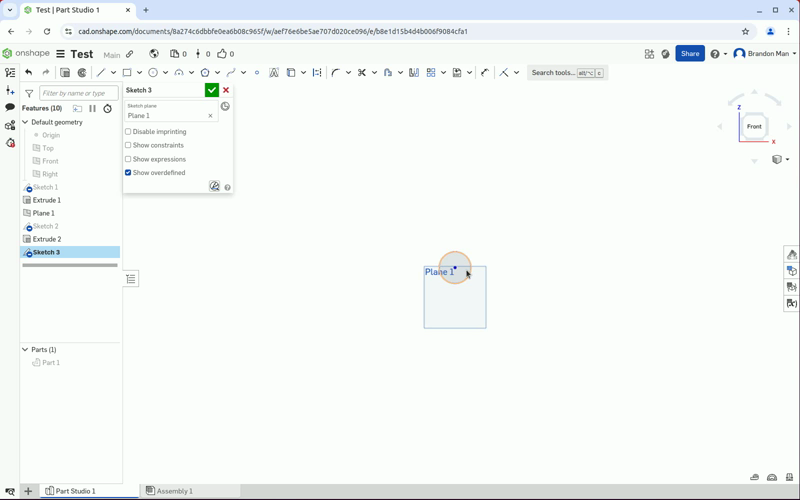
scroll(6)
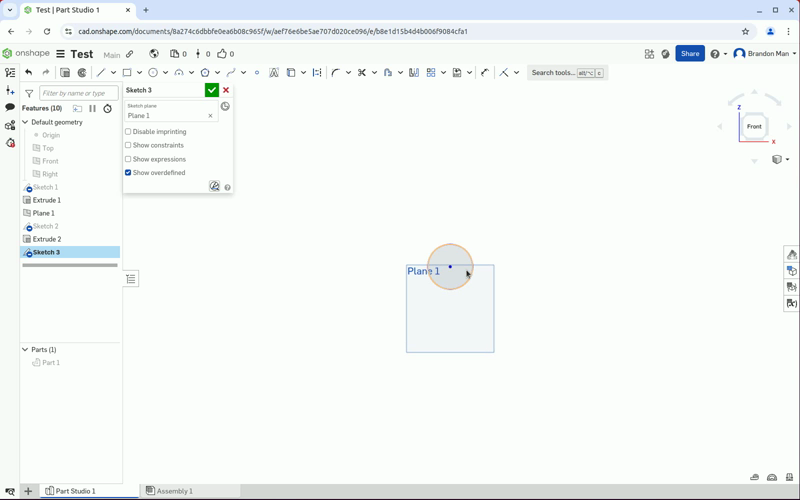
scroll(6)
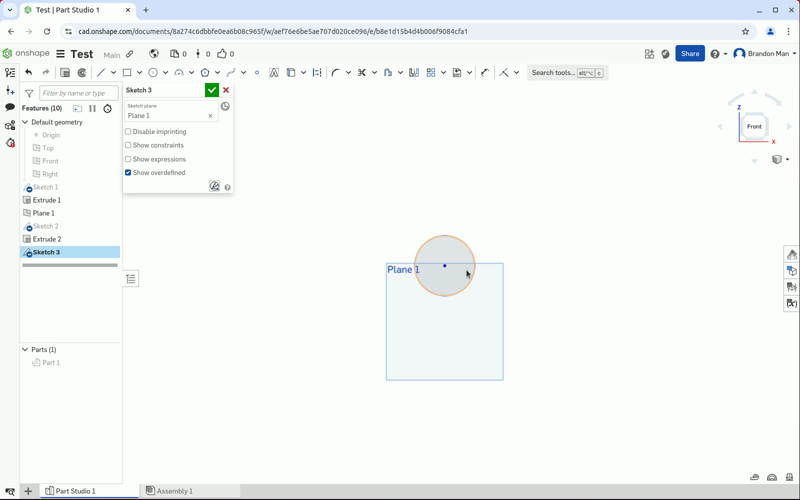
scroll(6)
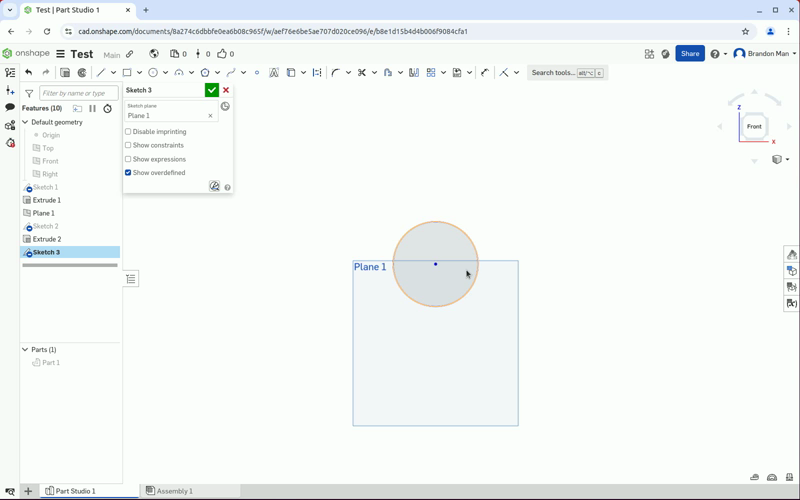
scroll(6)
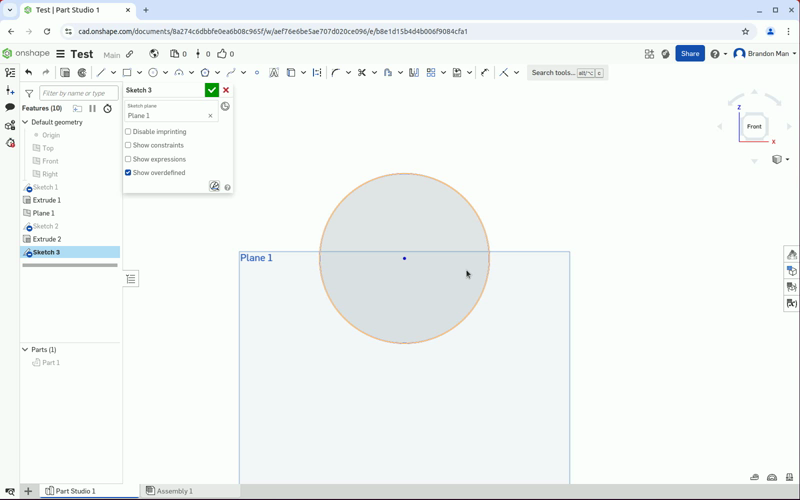
click(466, 269)
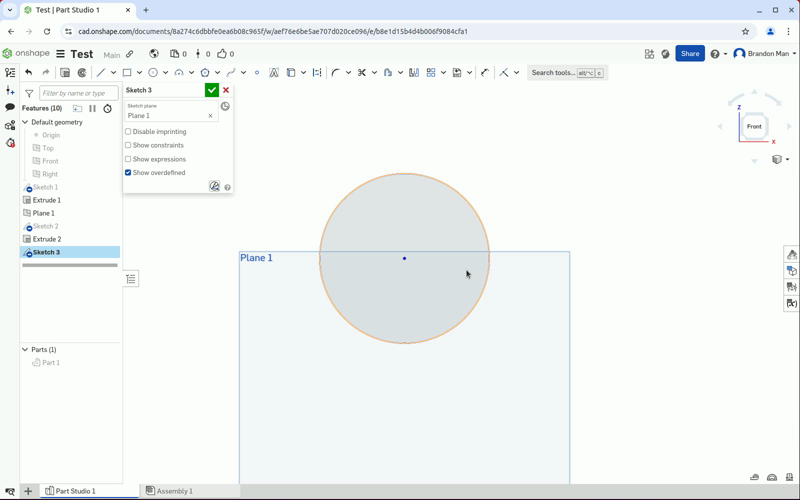
scroll(-6)
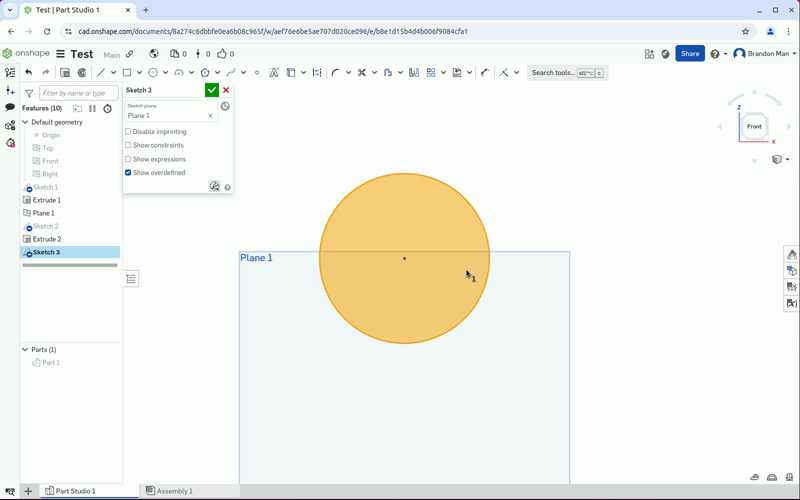
scroll(-6)
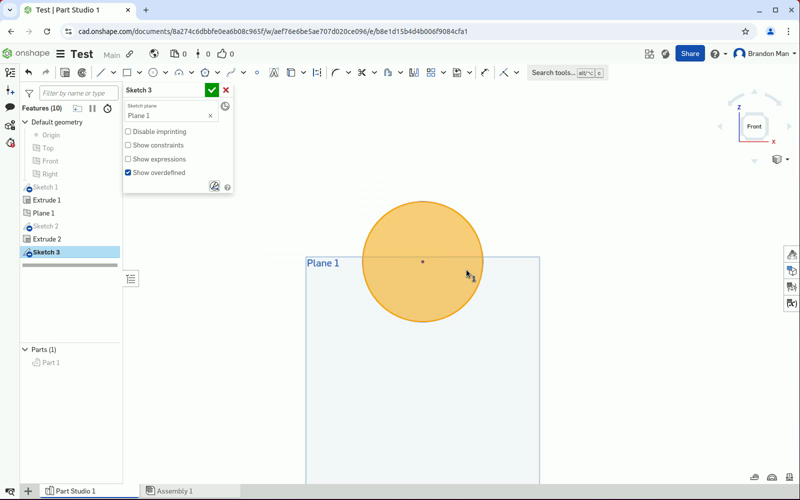
scroll(-6)
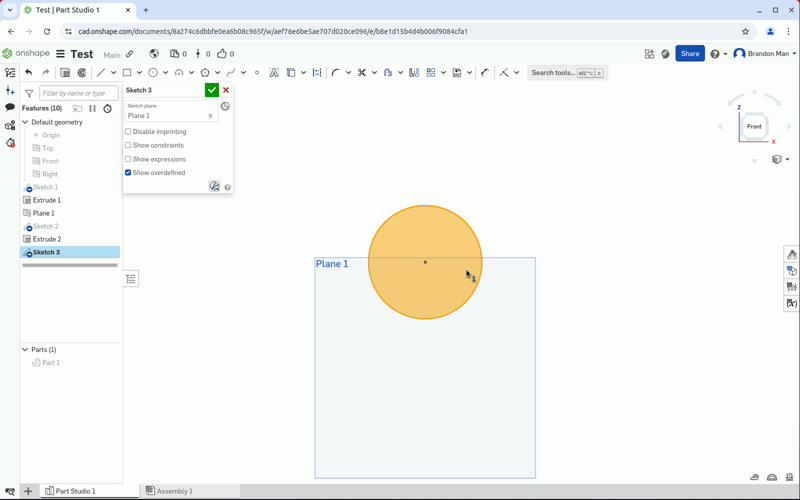
scroll(-6)
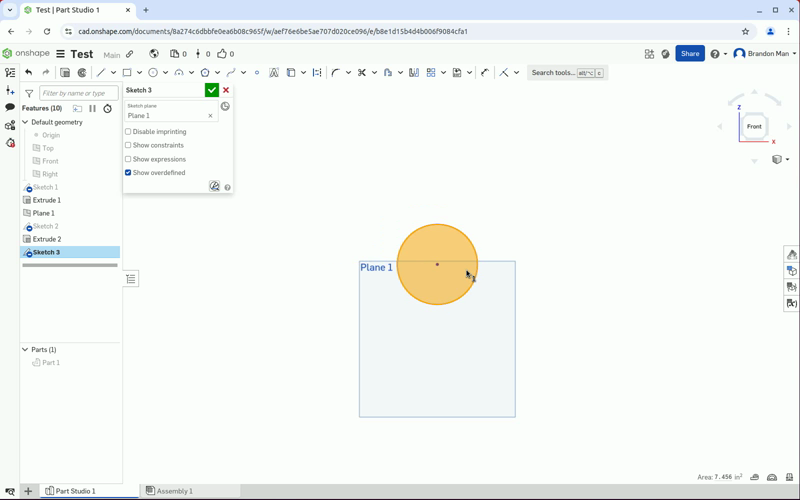
scroll(-6)
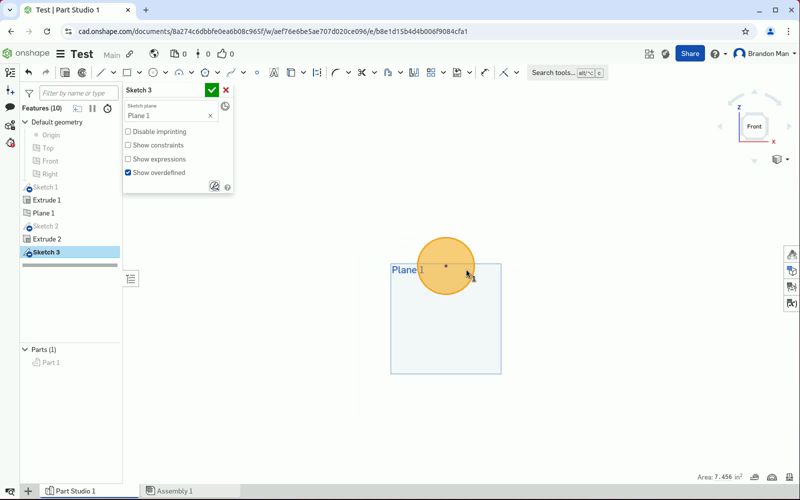
scroll(-6)
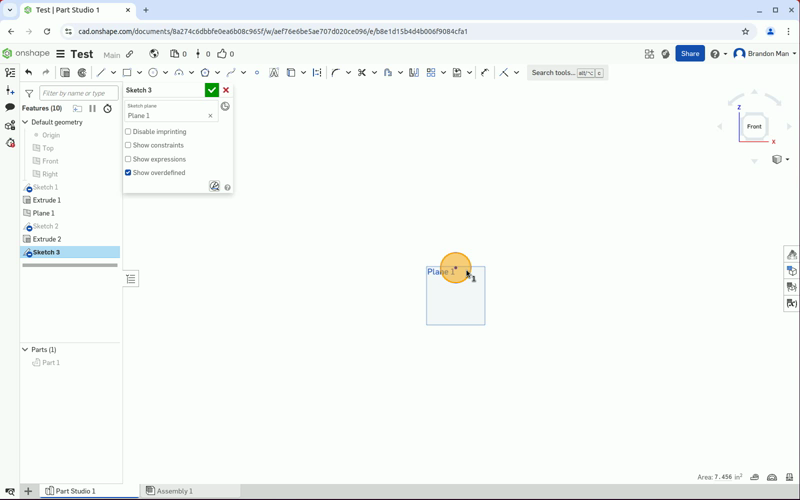
scroll(-6)
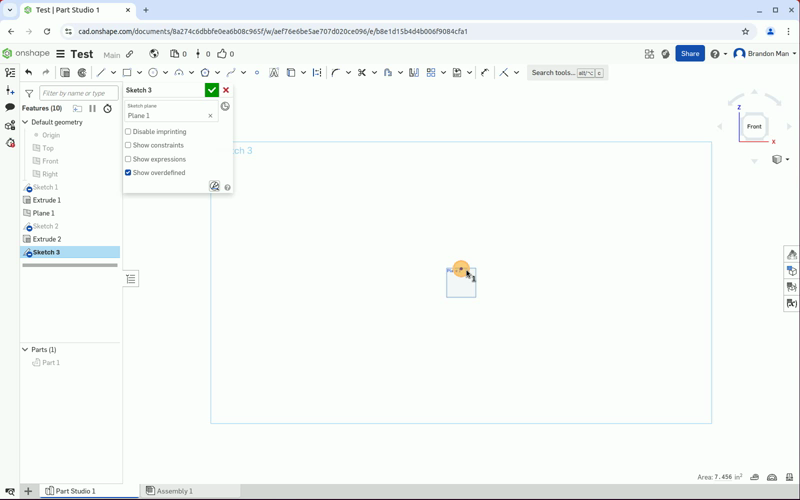
mouse_move(73, 352)
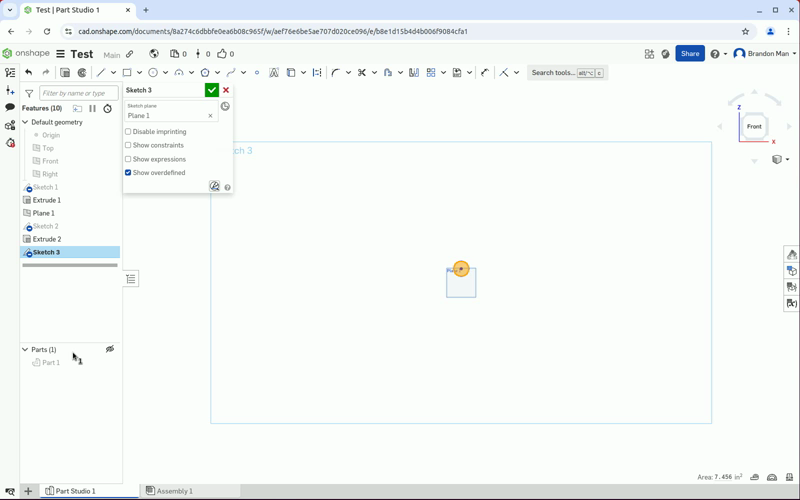
key(shift+y)
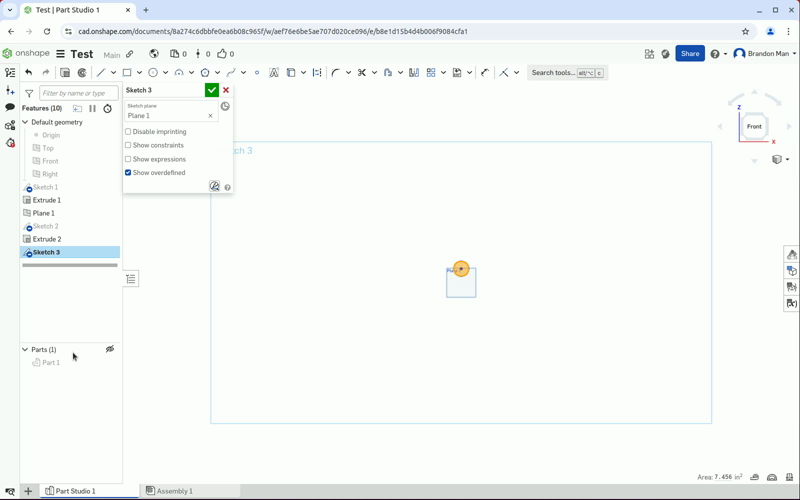
key(shift+e)
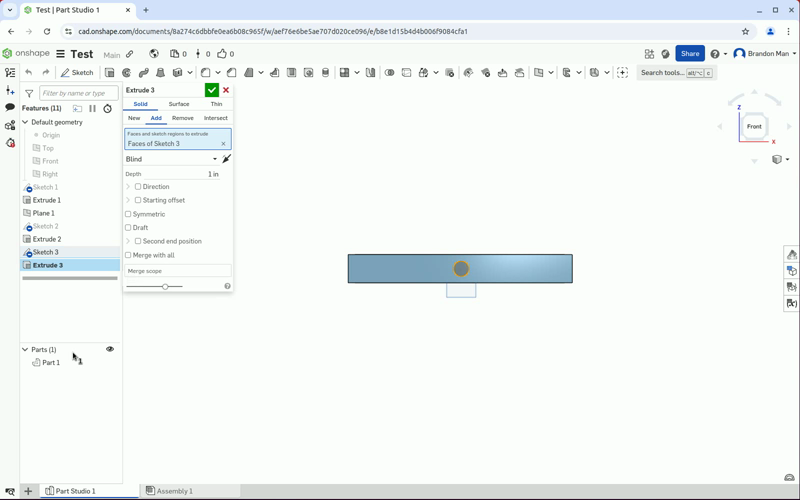
mouse_move(143, 106)
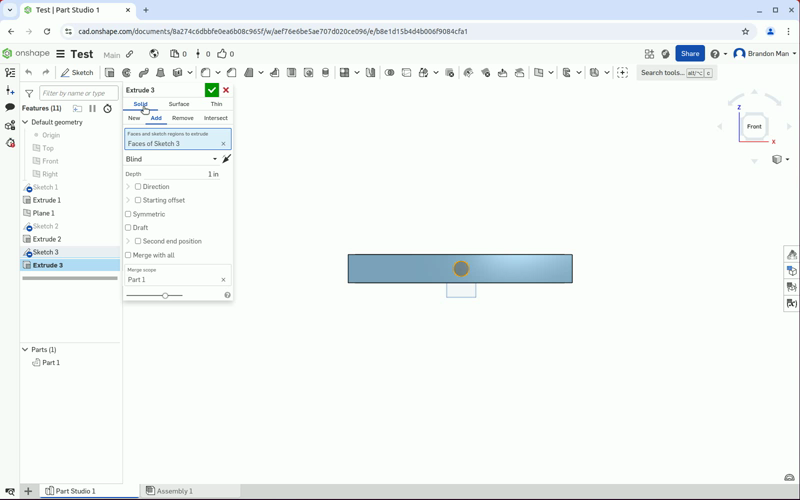
click(143, 106)
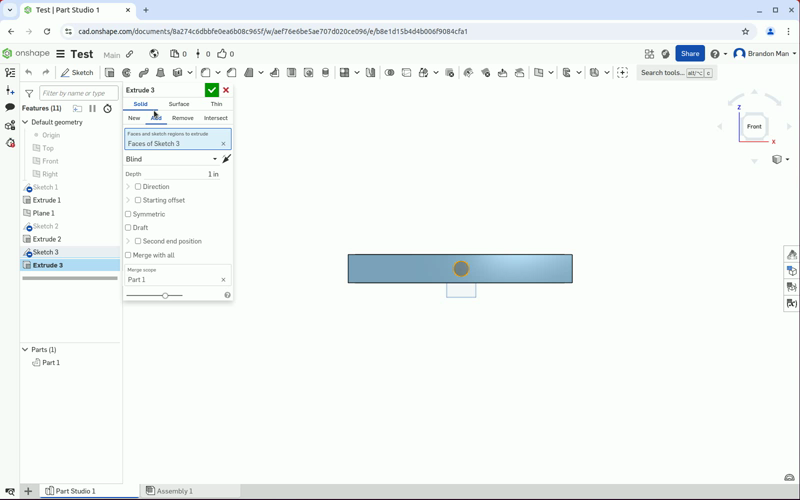
mouse_move(186, 120)
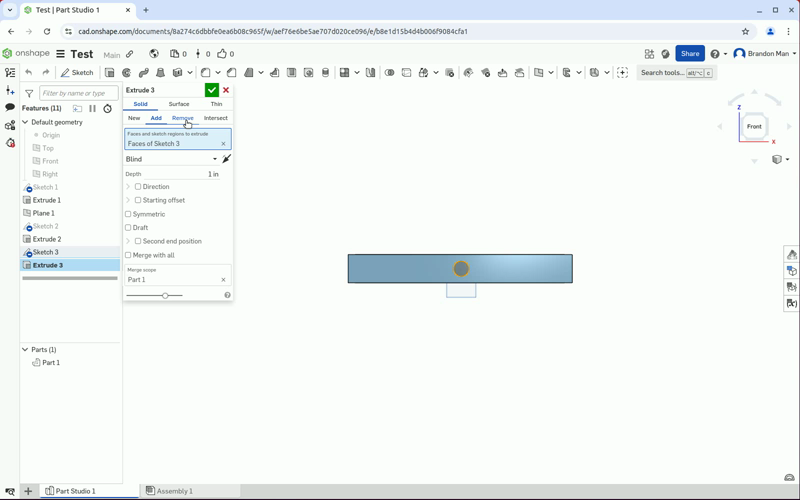
click(186, 120)
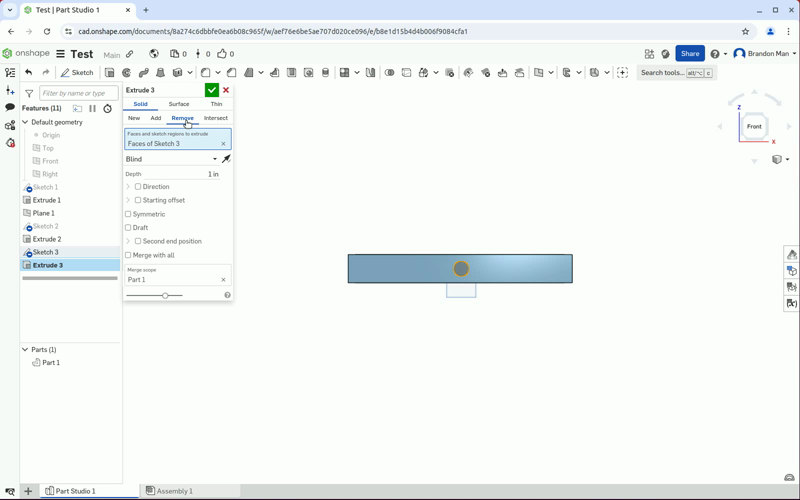
key(tab, 4)
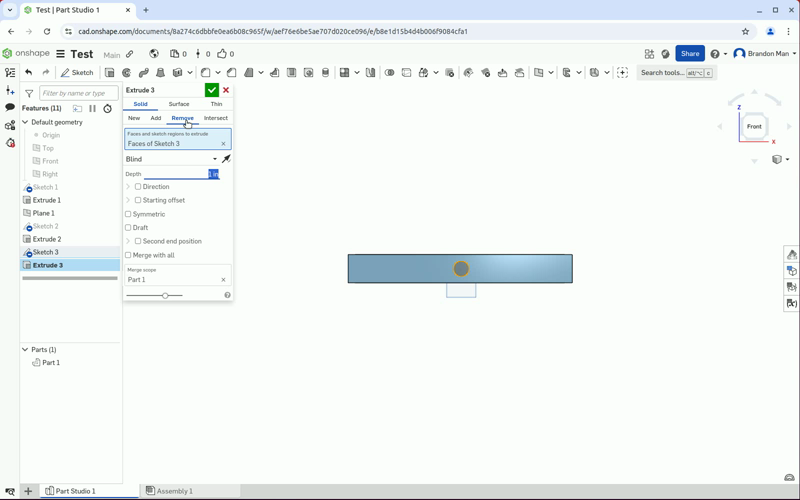
text(27.682)
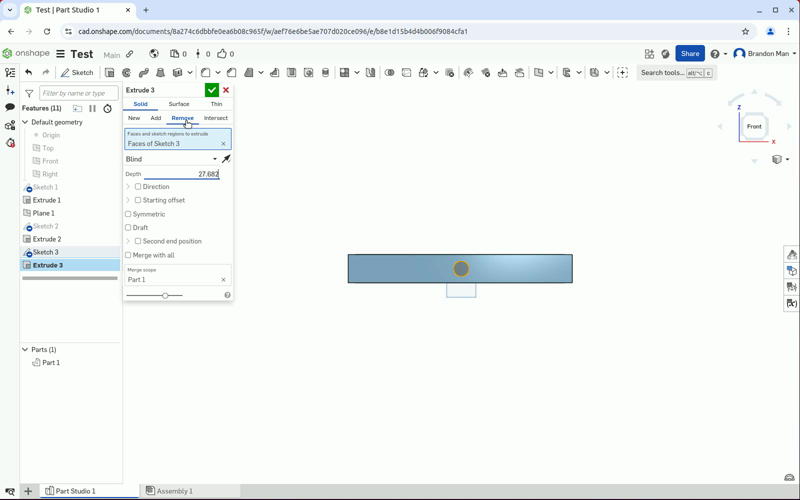
key(tab, 6)
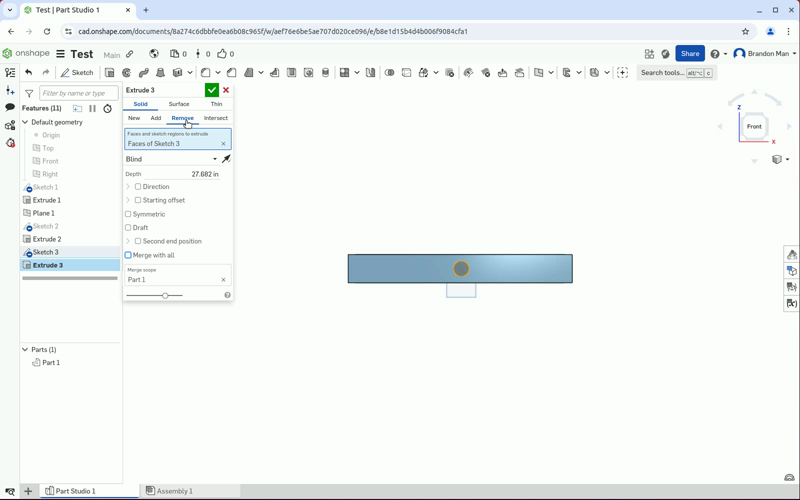
key(space)
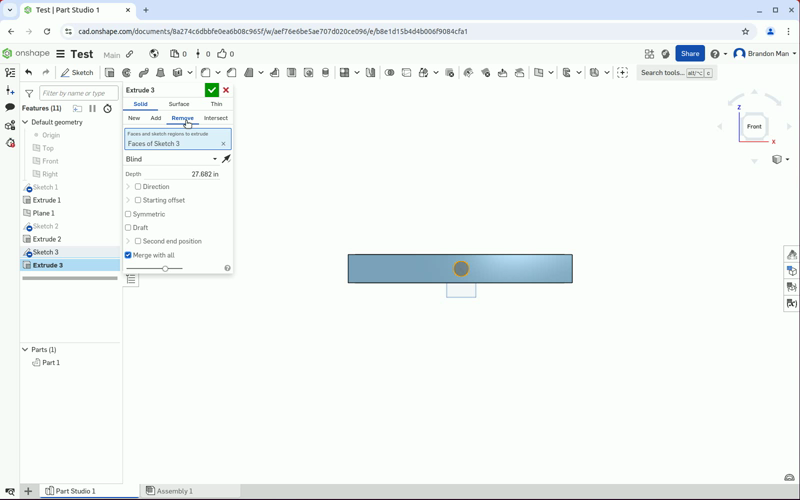
key(enter)
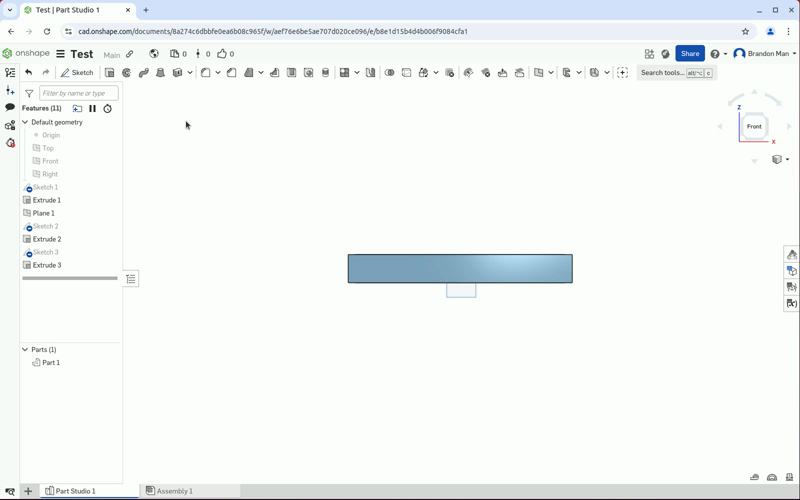
key(shift+h)
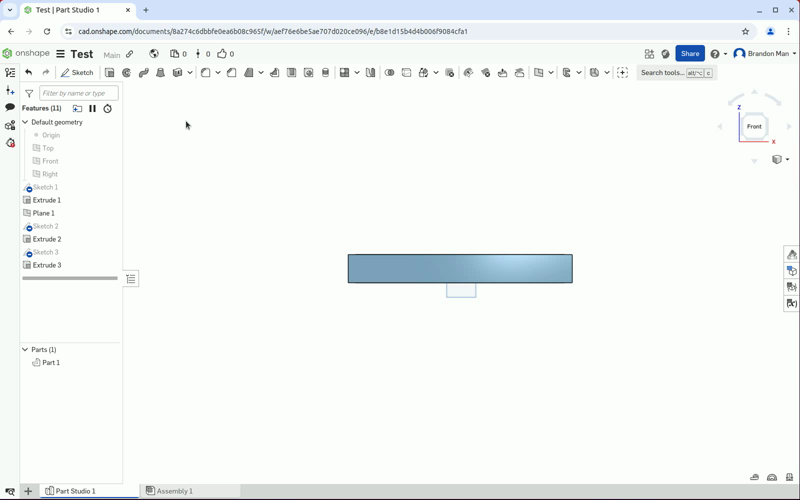
key(shift+h)
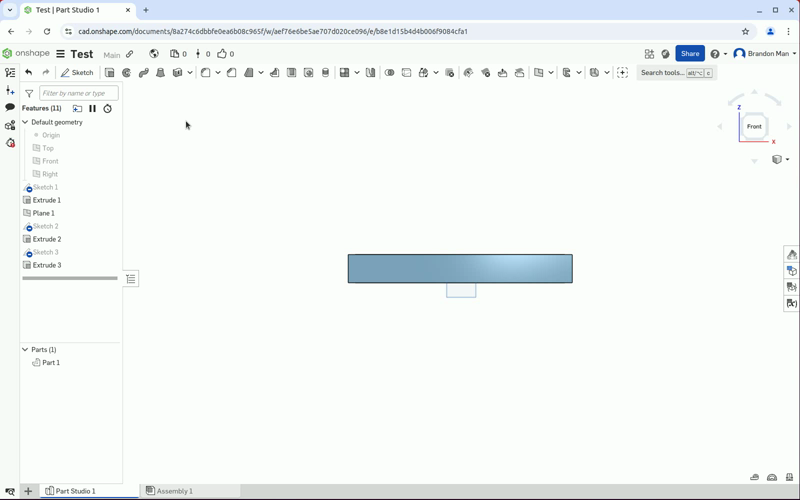
mouse_move(73, 189)
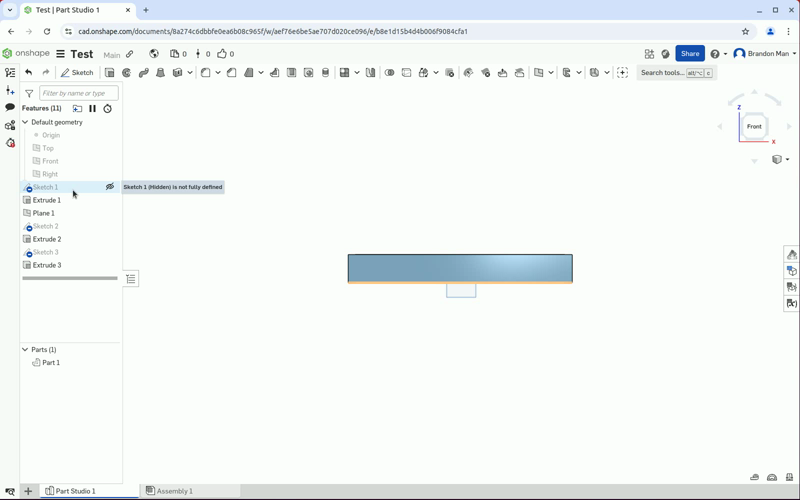
click(73, 189)
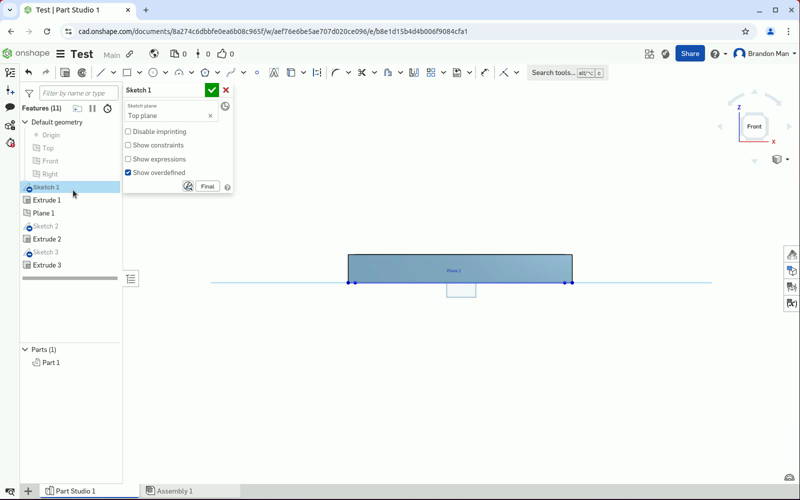
mouse_move(229, 92)
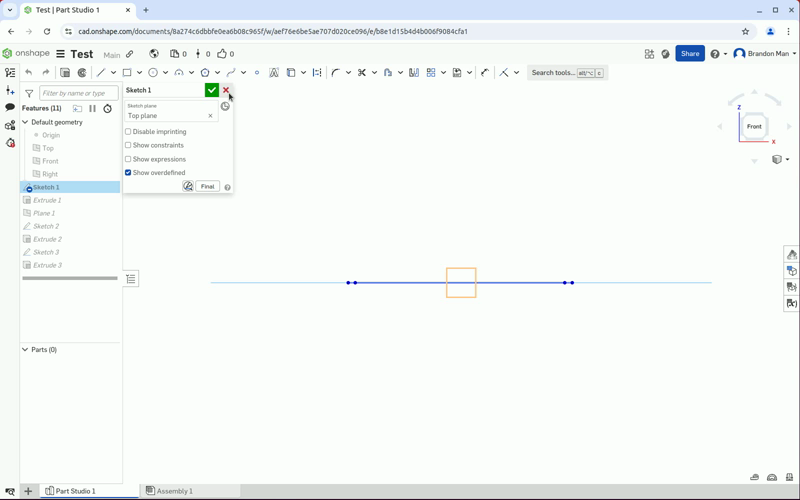
click(229, 92)
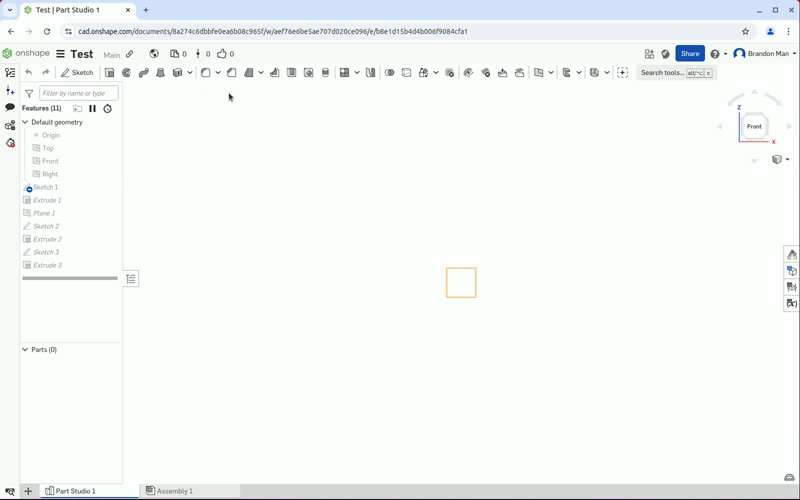
key(shift+s)
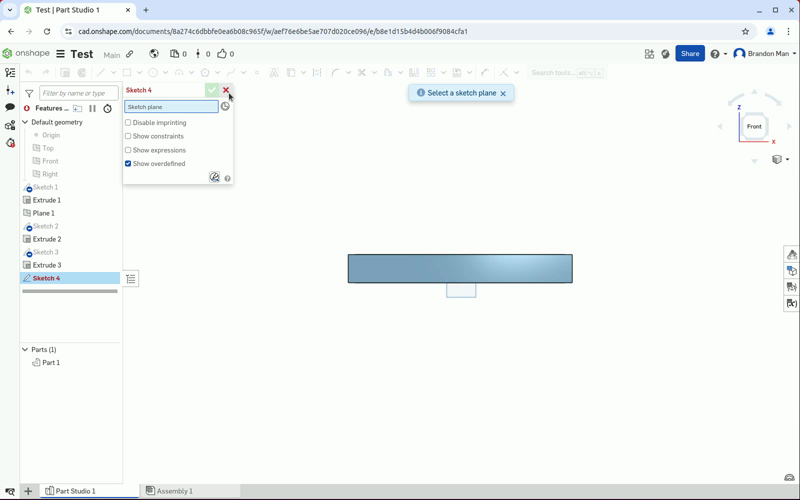
mouse_move(73, 215)
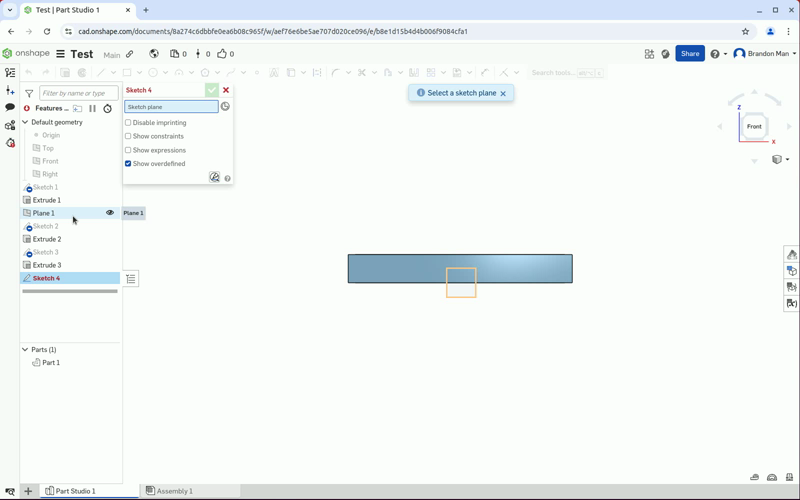
click(73, 215)
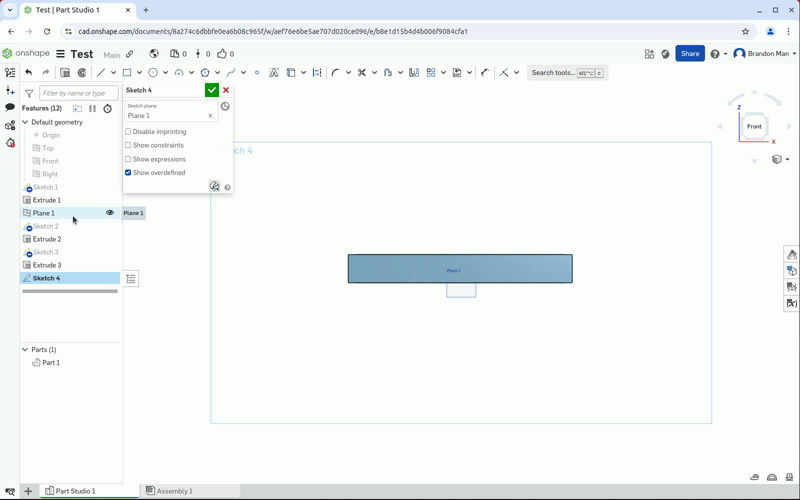
mouse_move(73, 352)
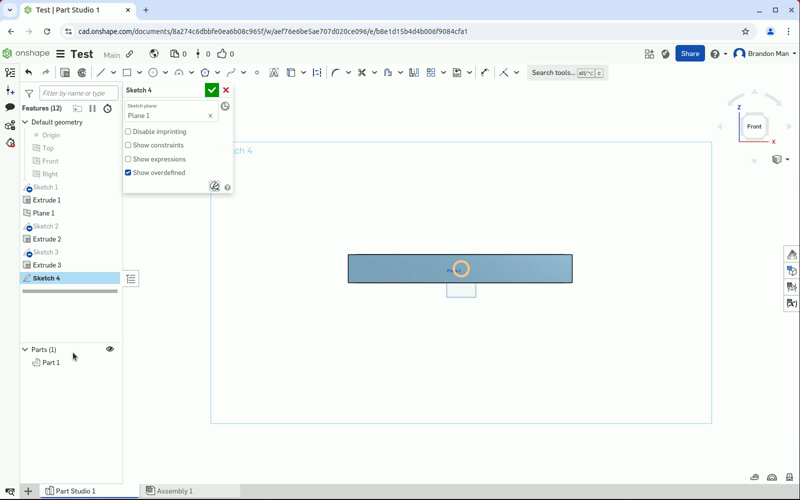
key(y)
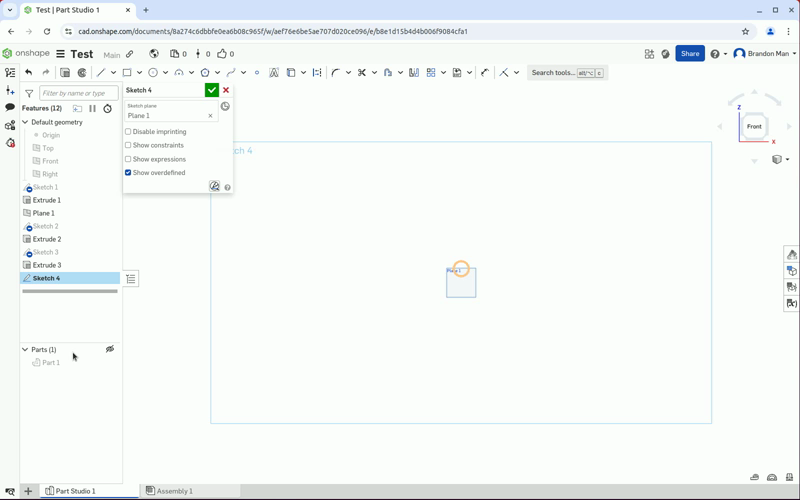
key(c)
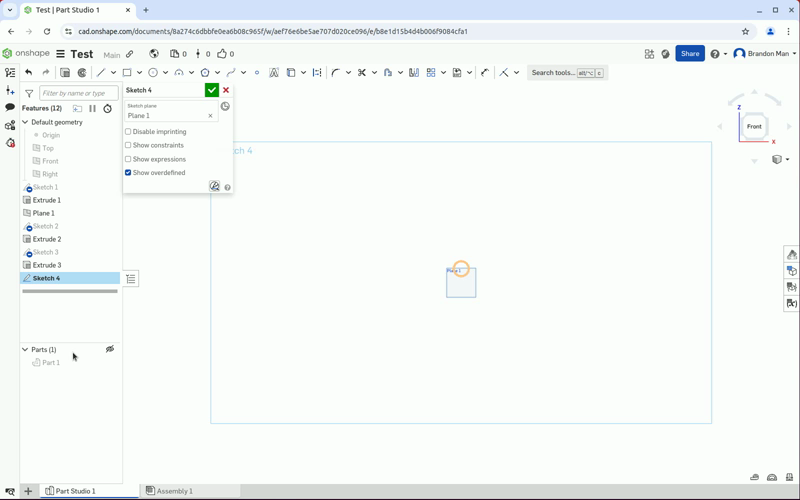
key_down(shift)
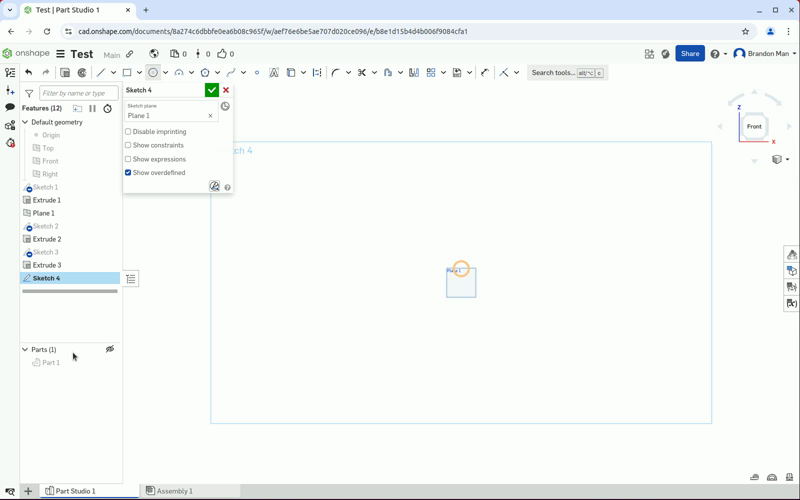
mouse_move(545, 268)
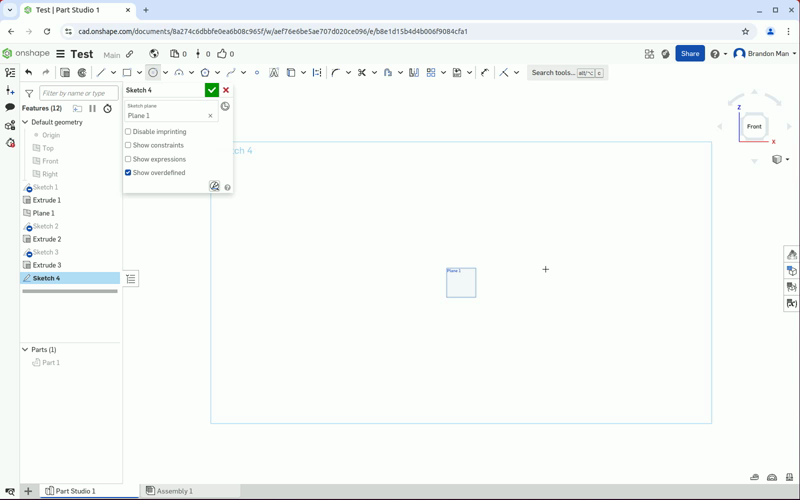
click(545, 268)
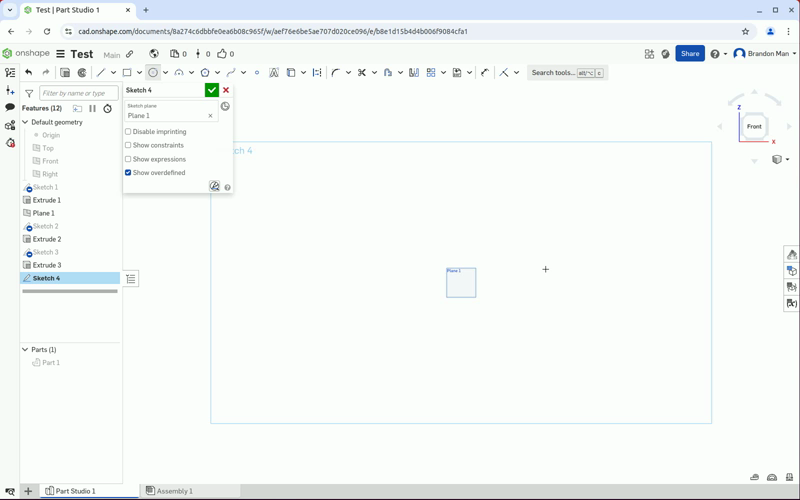
key_up(shift)
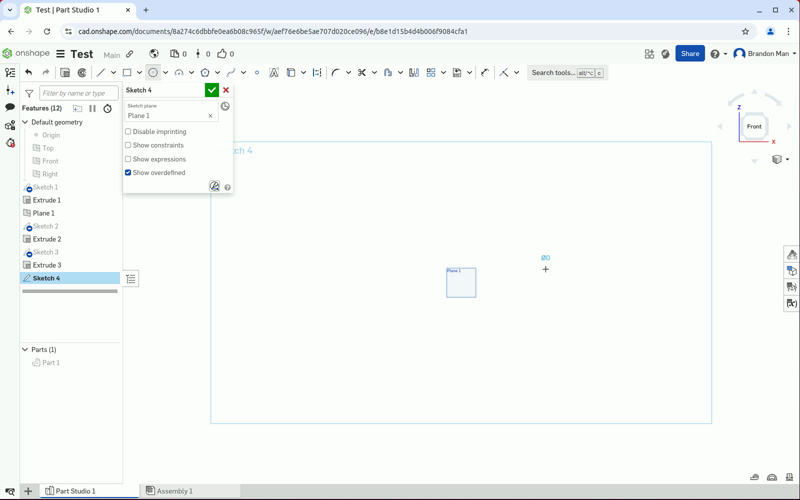
mouse_move(553, 268)
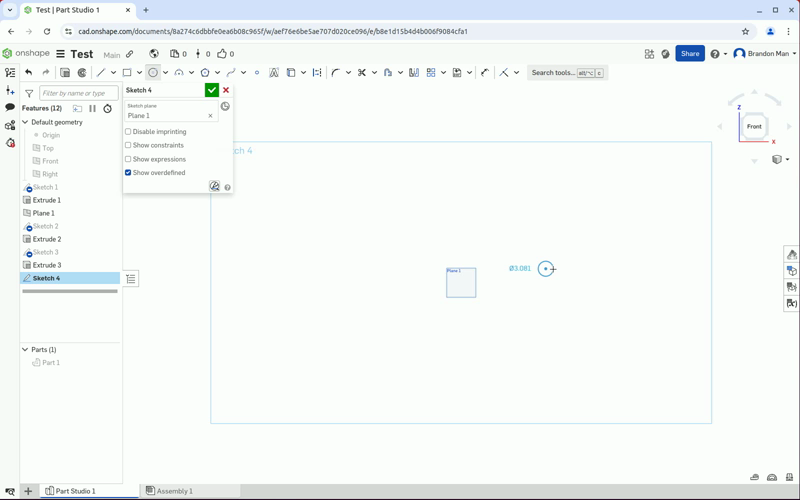
click(553, 268)
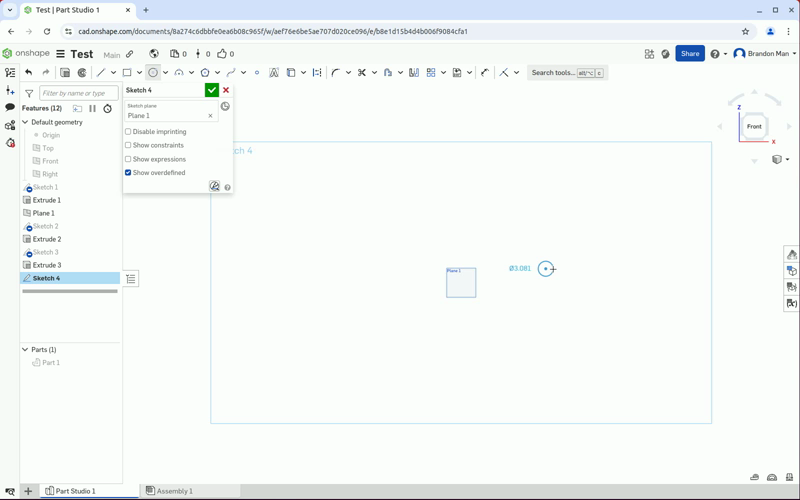
key(esc)
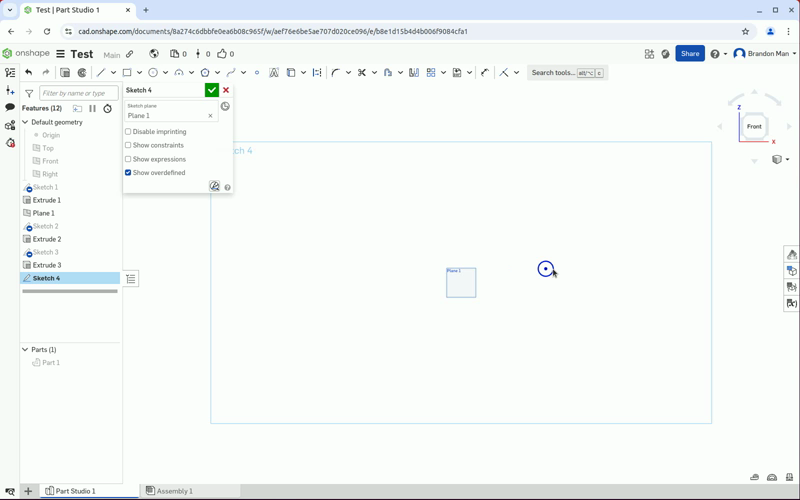
mouse_move(543, 265)
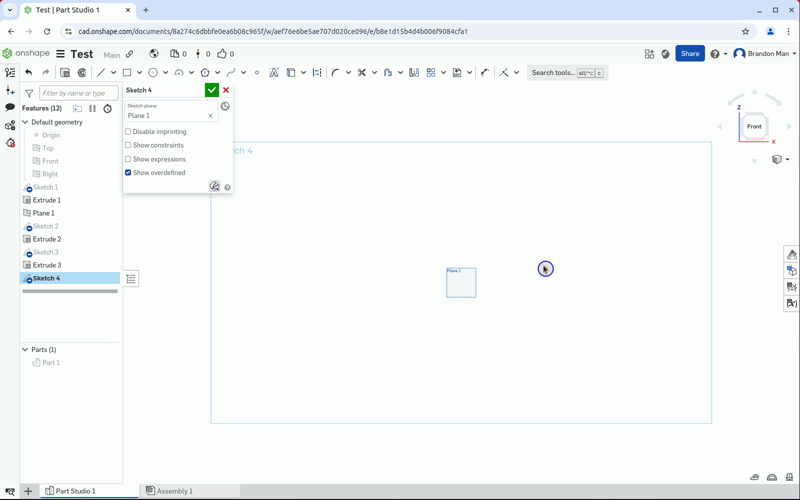
scroll(6)
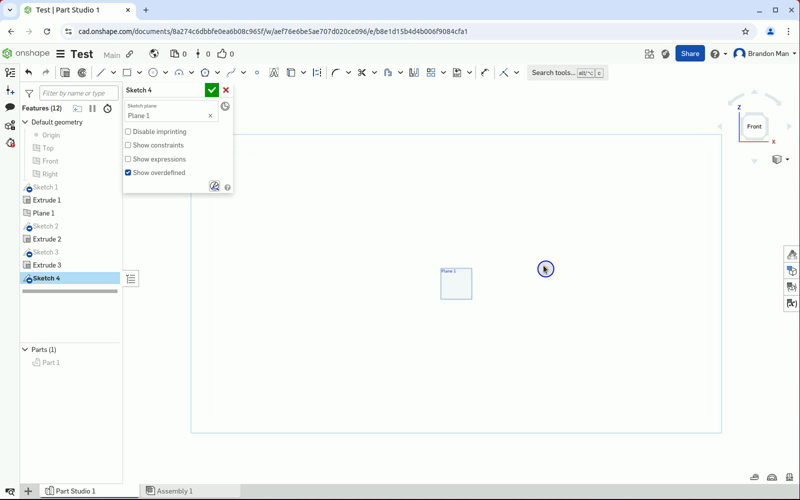
scroll(6)
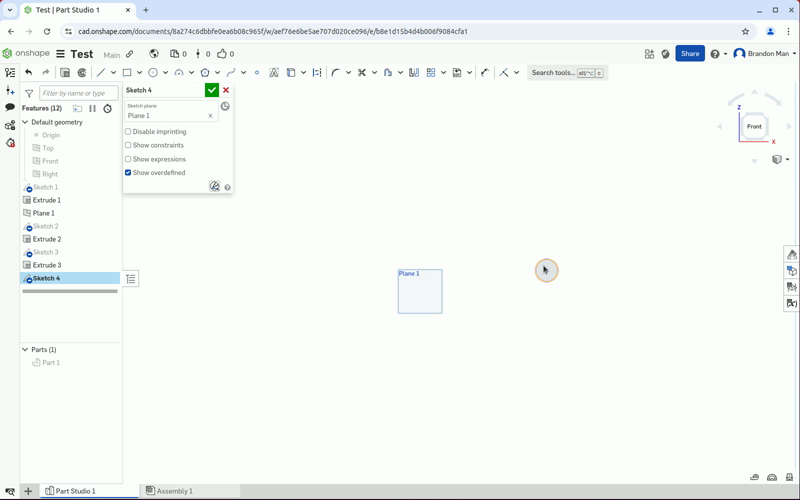
scroll(6)
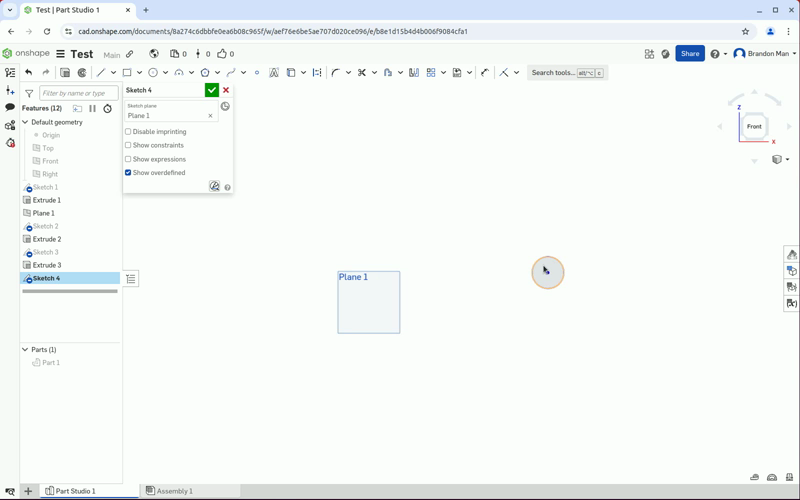
scroll(6)
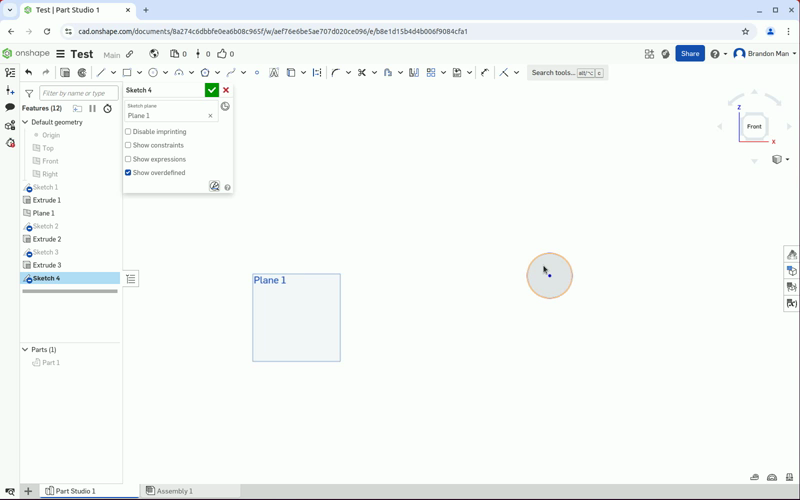
scroll(6)
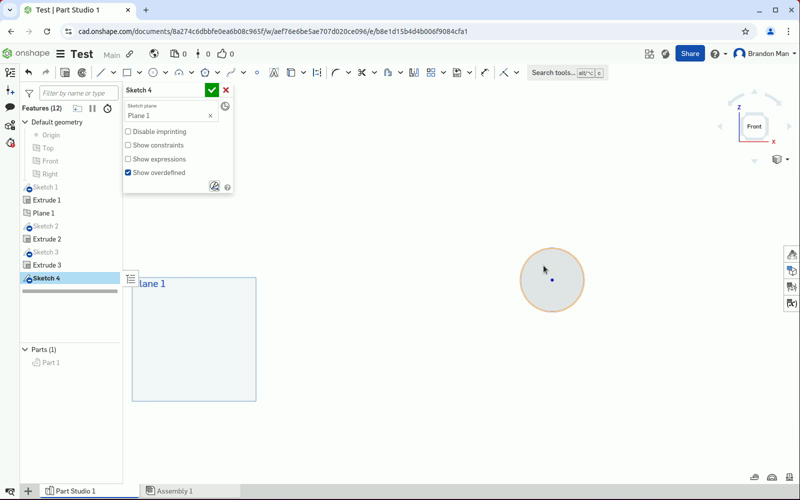
scroll(6)
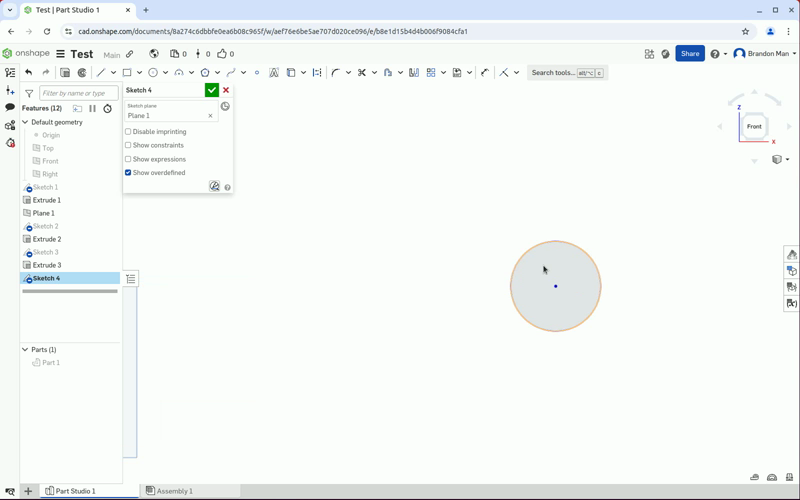
scroll(6)
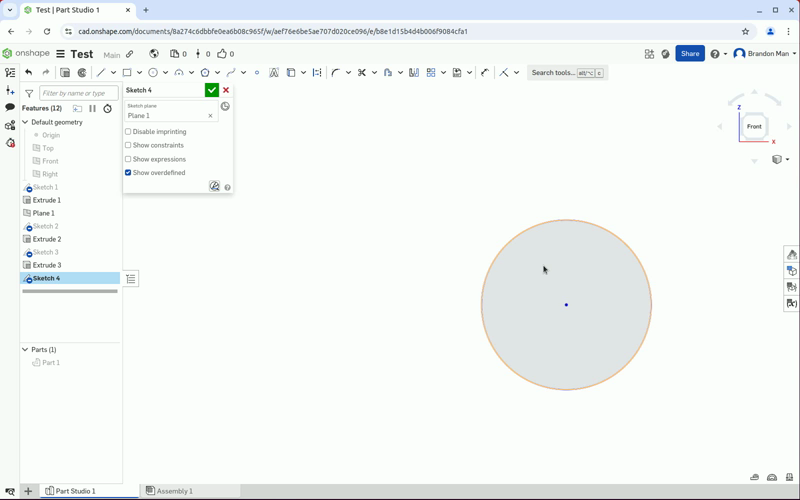
click(543, 265)
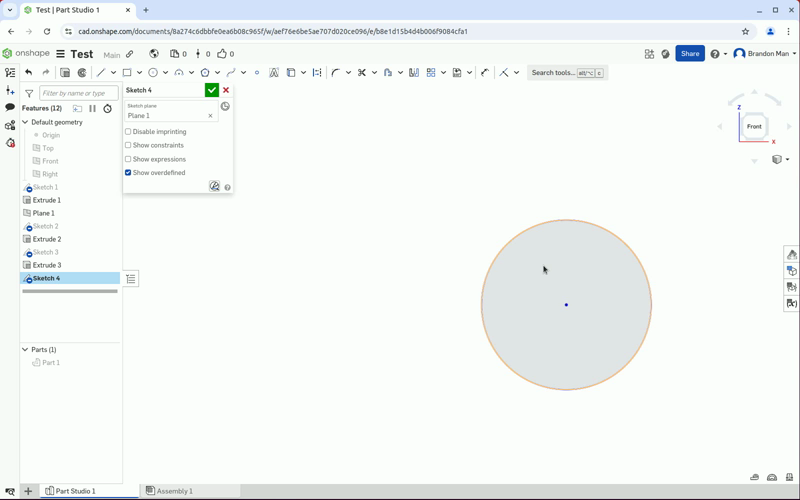
scroll(-6)
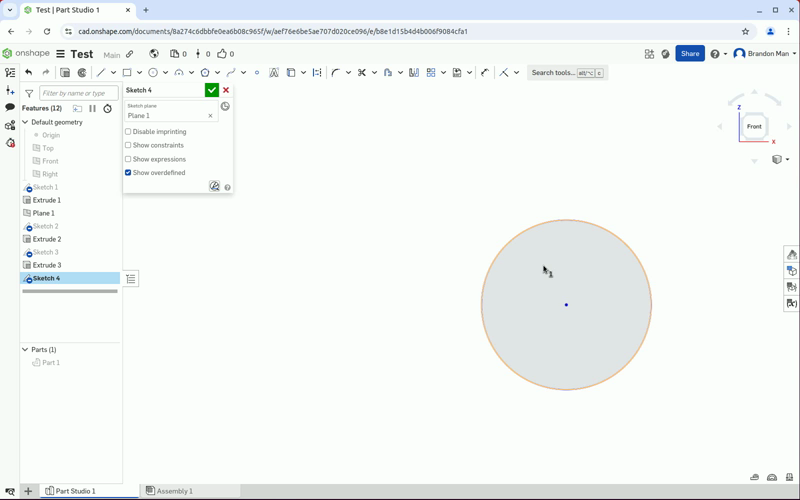
scroll(-6)
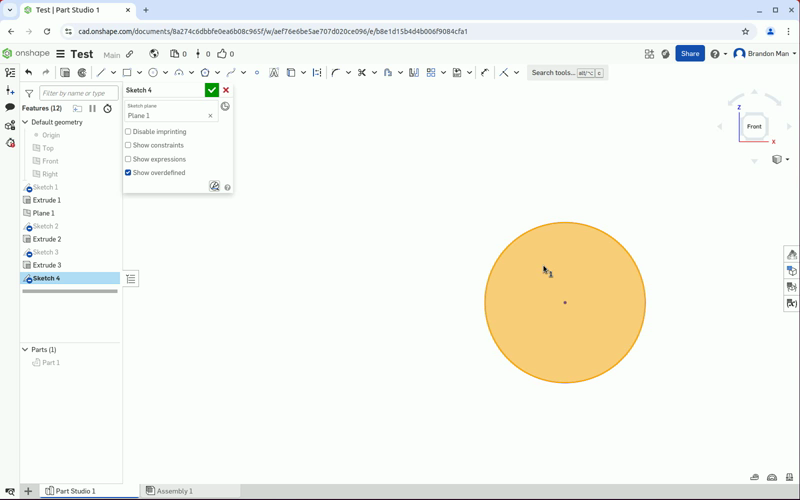
scroll(-6)
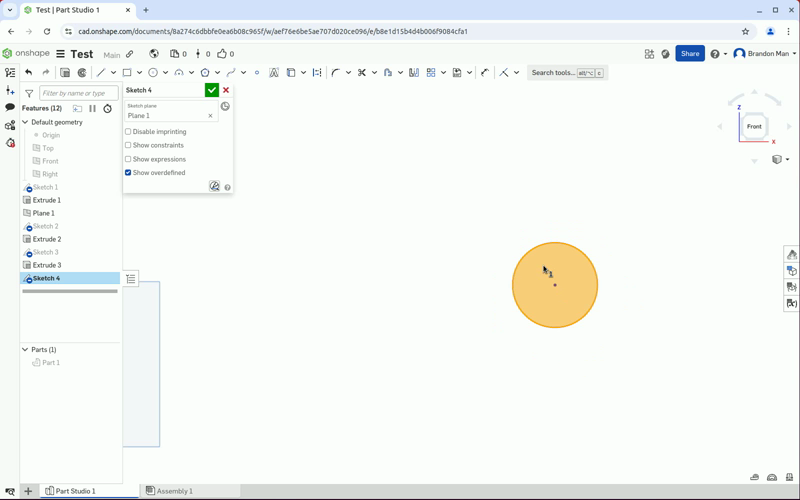
scroll(-6)
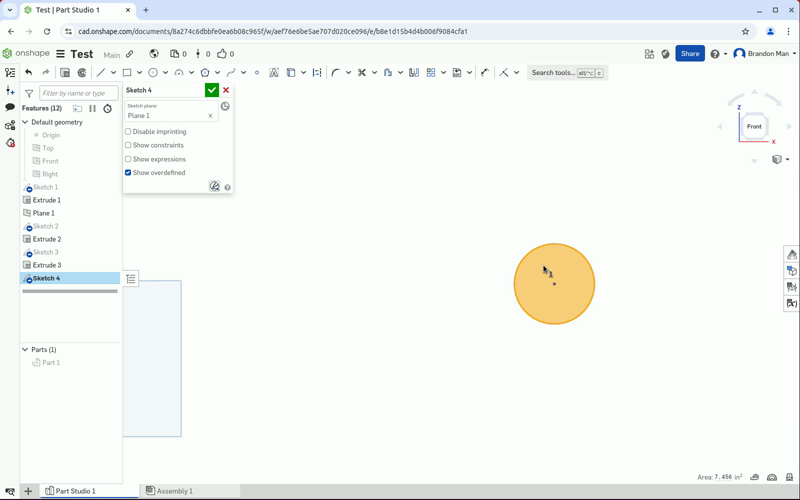
scroll(-6)
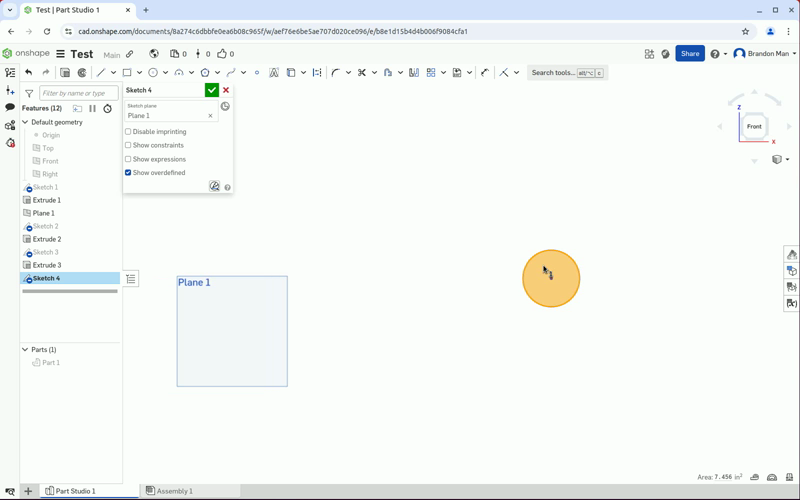
scroll(-6)
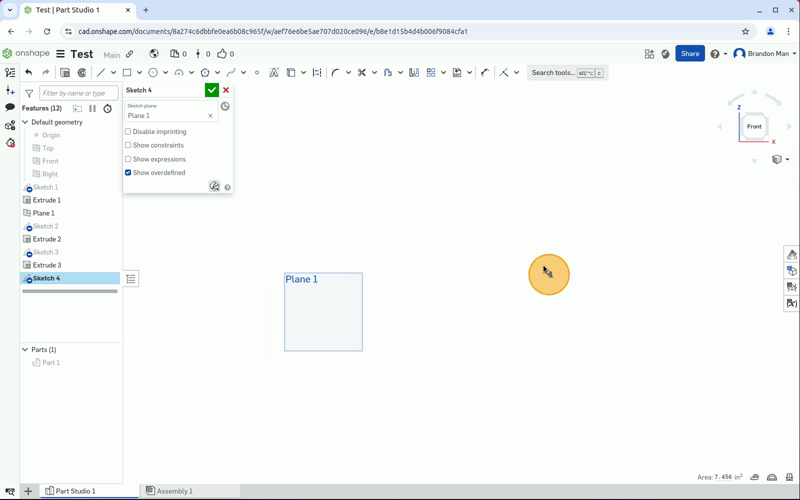
scroll(-6)
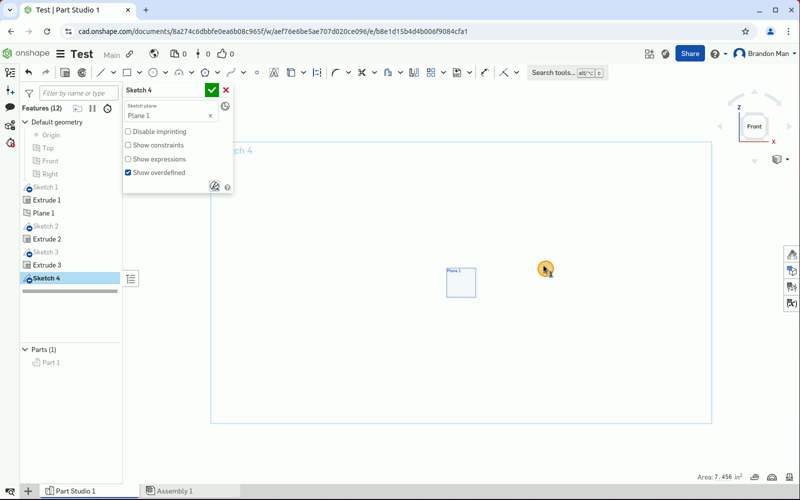
mouse_move(73, 352)
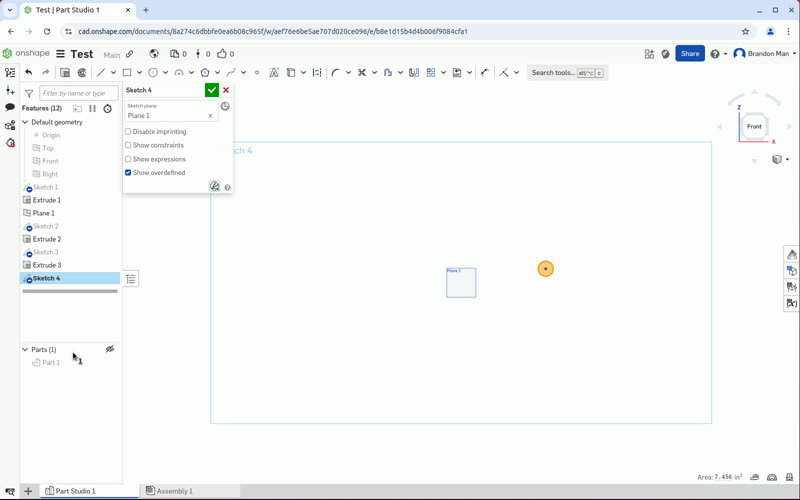
key(shift+y)
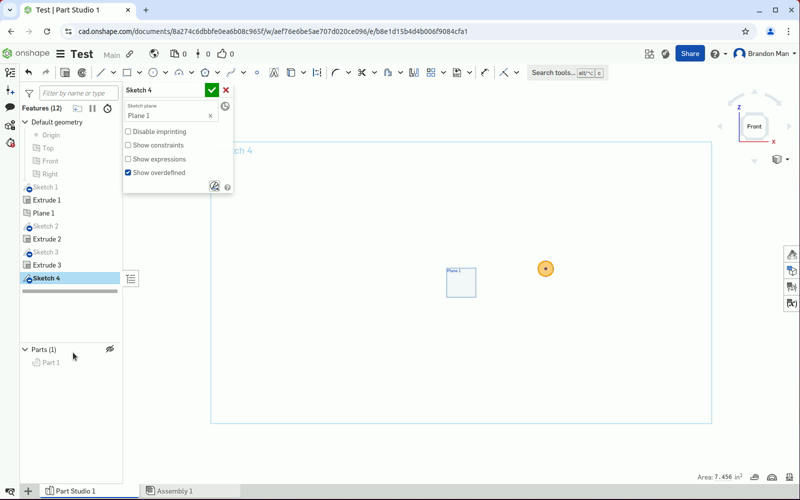
key(shift+e)
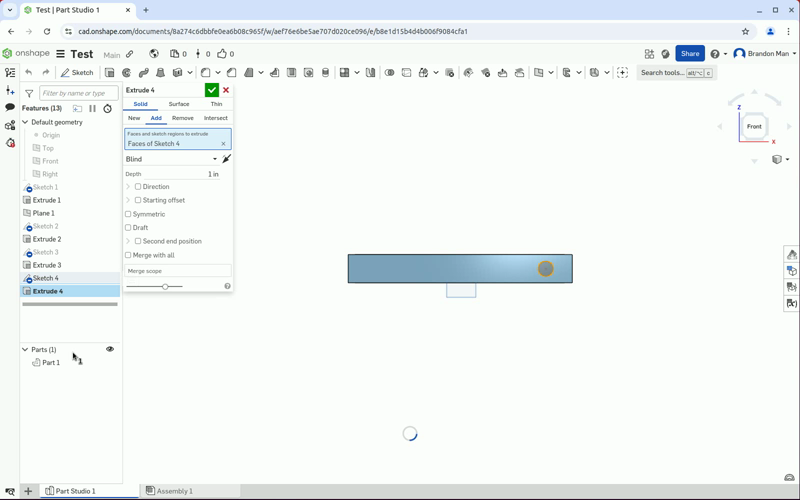
mouse_move(143, 106)
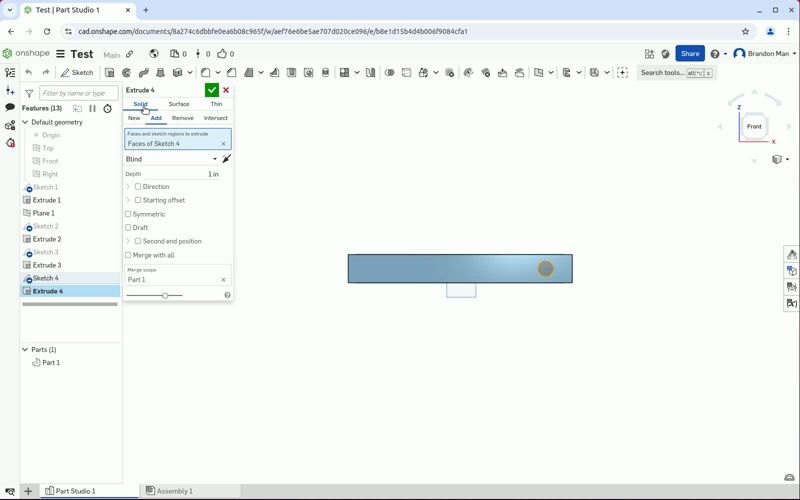
click(143, 106)
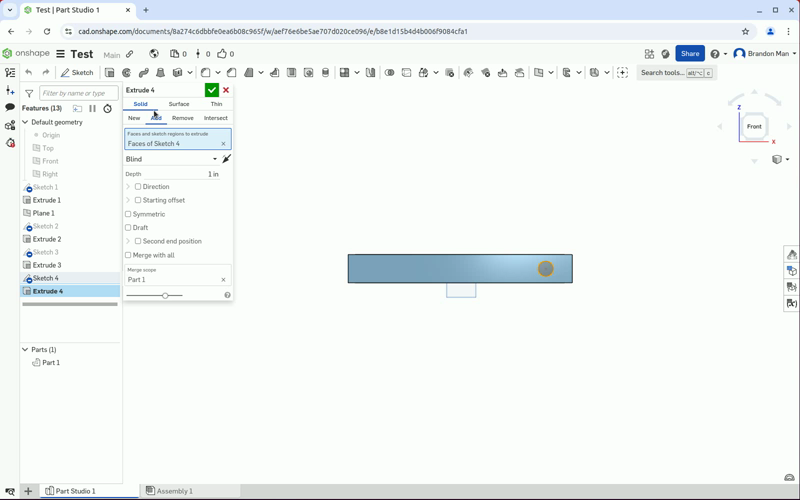
mouse_move(186, 120)
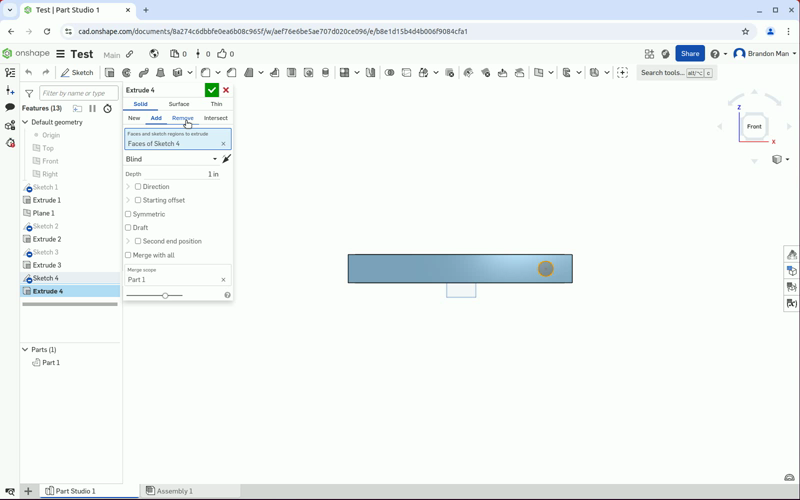
click(186, 120)
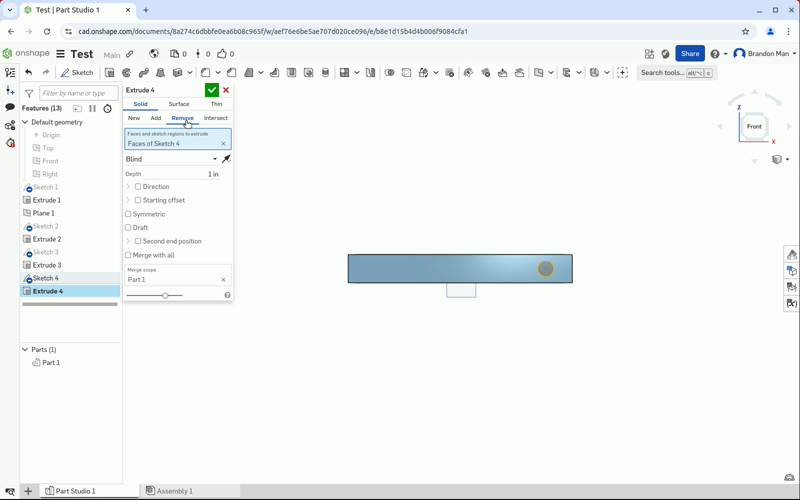
key(tab, 4)
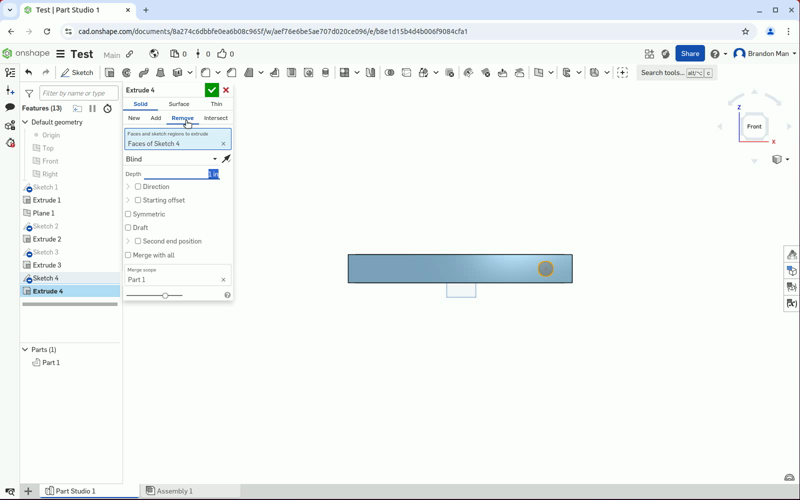
text(27.682)
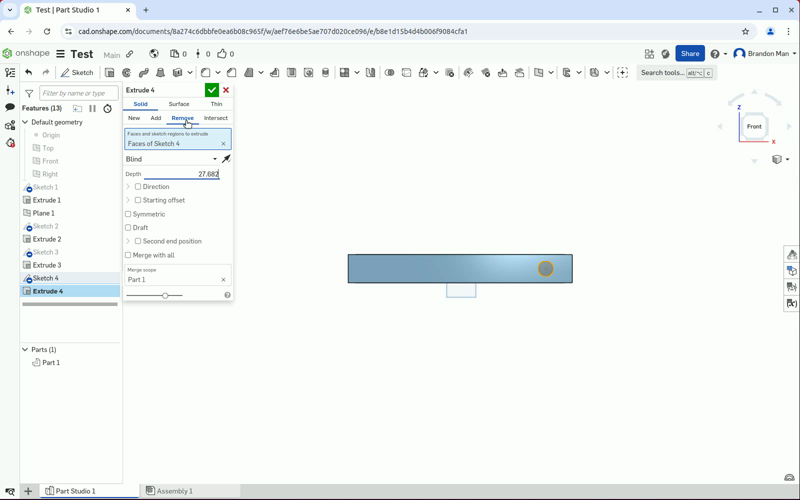
key(tab, 6)
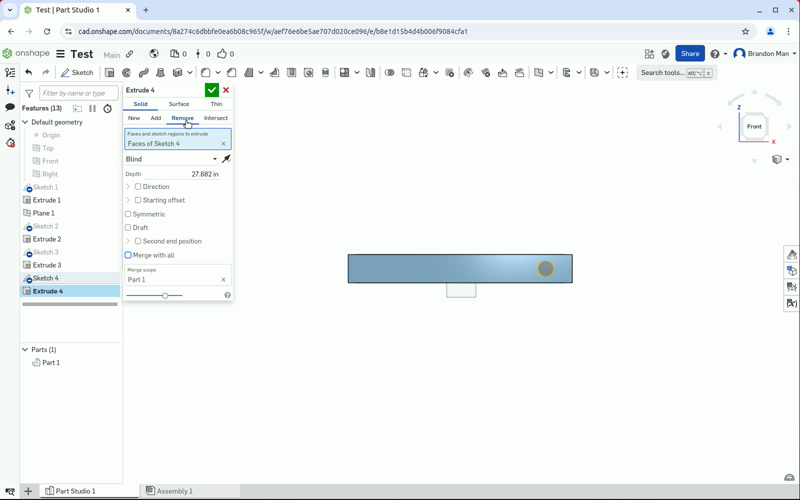
key(space)
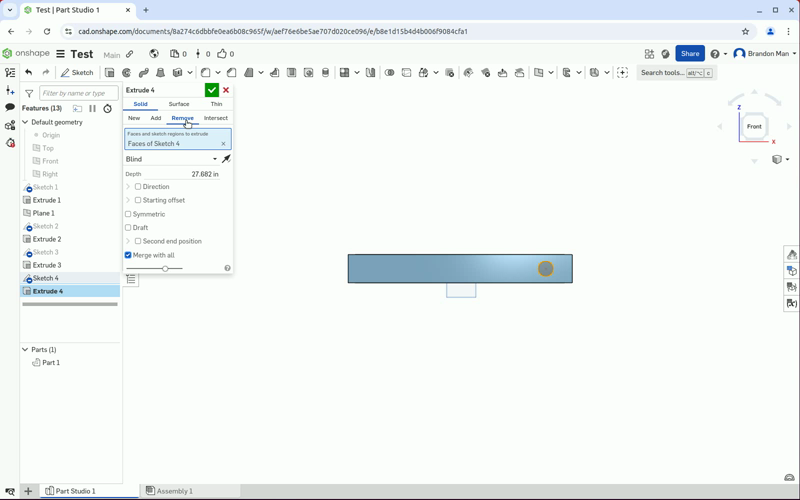
key(enter)
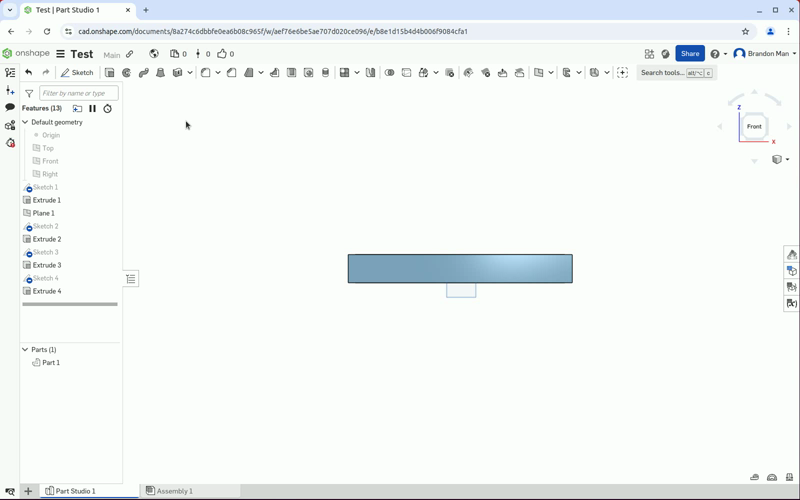
key(shift+h)
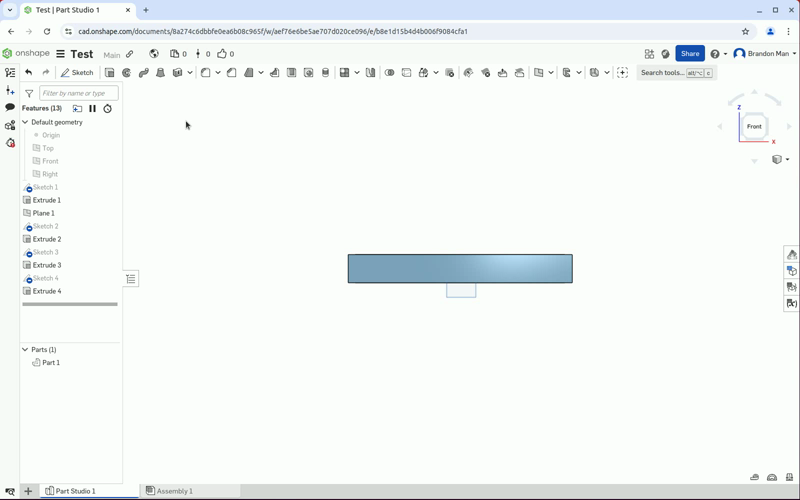
key(shift+h)
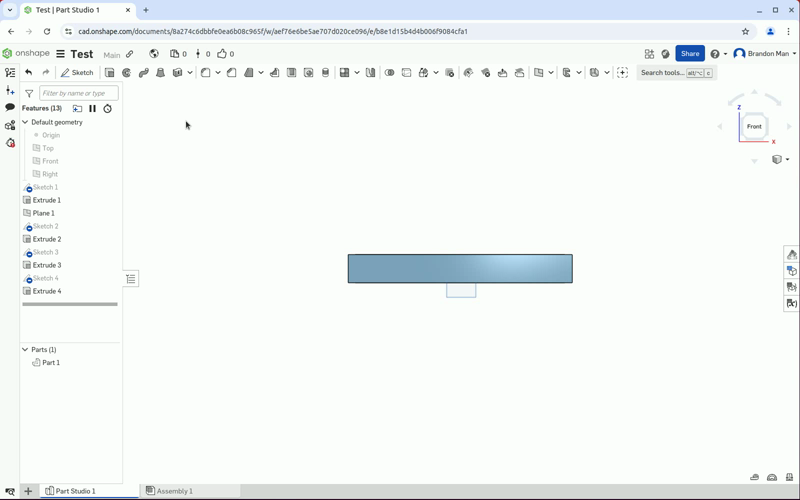
key(shift+7)
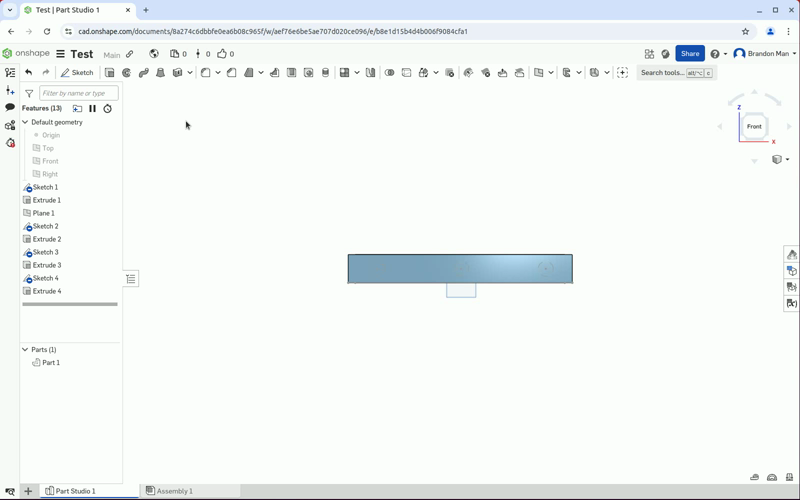
key(left, 2)
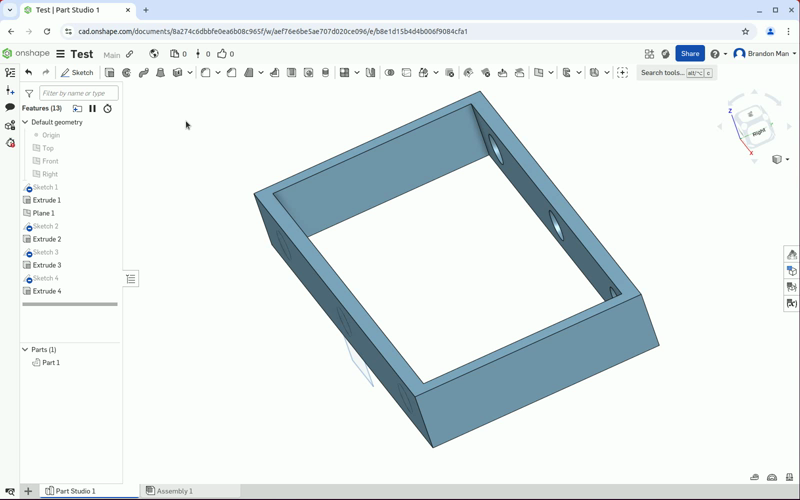
key(down, 2)
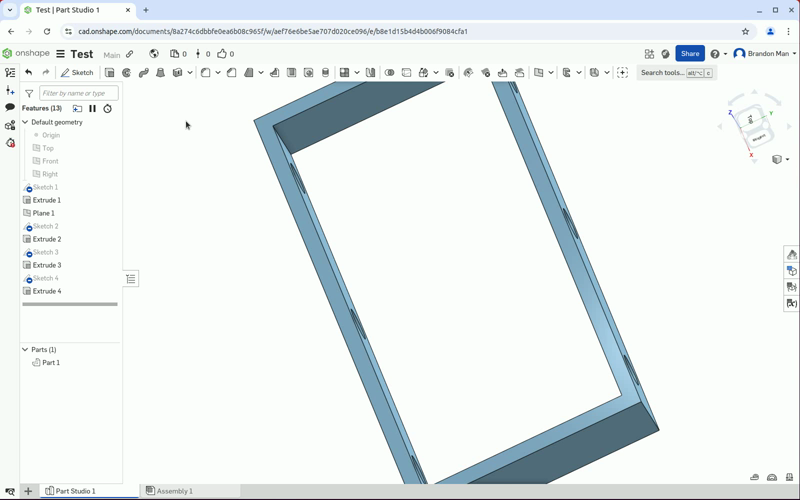
key(up, 2)
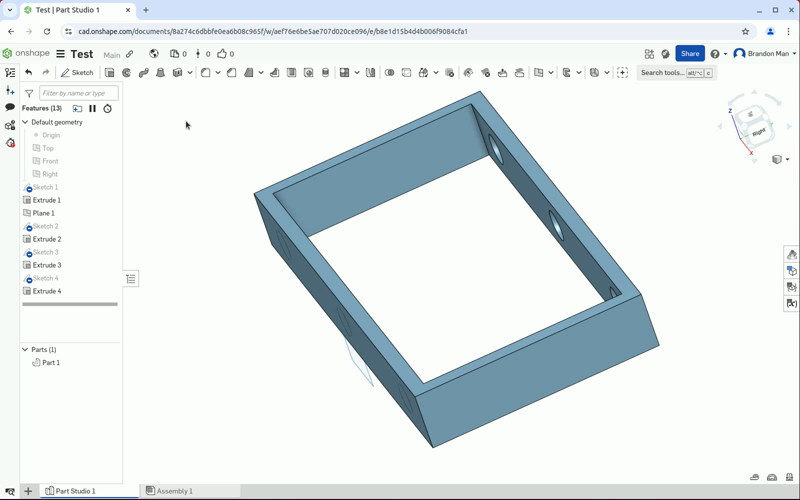
key(right, 2)
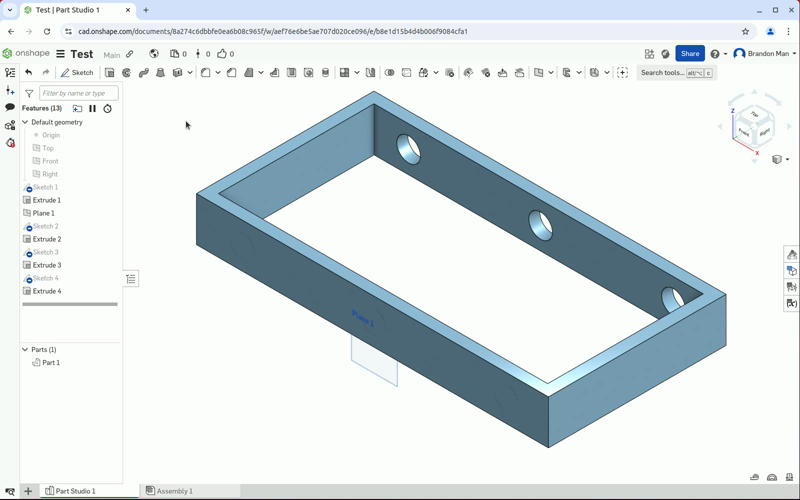
mouse_move(73, 189)
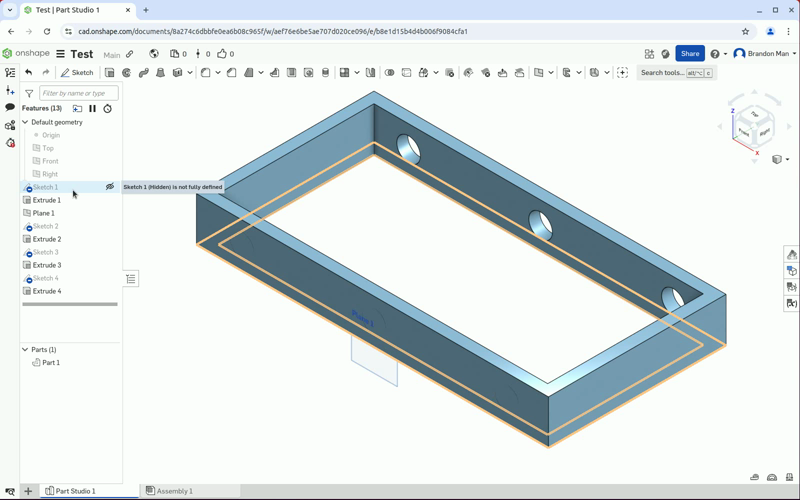
click(73, 189)